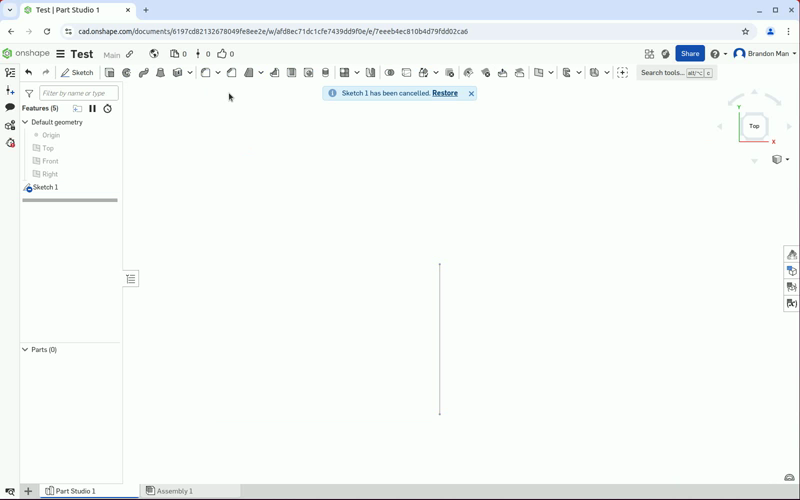
key(shift+h)
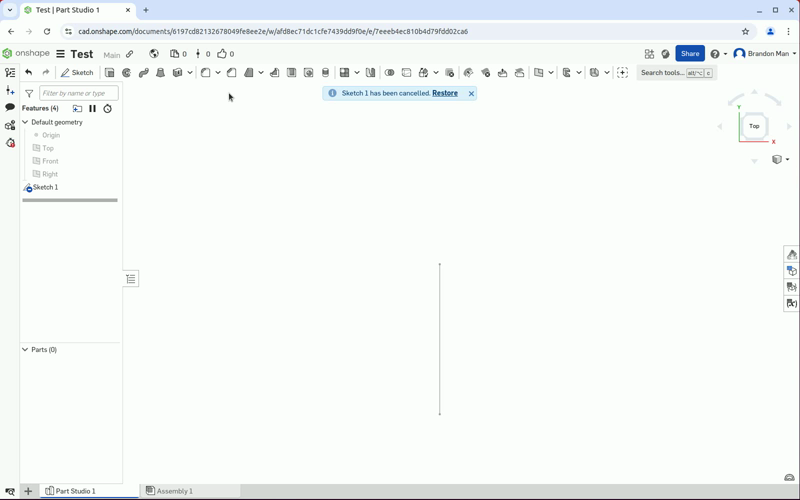
key(shift+s)
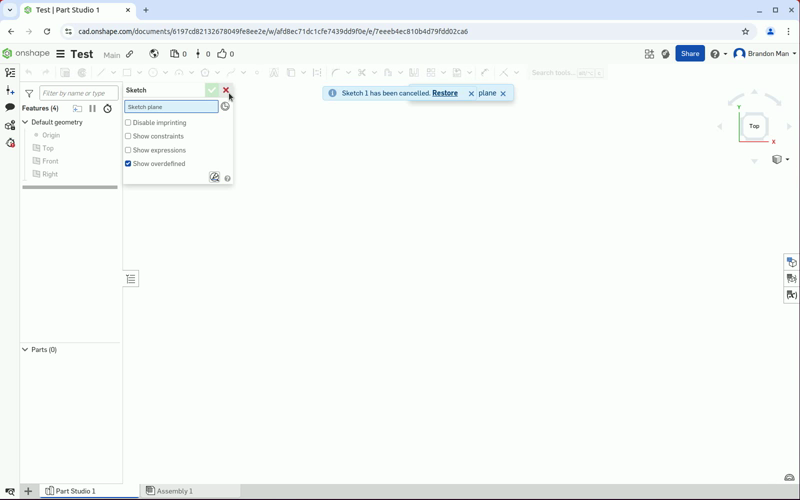
mouse_move(73, 150)
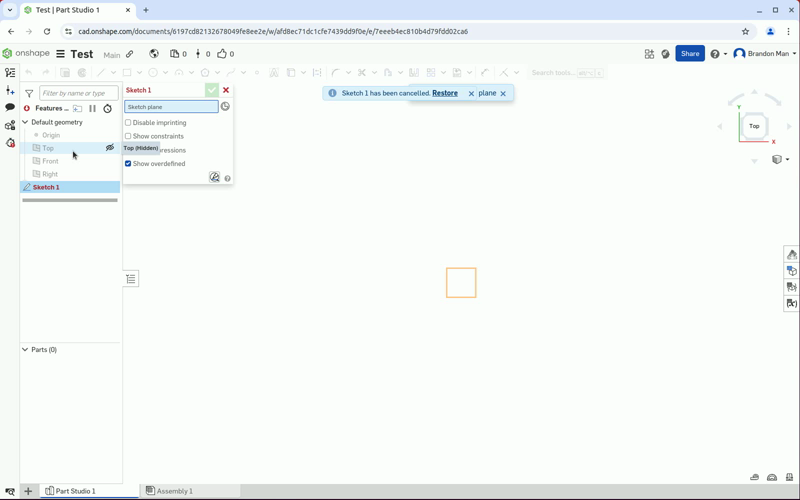
click(73, 150)
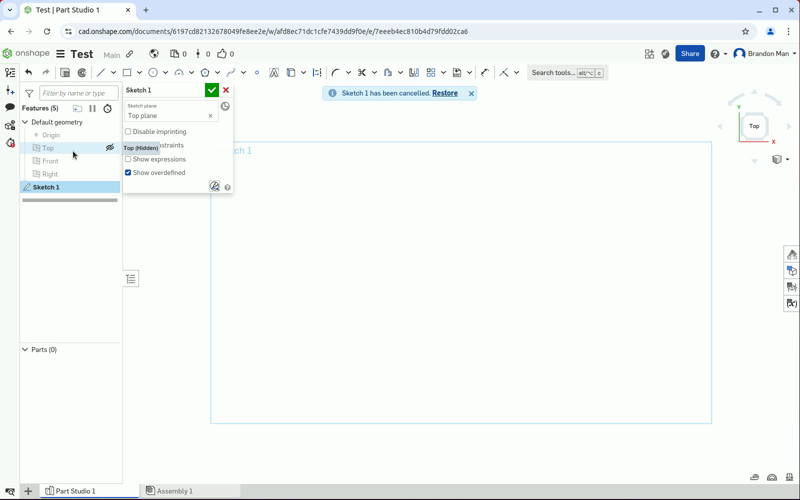
mouse_move(73, 352)
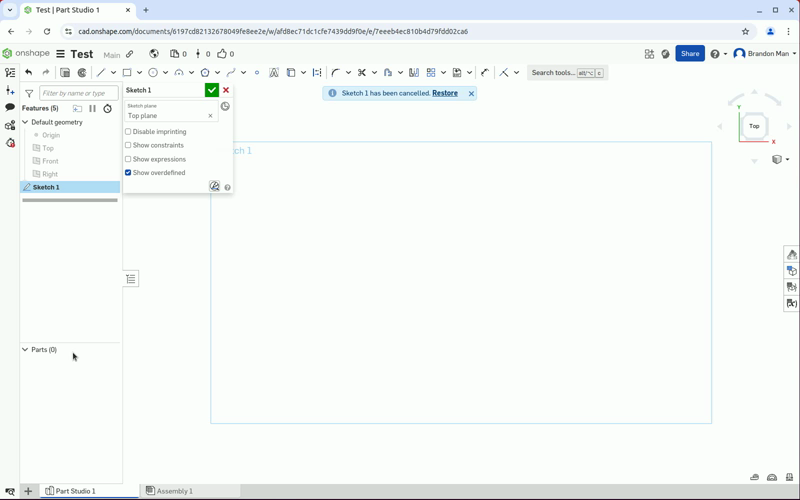
key(y)
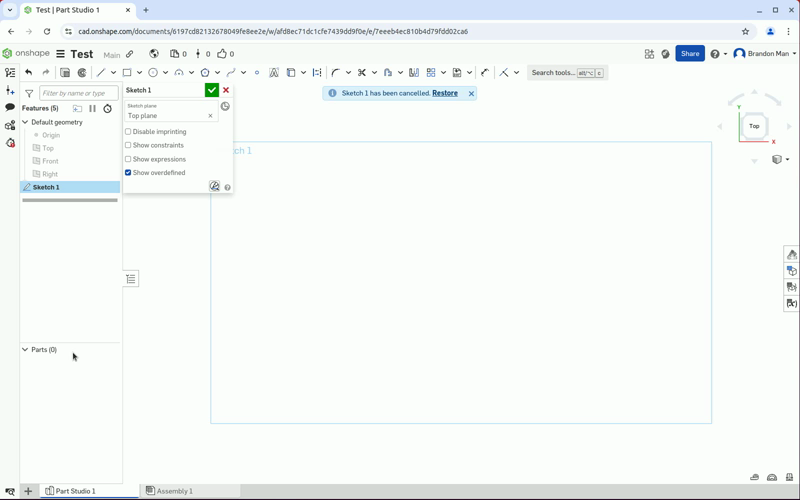
key(l)
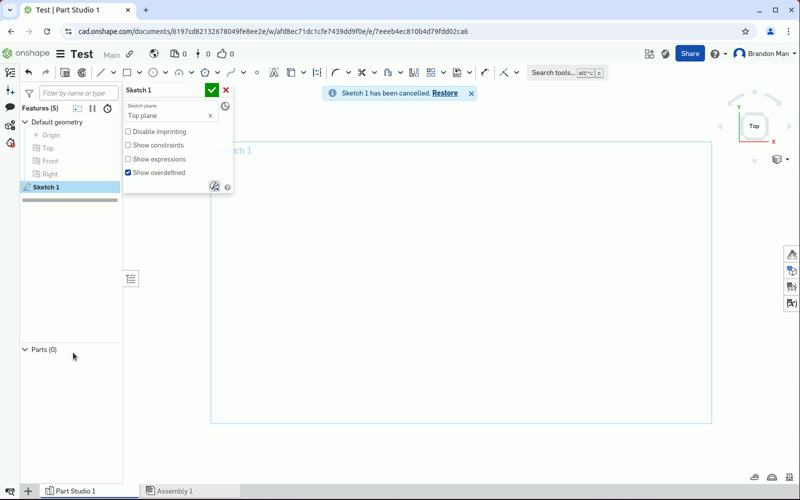
key_down(shift)
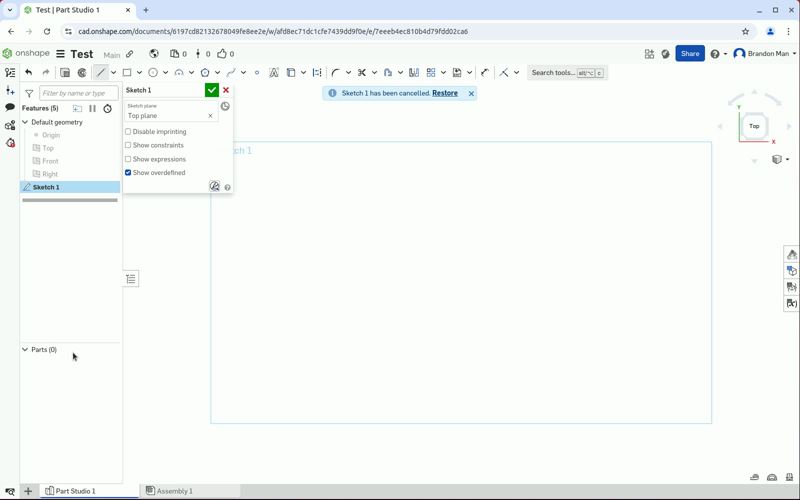
mouse_move(401, 333)
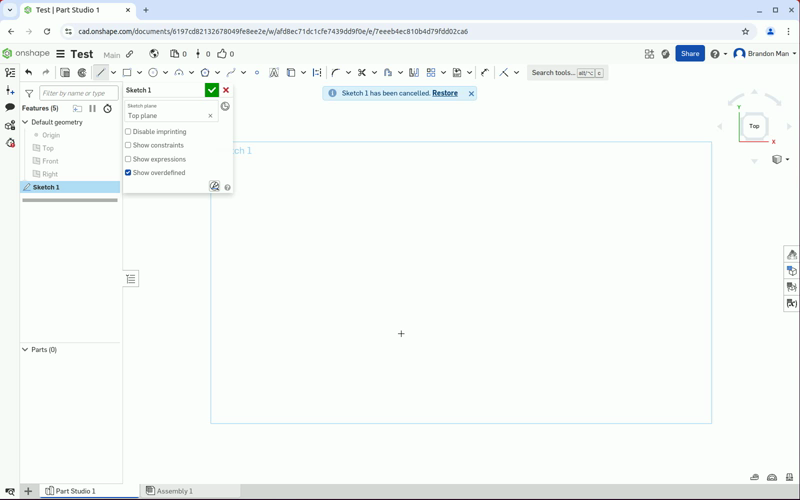
click(401, 333)
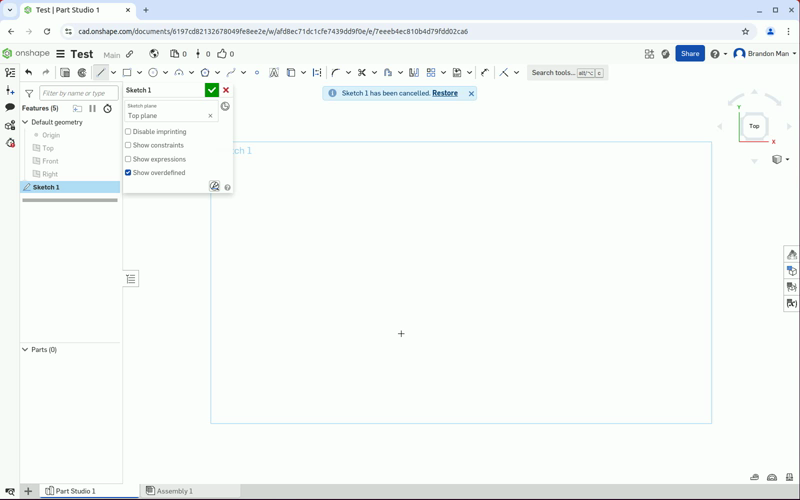
key_up(shift)
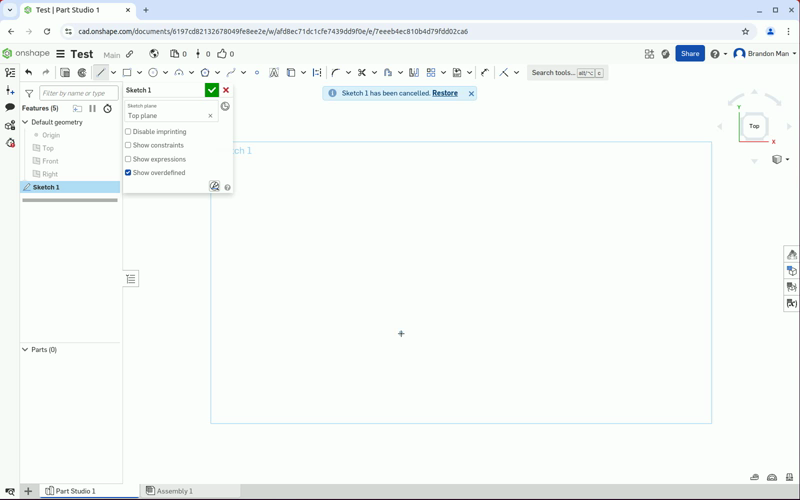
key_down(shift)
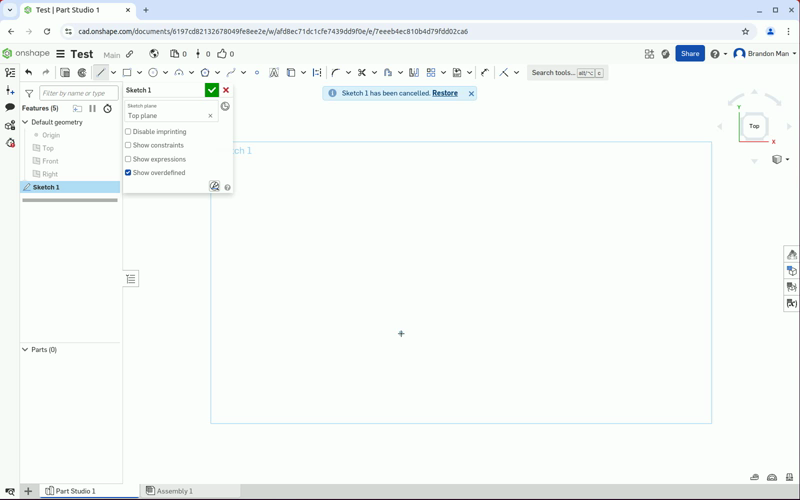
mouse_move(519, 333)
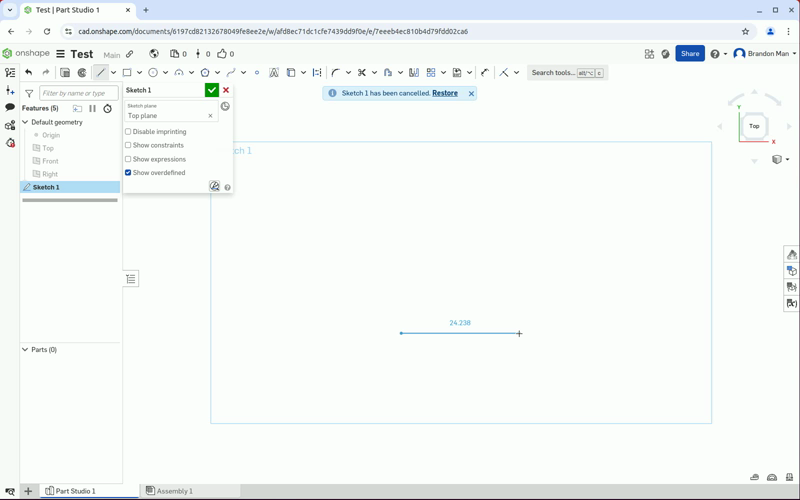
click(519, 333)
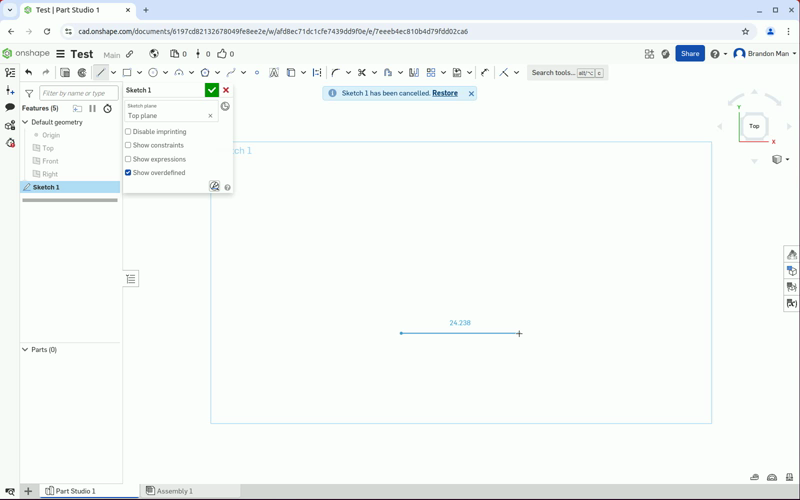
key_up(shift)
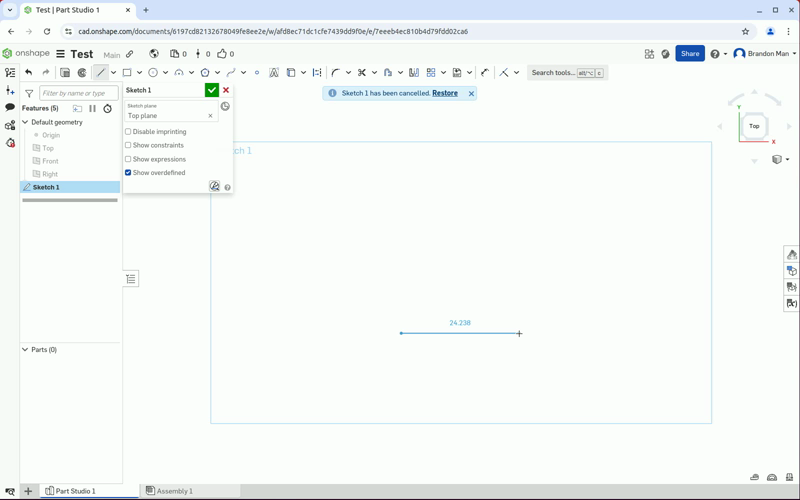
key_down(shift)
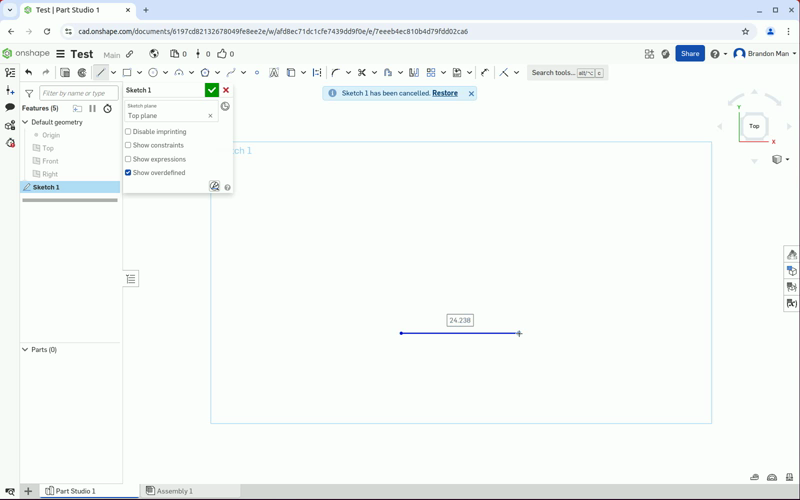
mouse_move(519, 232)
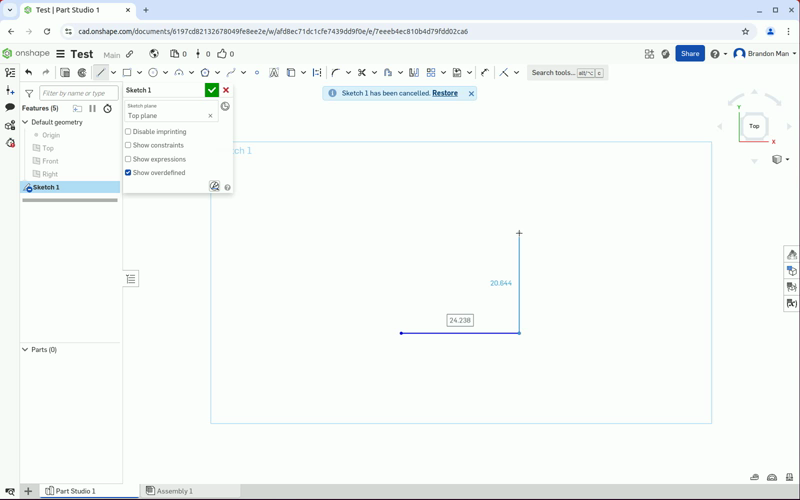
click(519, 232)
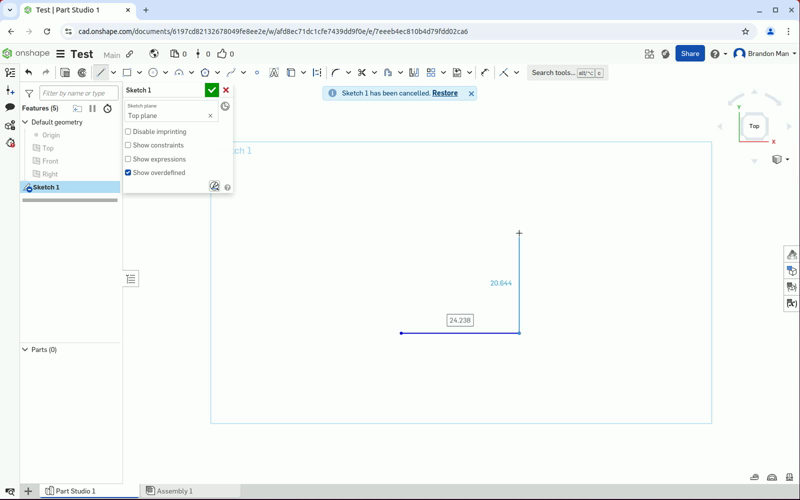
key_up(shift)
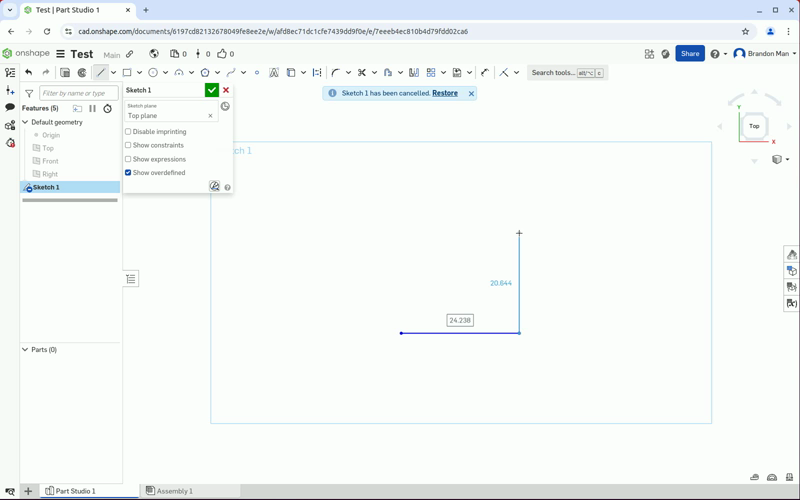
key_down(shift)
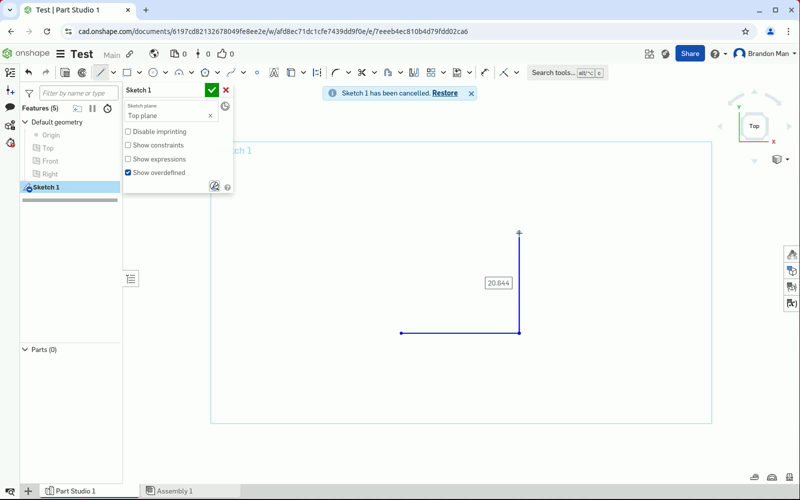
mouse_move(401, 232)
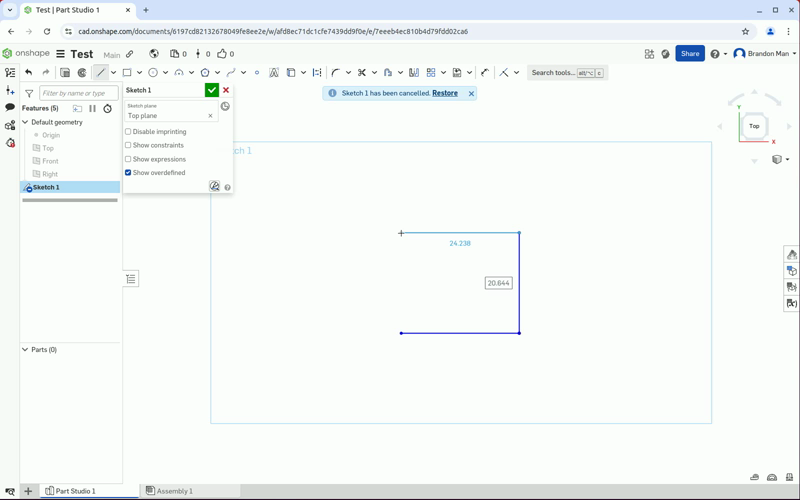
click(401, 232)
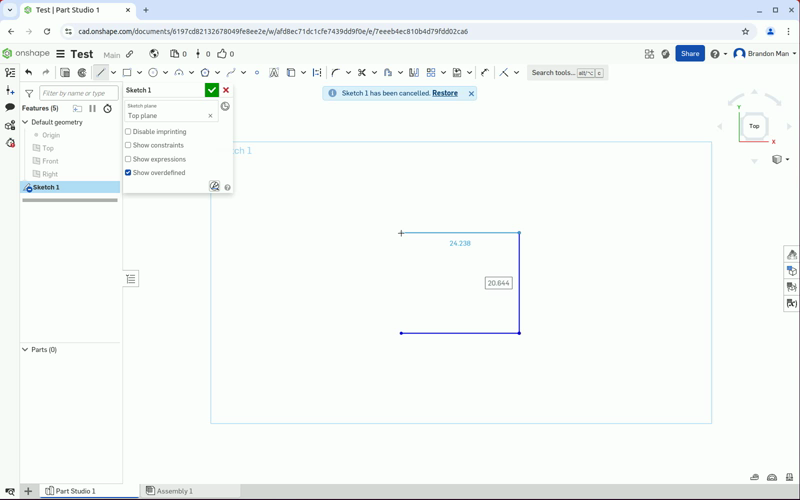
key_up(shift)
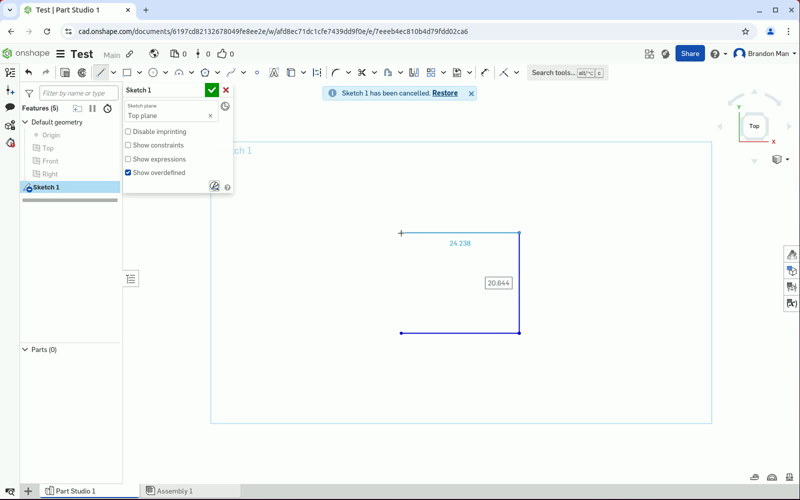
key_down(shift)
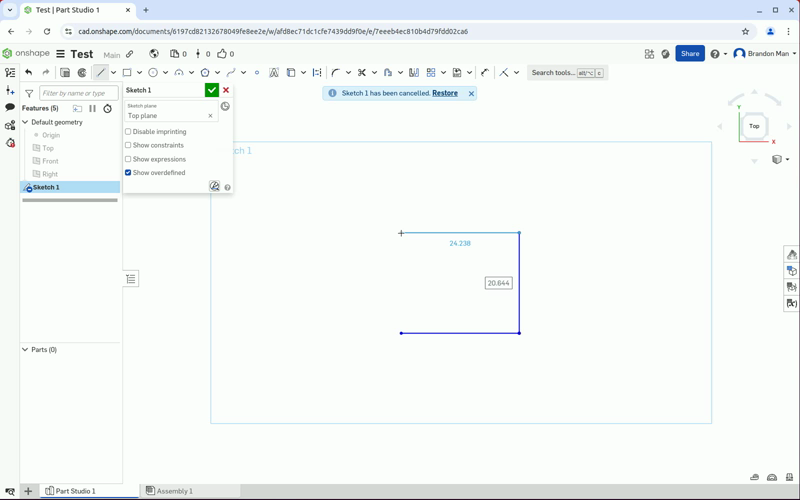
mouse_move(401, 333)
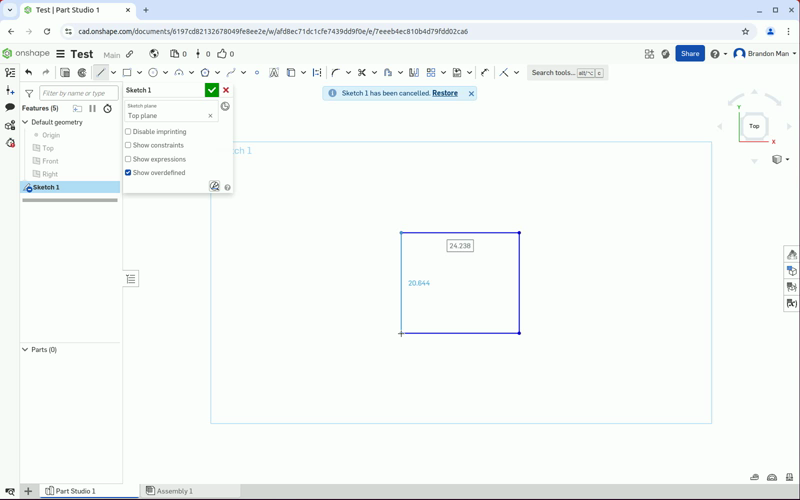
key_up(shift)
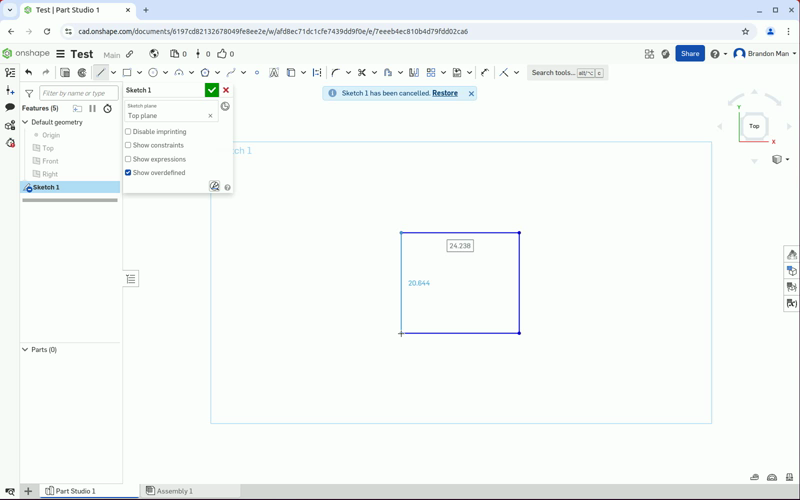
click(401, 333)
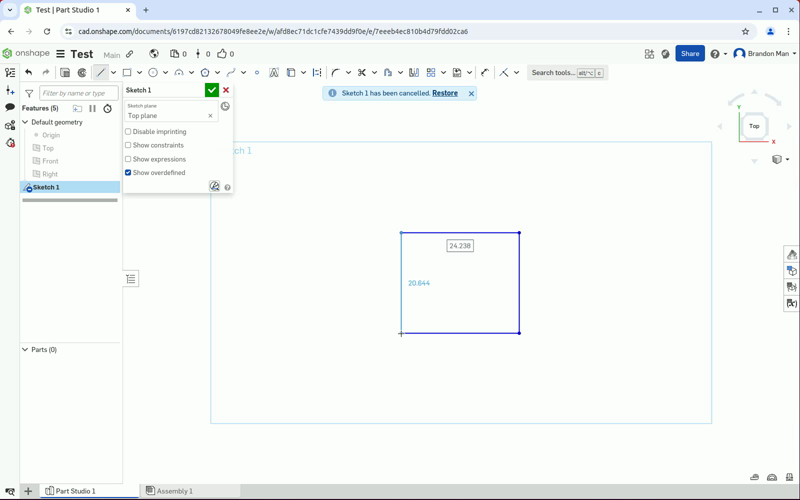
key(esc)
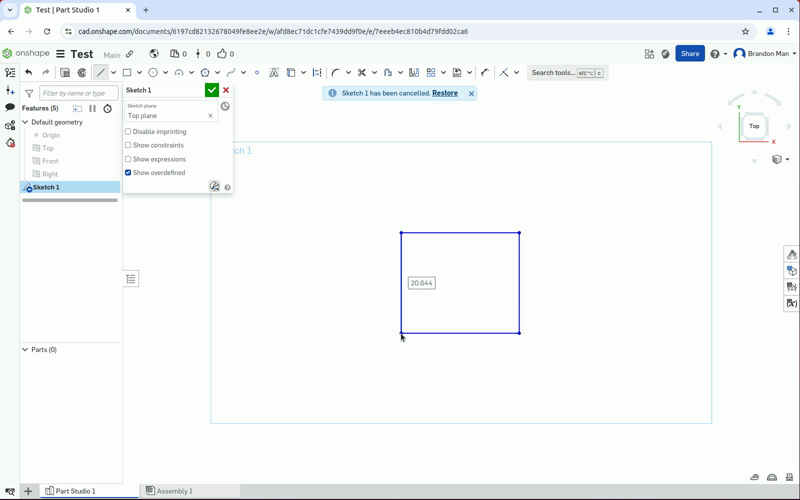
mouse_move(476, 284)
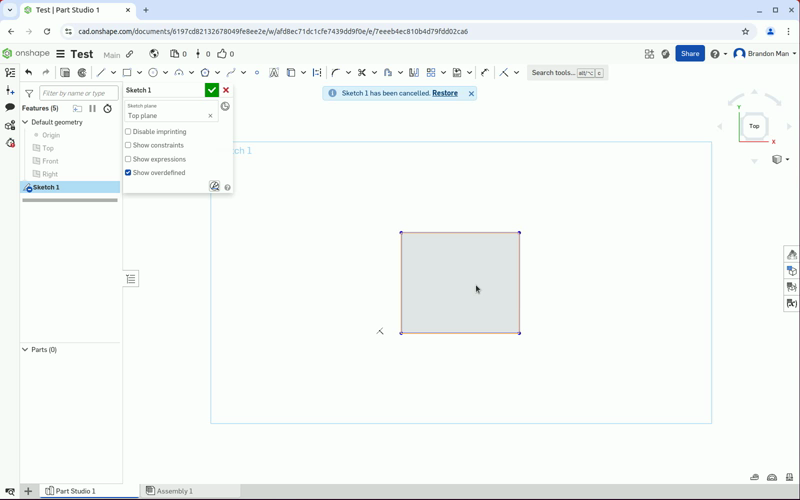
click(476, 284)
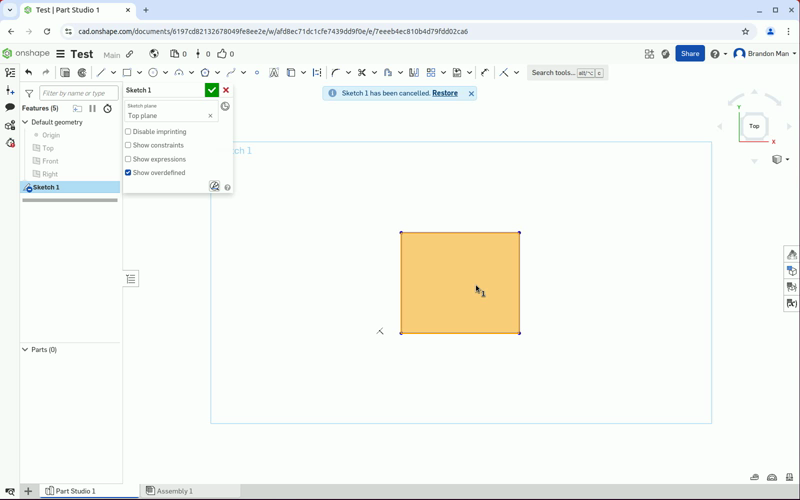
mouse_move(73, 352)
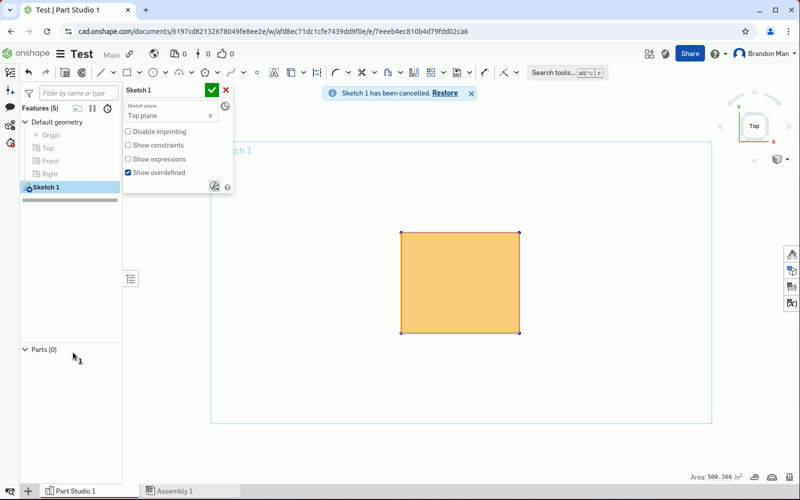
key(shift+y)
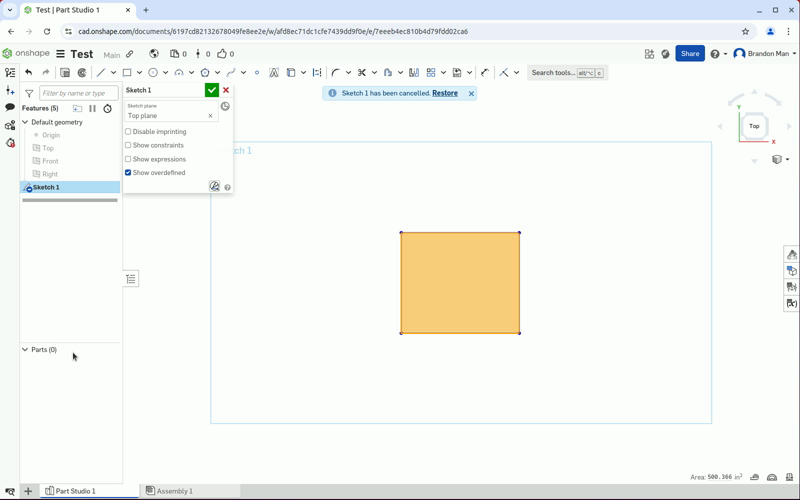
key(shift+e)
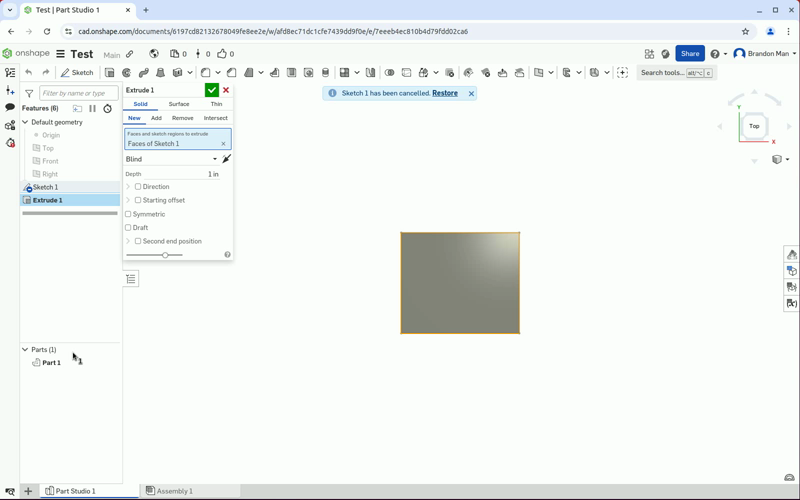
mouse_move(143, 106)
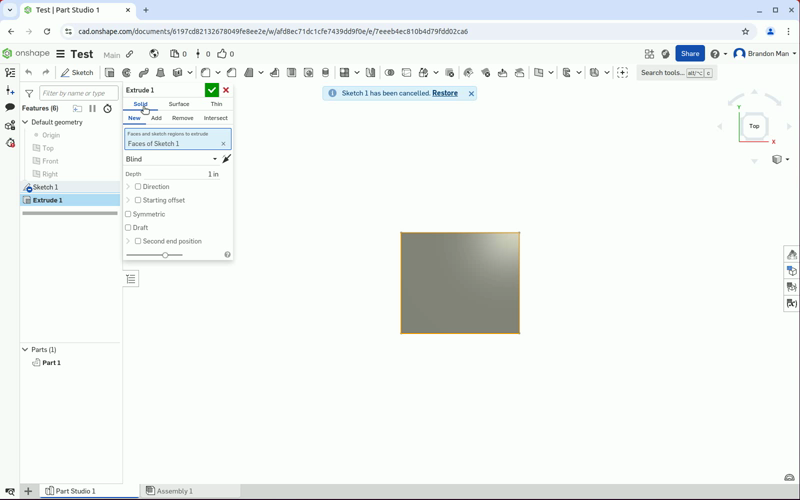
click(143, 106)
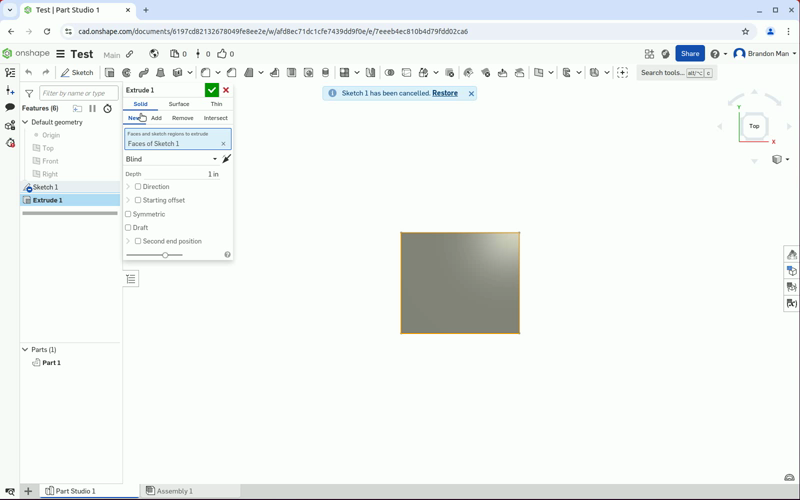
mouse_move(137, 120)
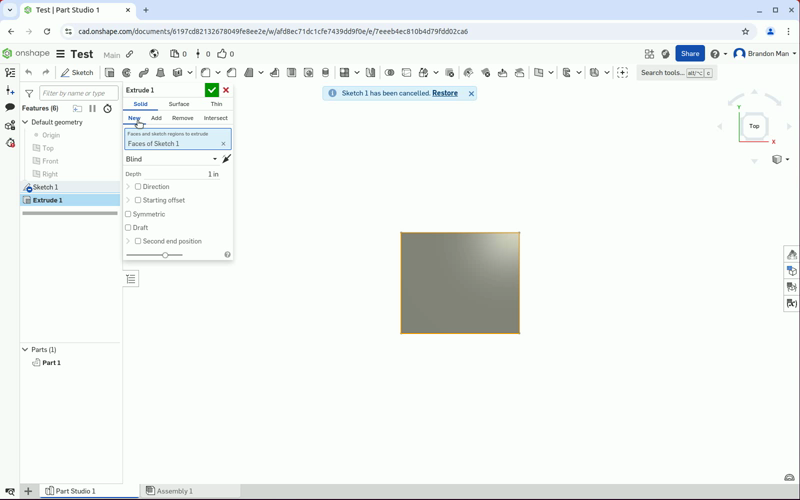
click(137, 120)
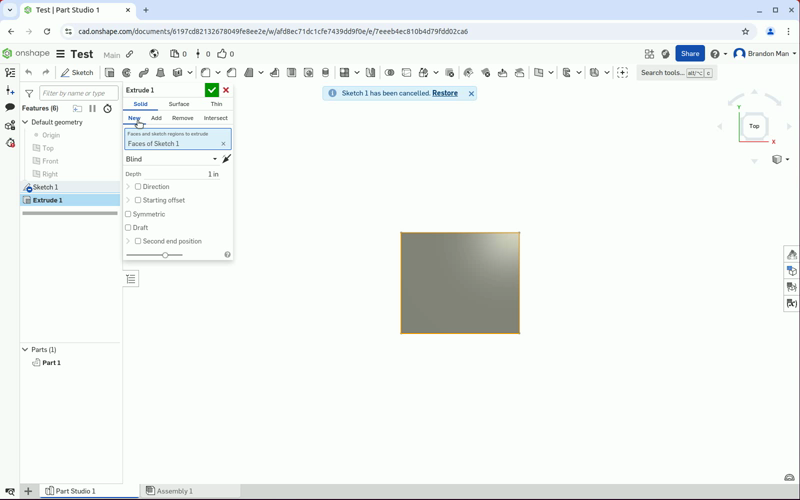
key(tab, 4)
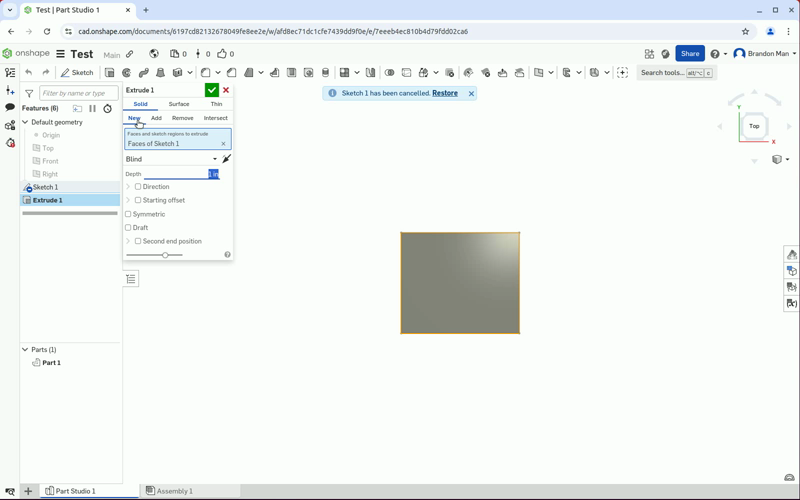
text(23.108)
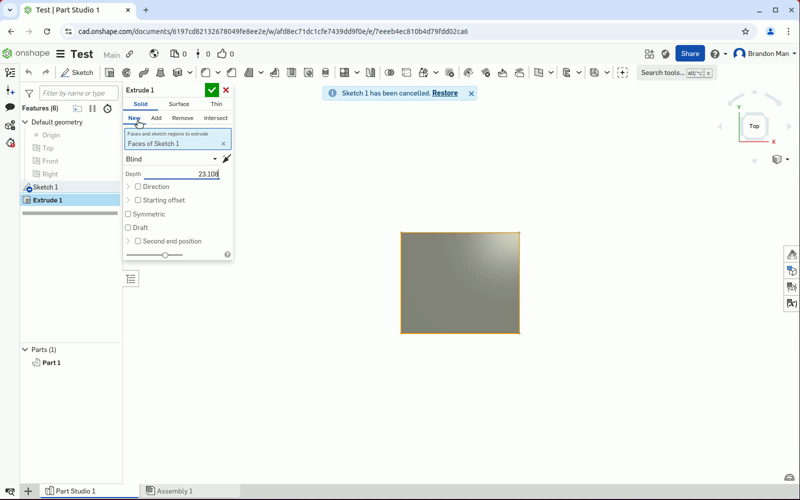
key(enter)
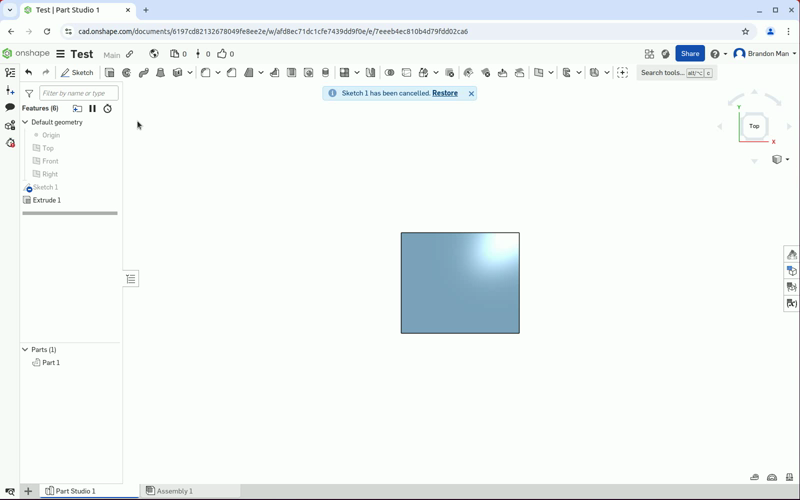
key(shift+h)
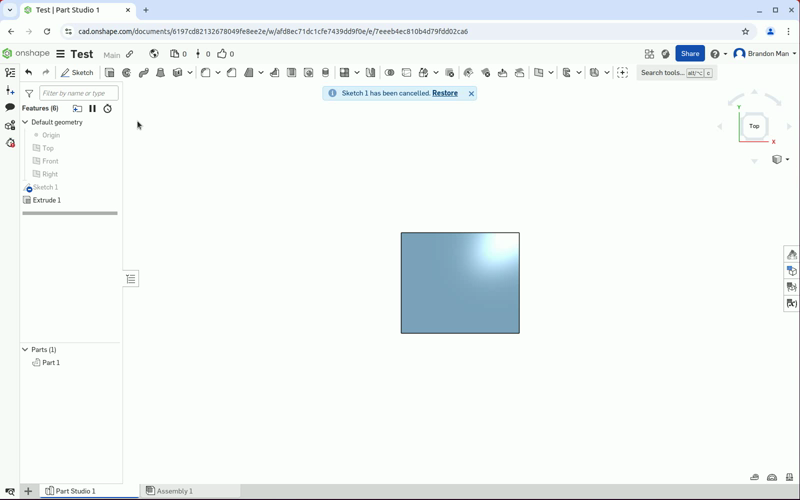
key(shift+h)
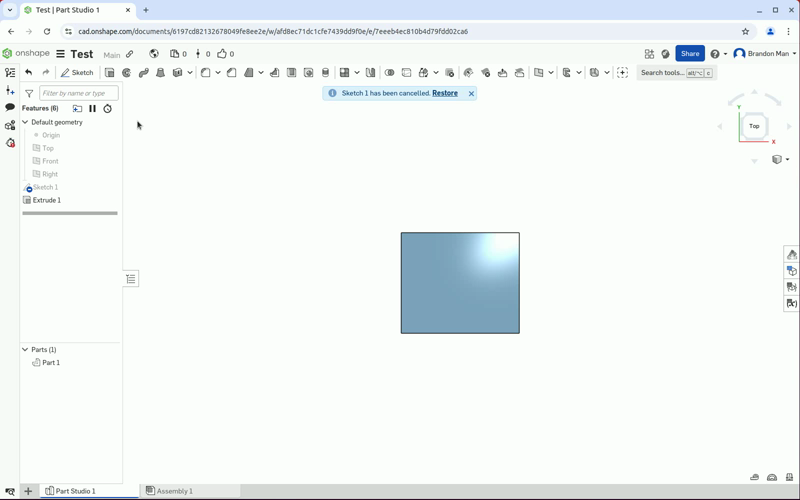
mouse_move(73, 189)
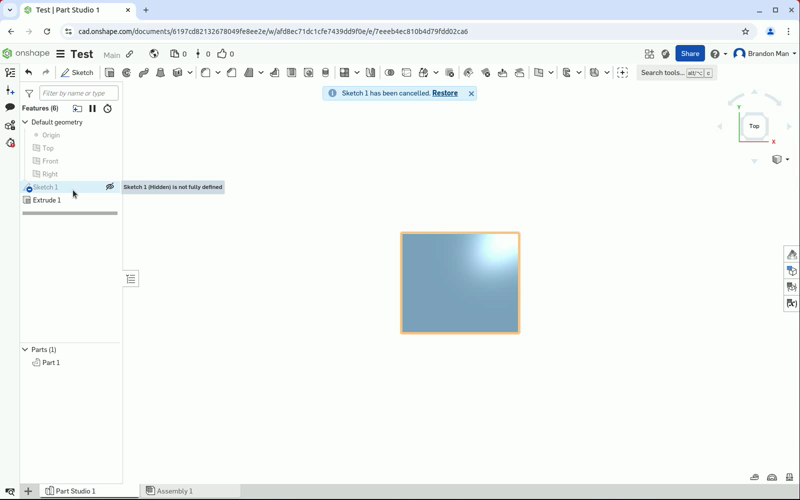
click(73, 189)
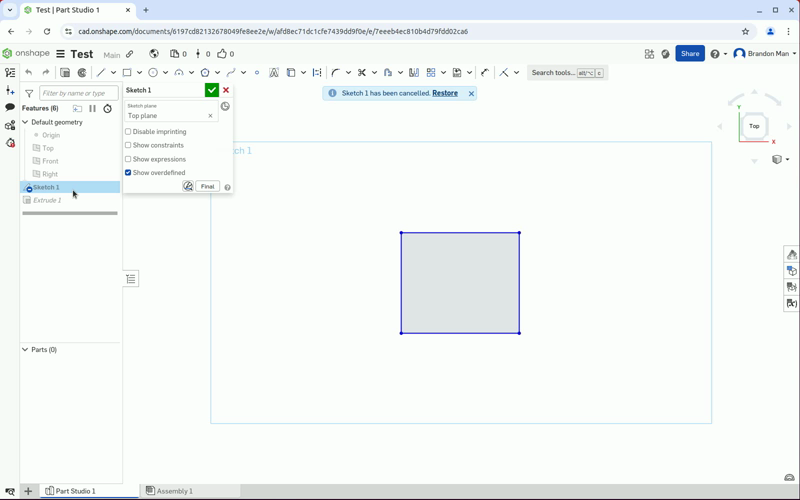
mouse_move(229, 92)
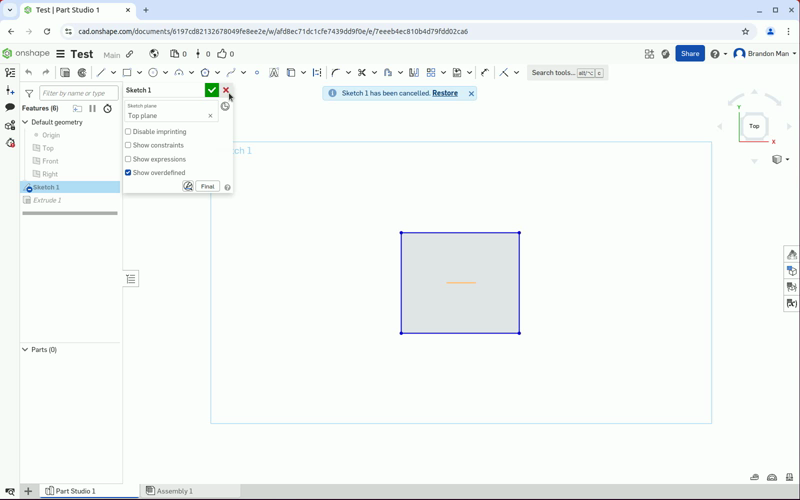
click(229, 92)
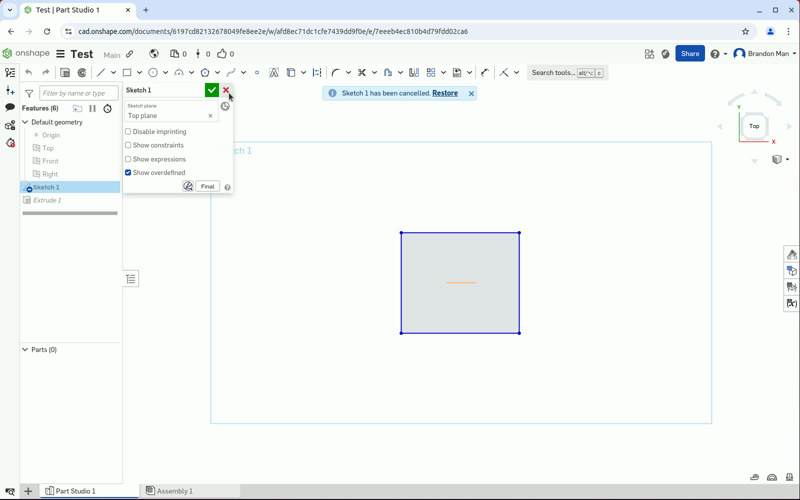
key(shift+s)
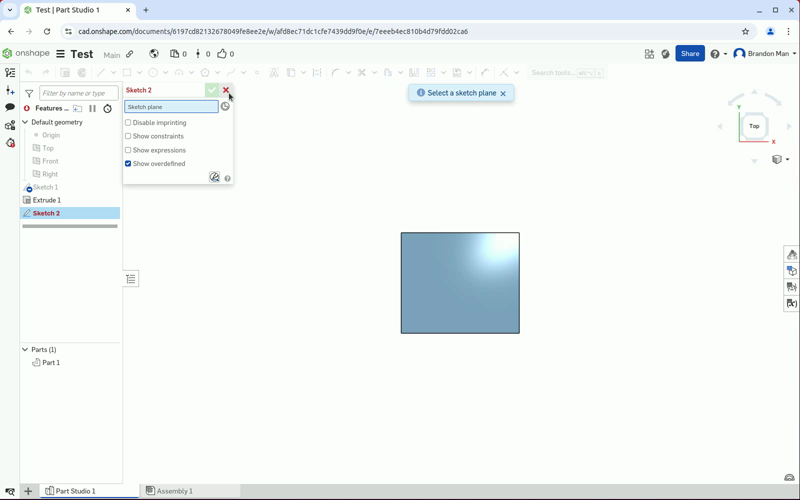
mouse_move(73, 150)
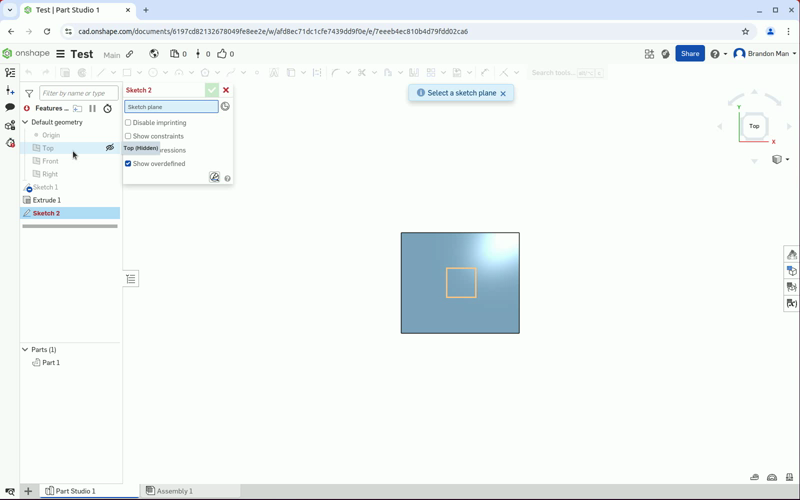
click(73, 150)
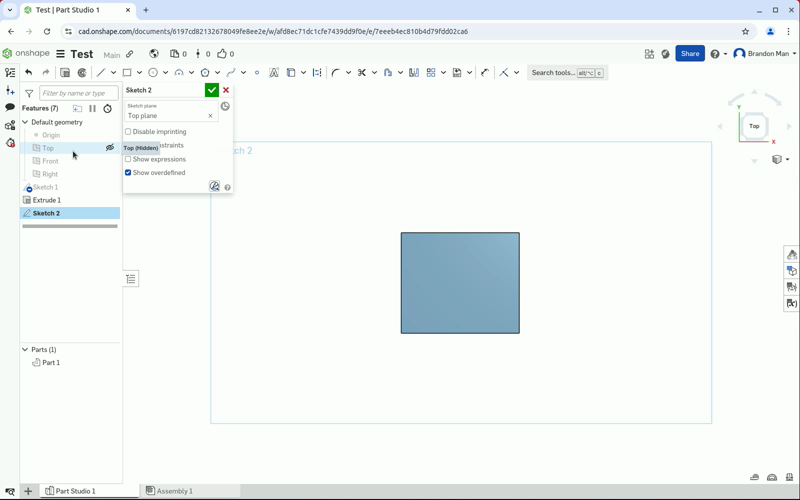
mouse_move(73, 352)
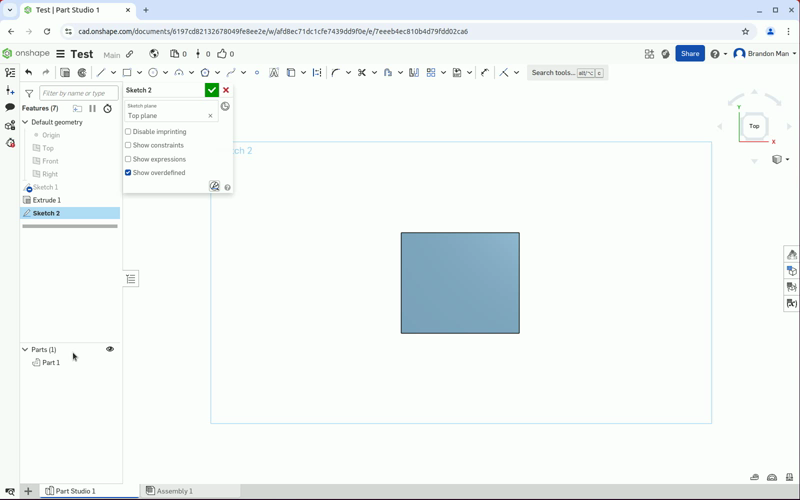
key(y)
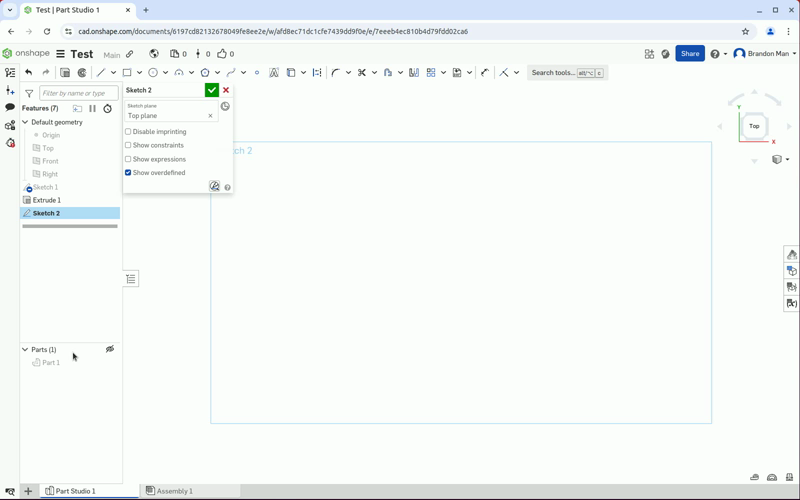
key(l)
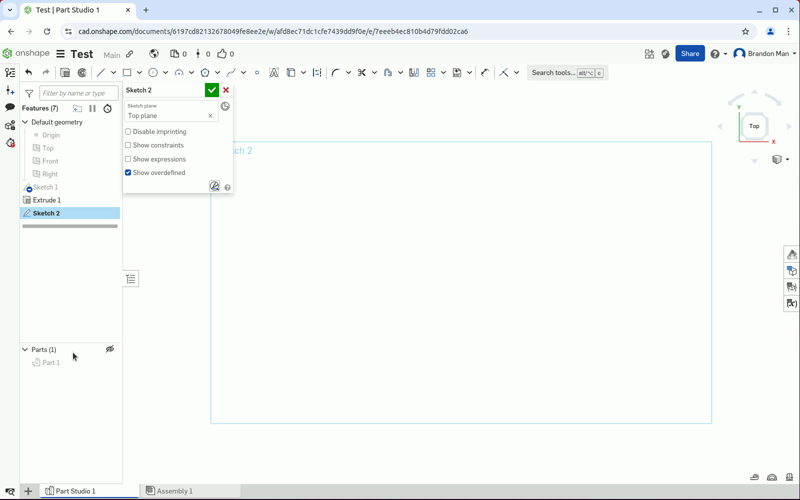
key_down(shift)
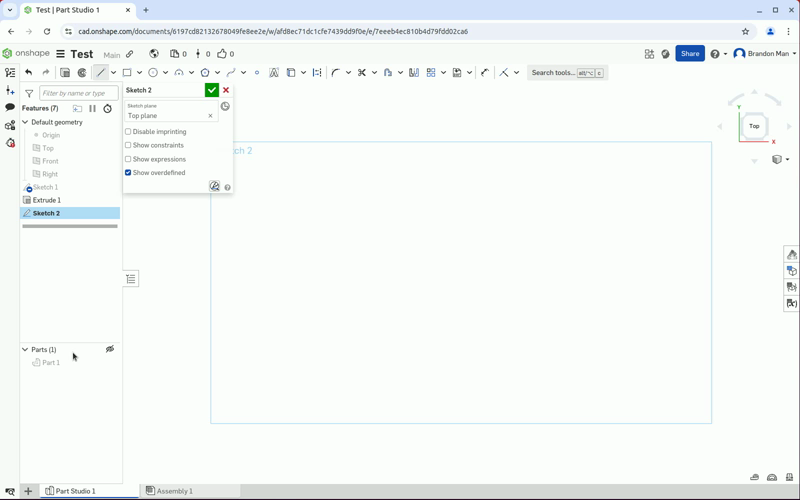
mouse_move(413, 321)
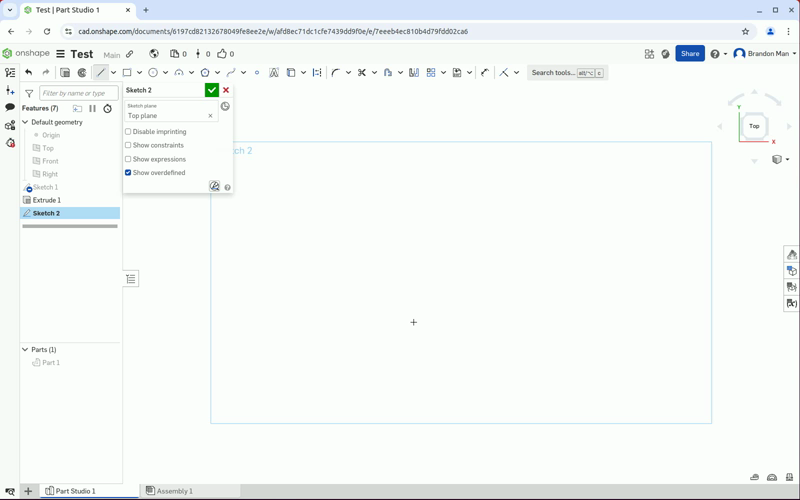
click(413, 321)
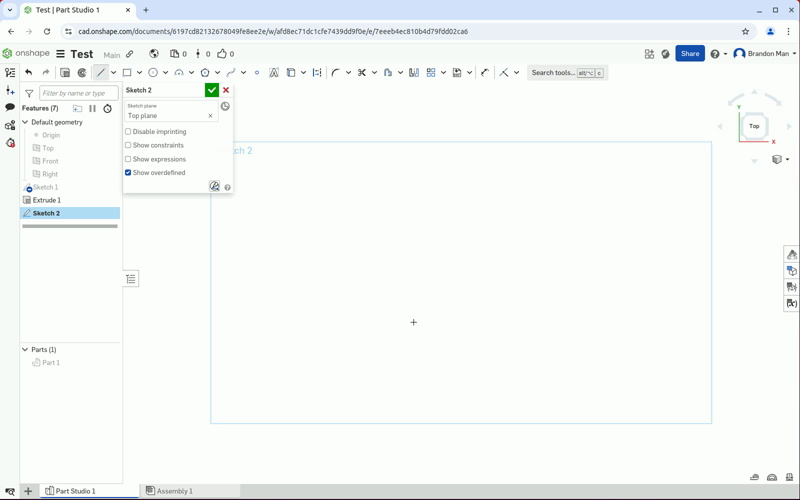
key_up(shift)
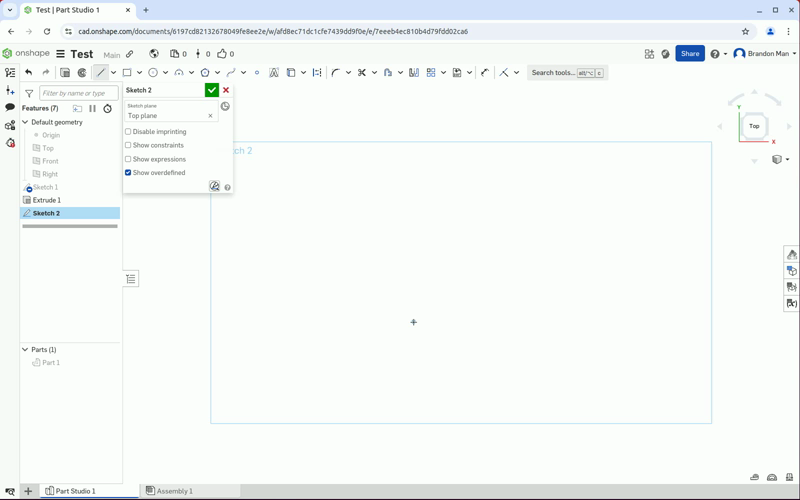
key_down(shift)
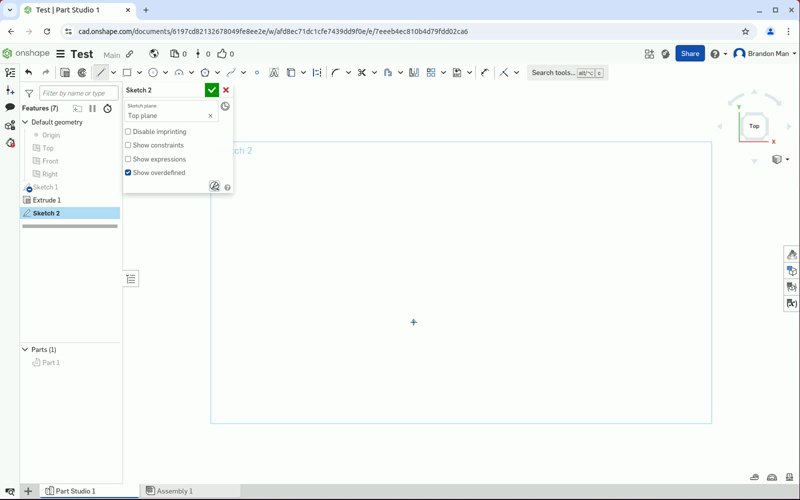
mouse_move(509, 321)
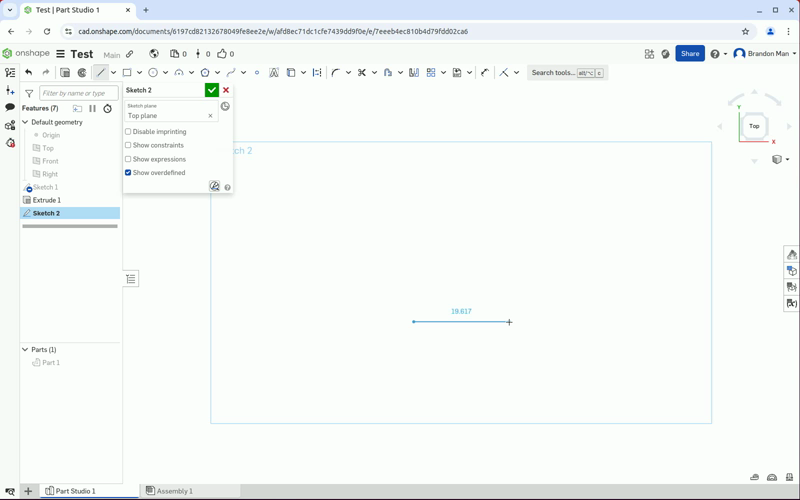
click(509, 321)
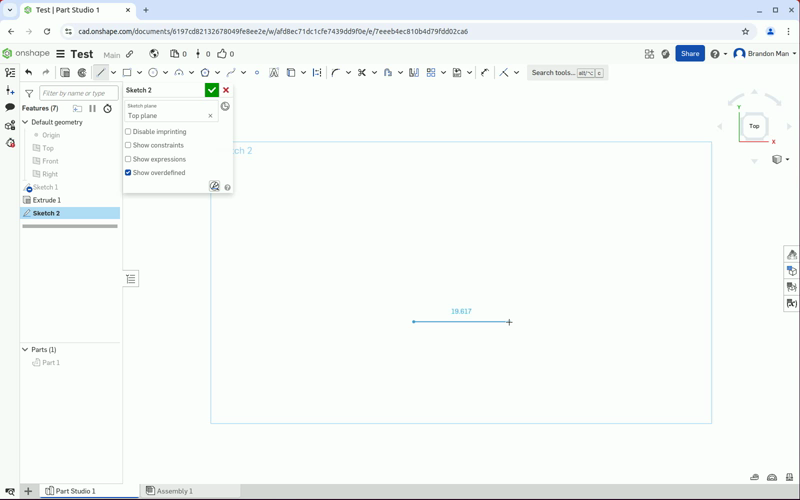
key_up(shift)
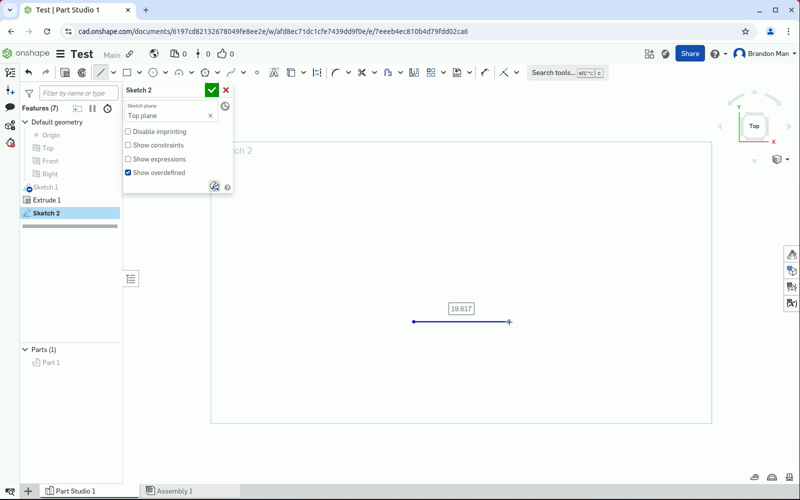
key_down(shift)
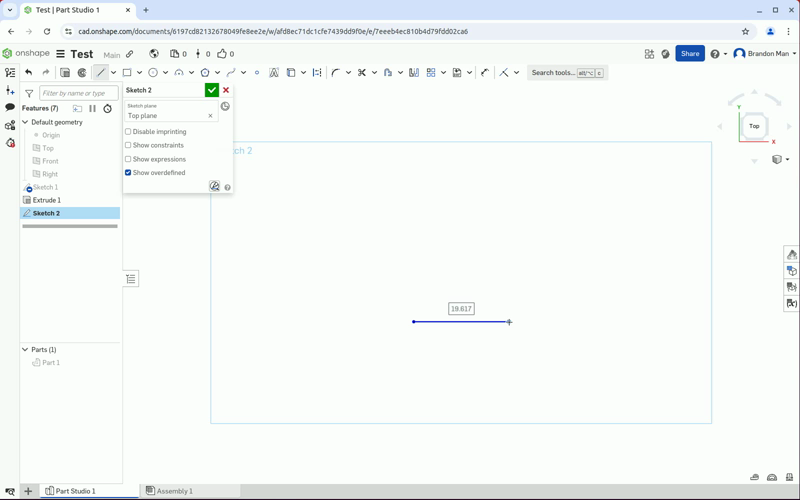
mouse_move(509, 244)
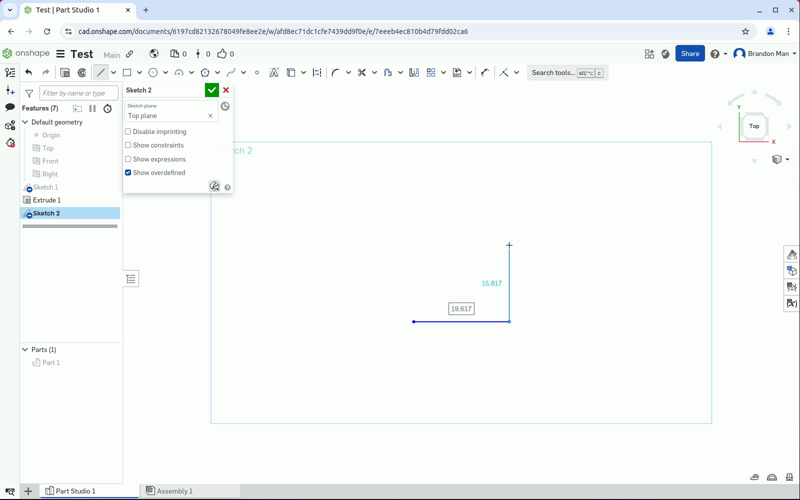
click(509, 244)
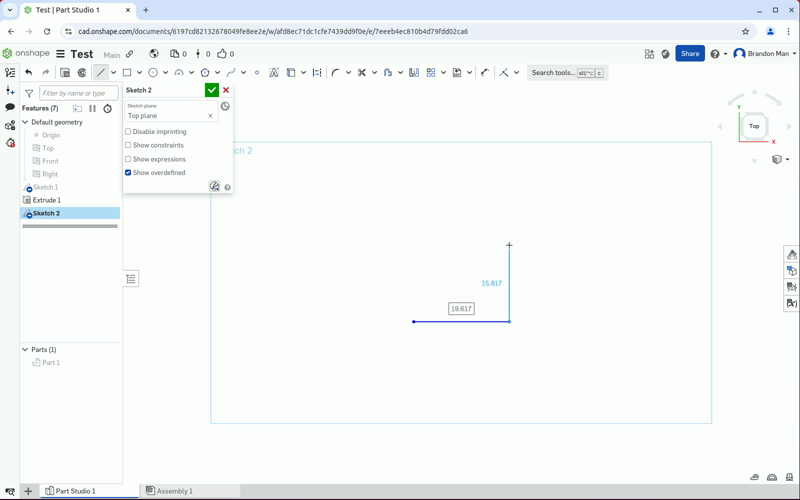
key_up(shift)
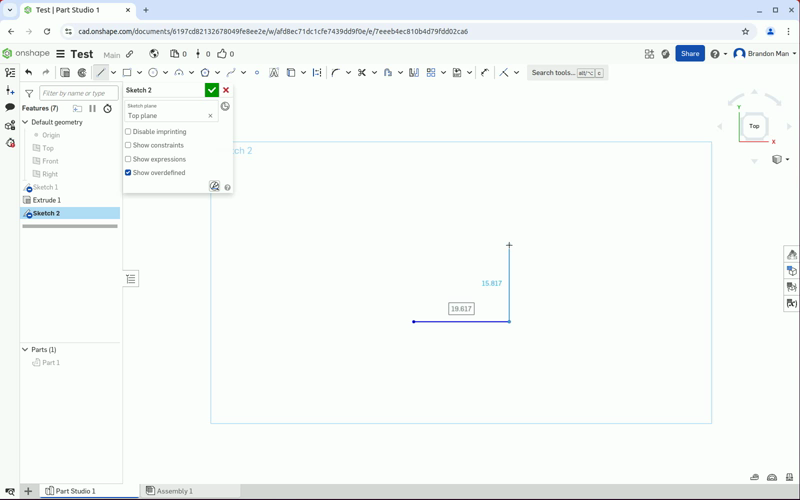
key_down(shift)
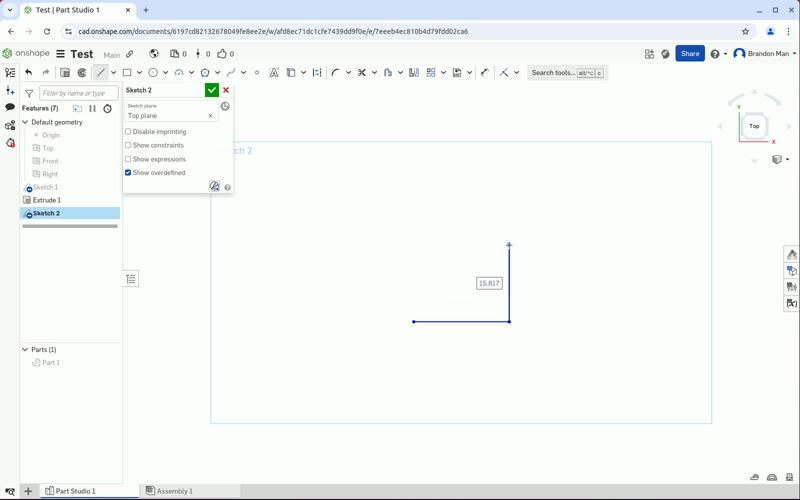
mouse_move(413, 244)
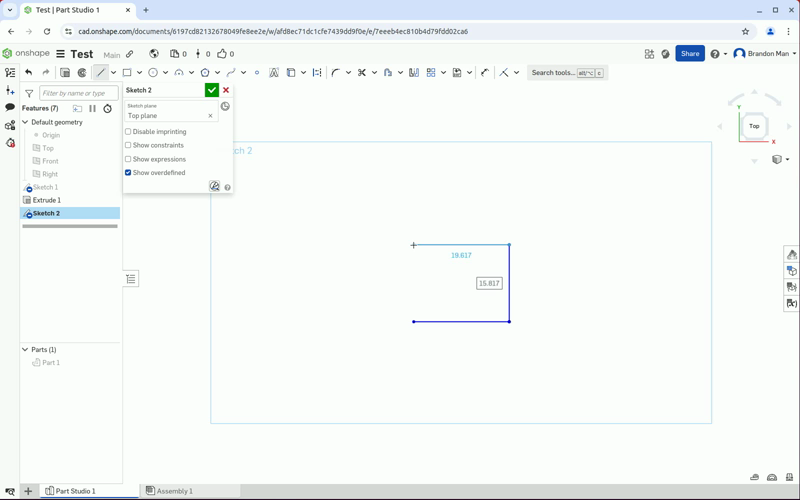
click(413, 244)
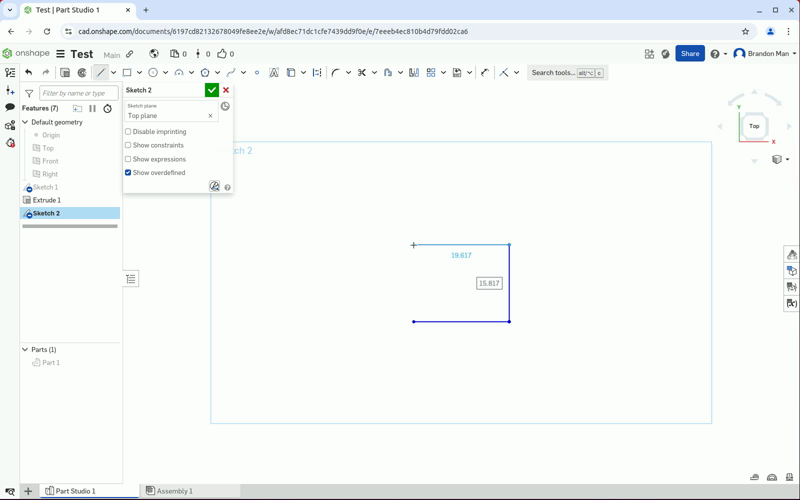
key_up(shift)
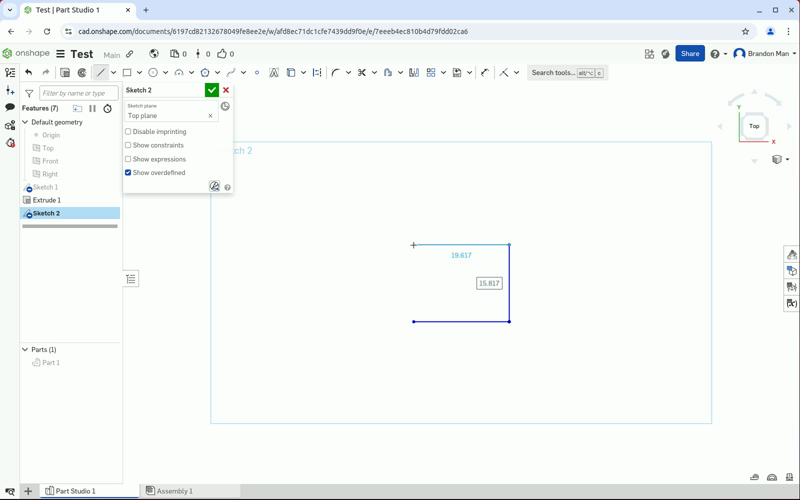
key_down(shift)
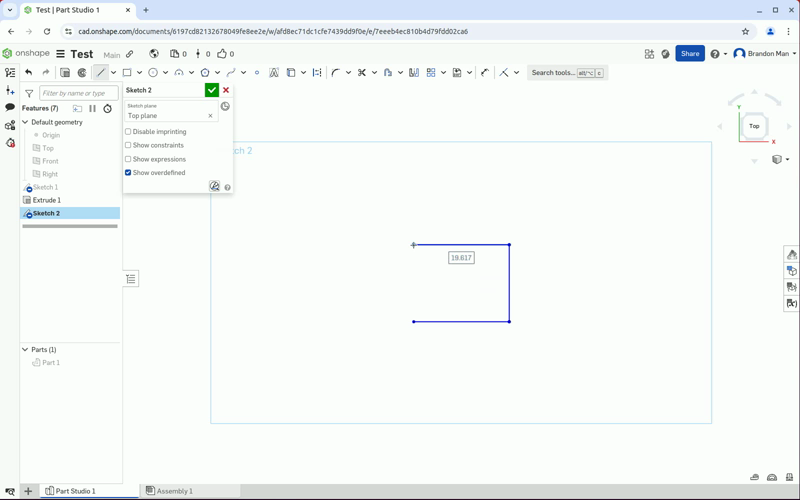
mouse_move(413, 321)
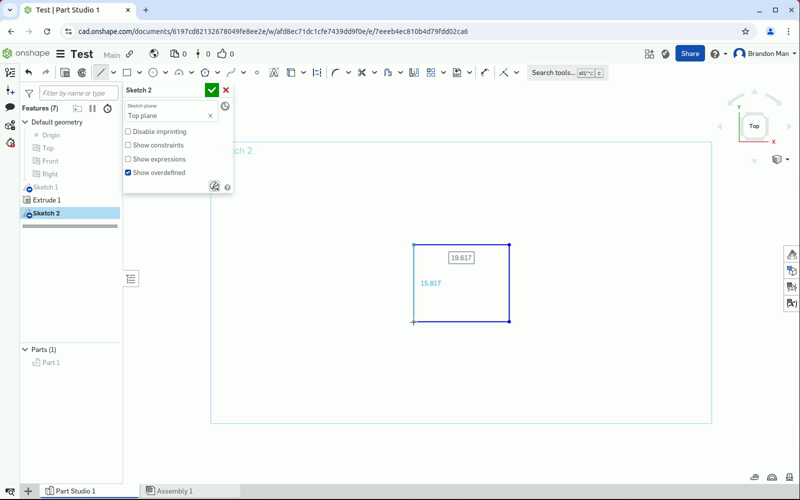
key_up(shift)
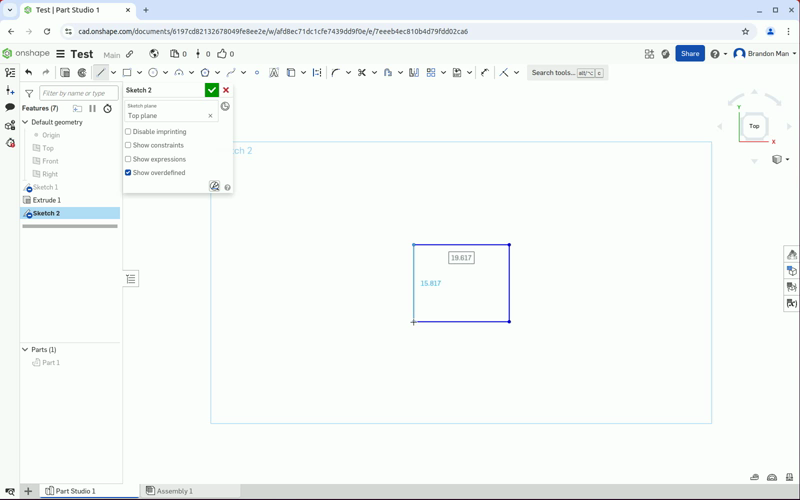
click(413, 321)
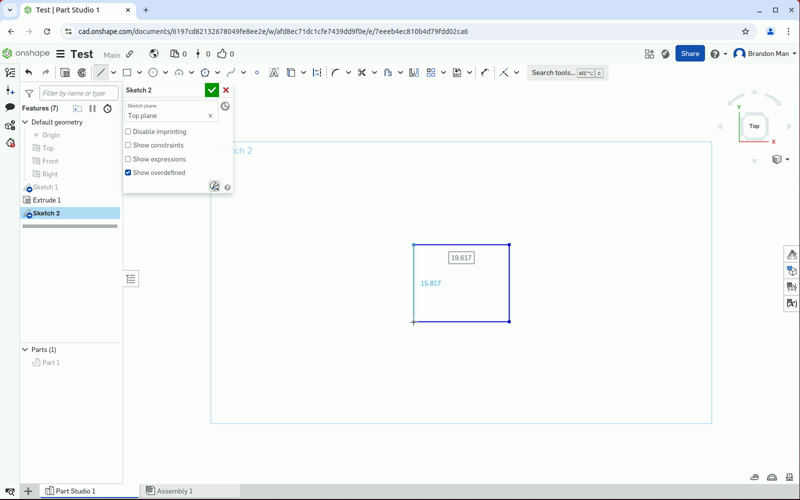
key(esc)
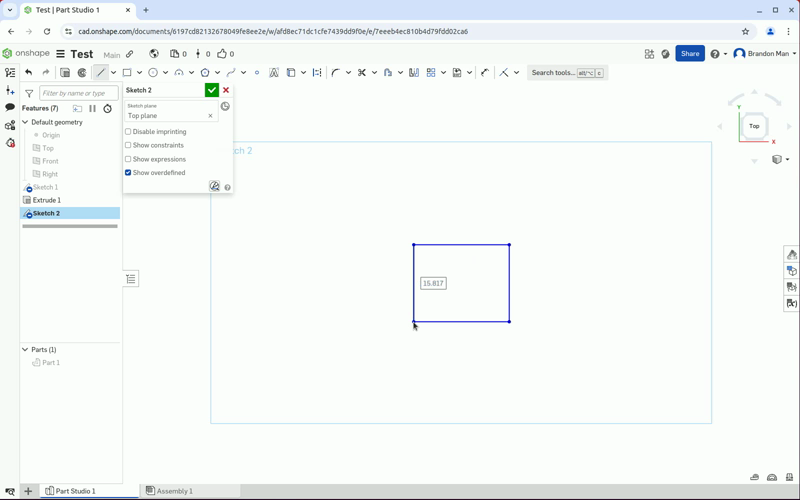
mouse_move(426, 314)
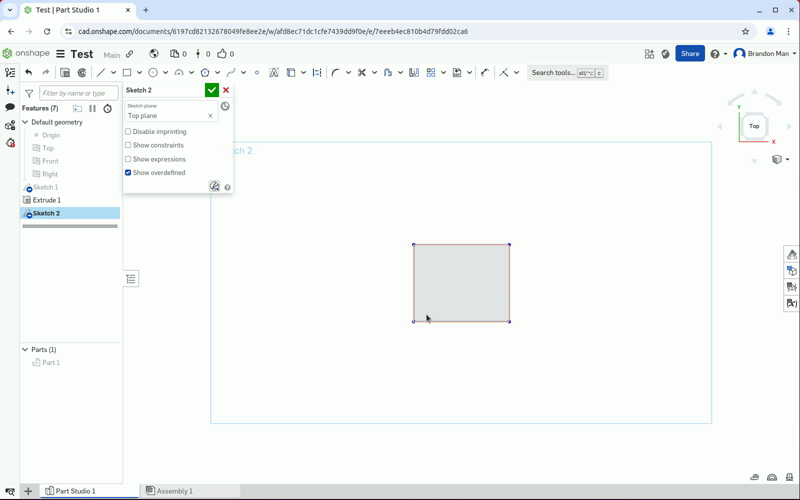
click(426, 314)
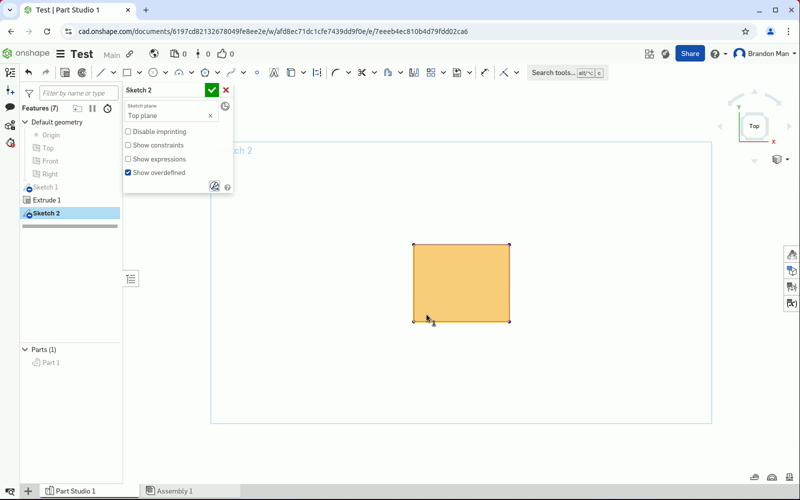
mouse_move(73, 352)
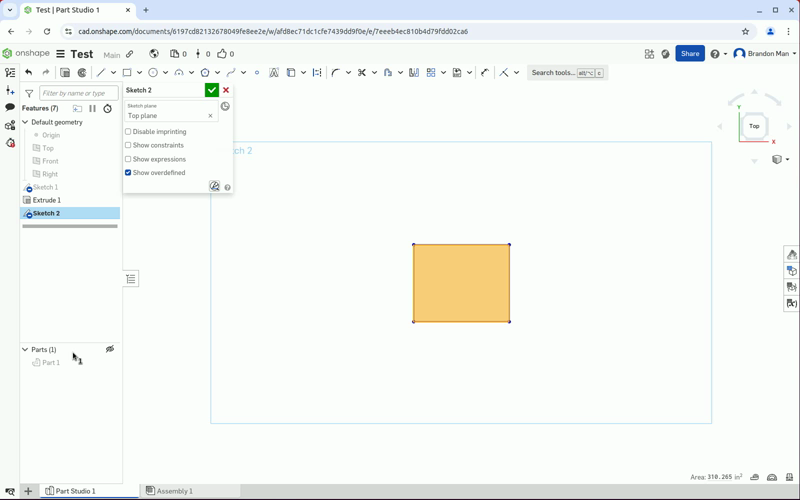
key(shift+y)
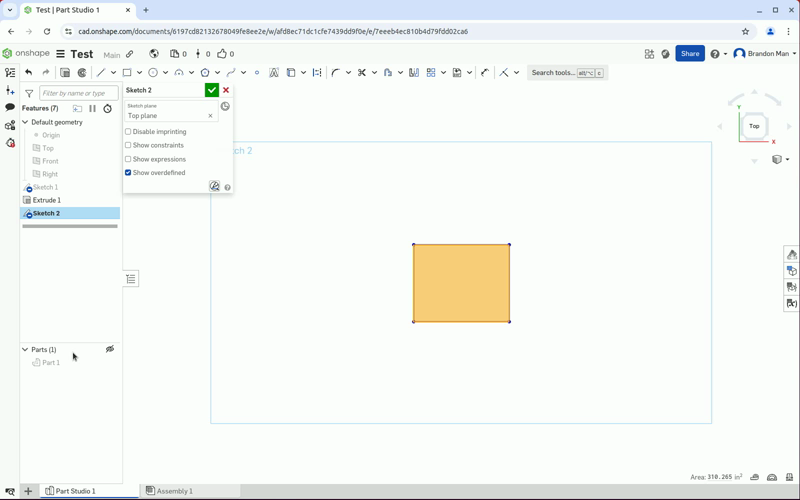
key(shift+e)
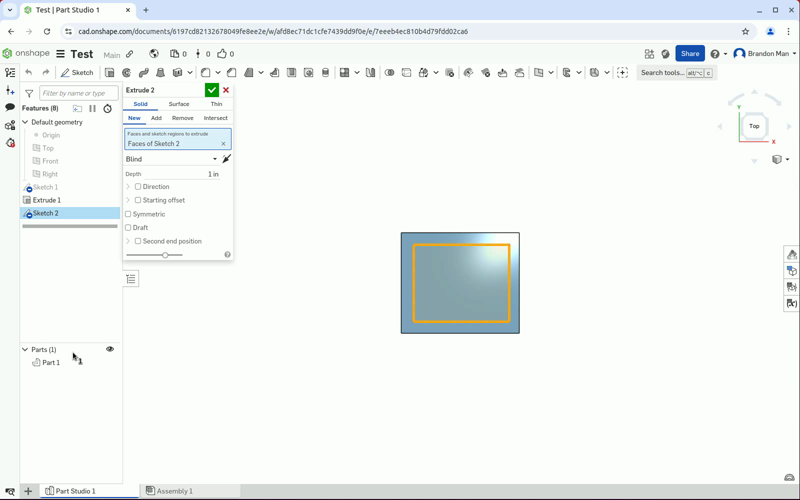
mouse_move(143, 106)
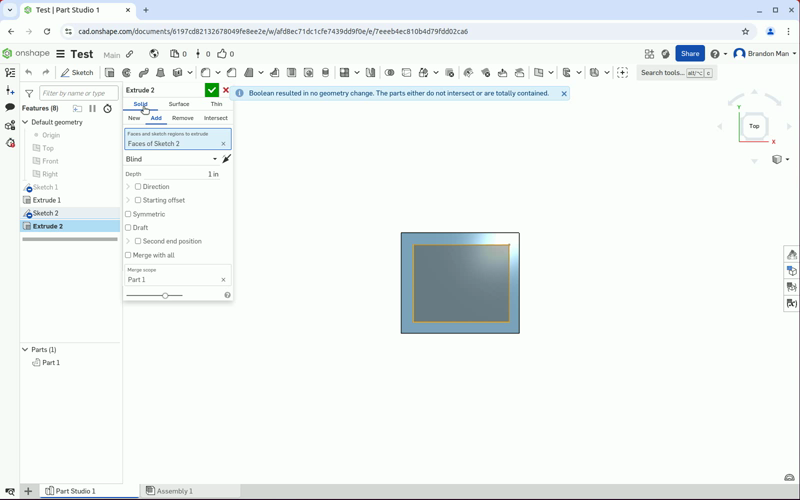
click(143, 106)
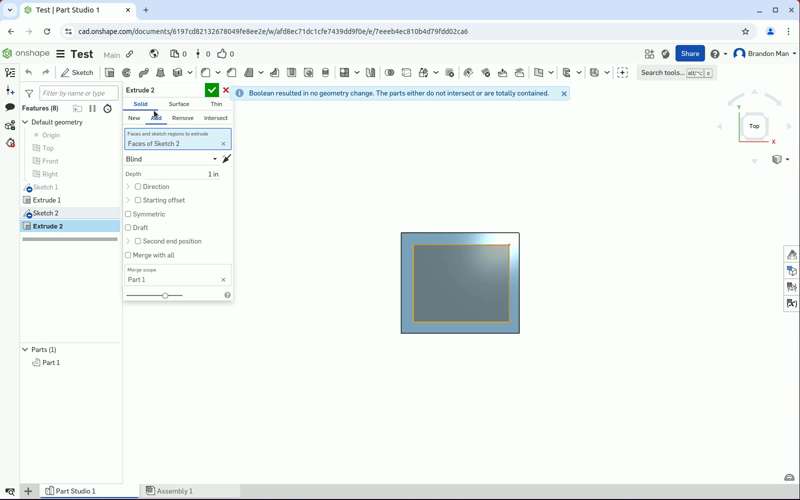
mouse_move(186, 120)
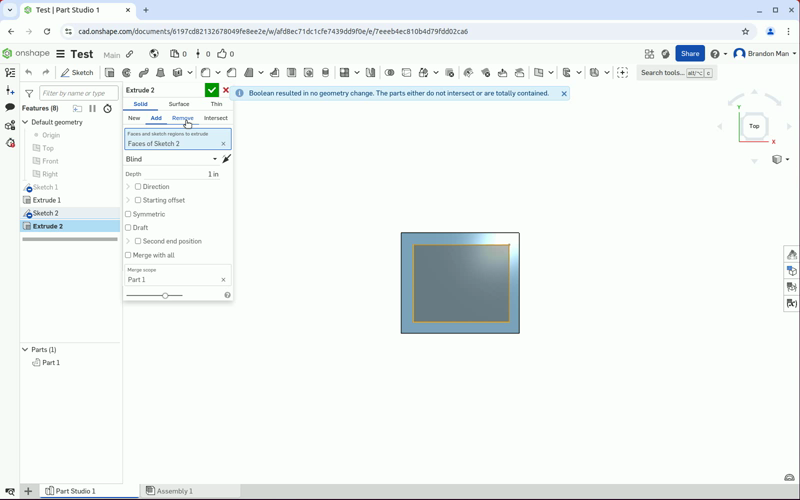
click(186, 120)
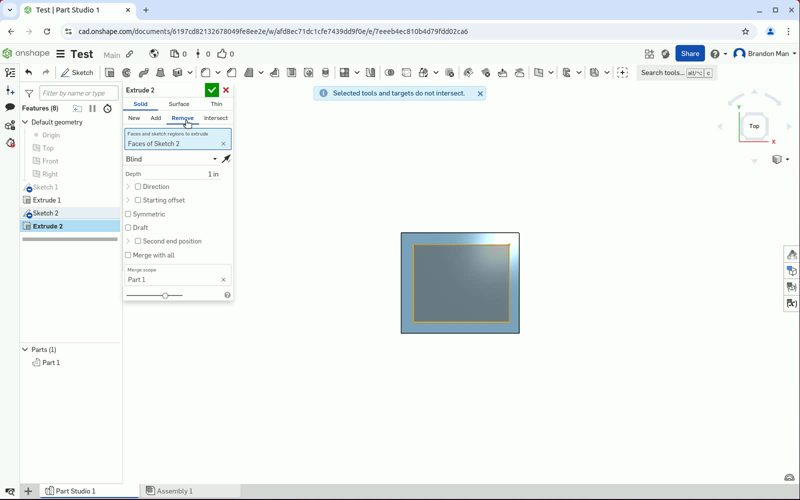
key(tab, 4)
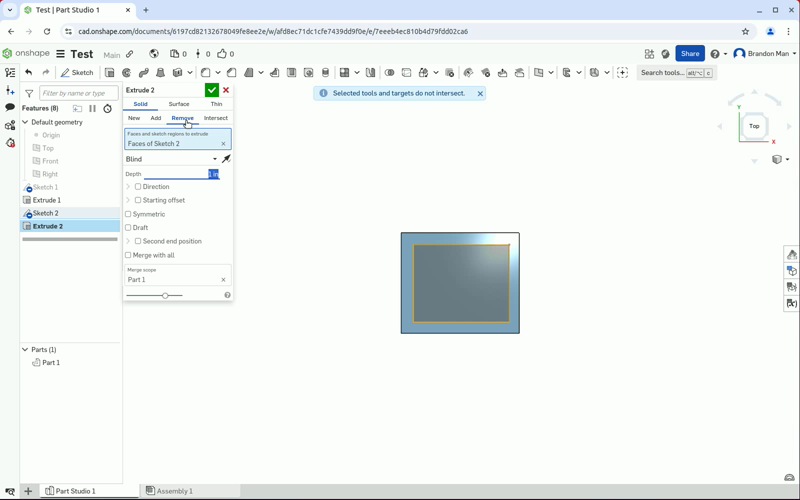
text(-20.701)
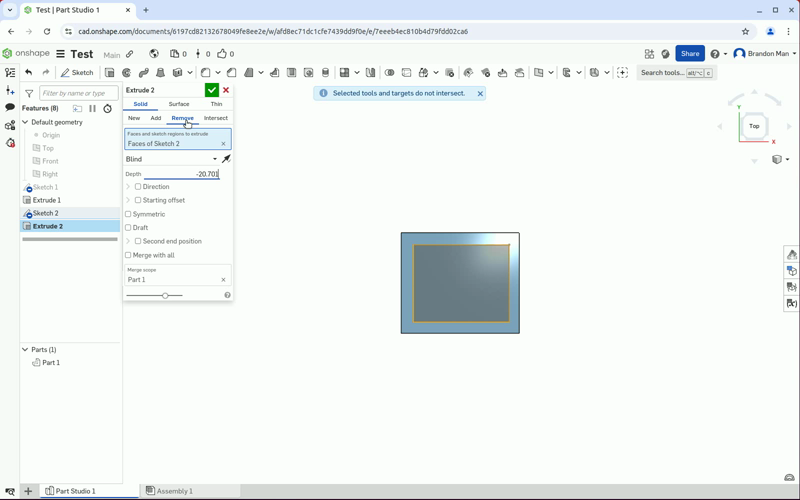
key(tab, 6)
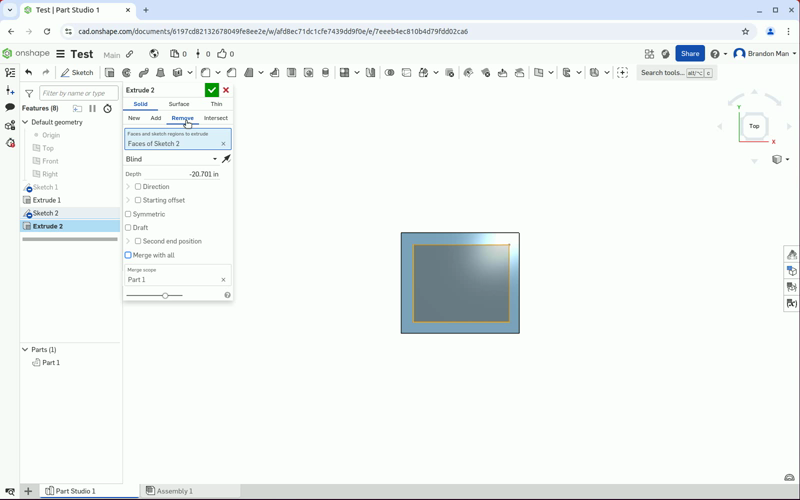
key(space)
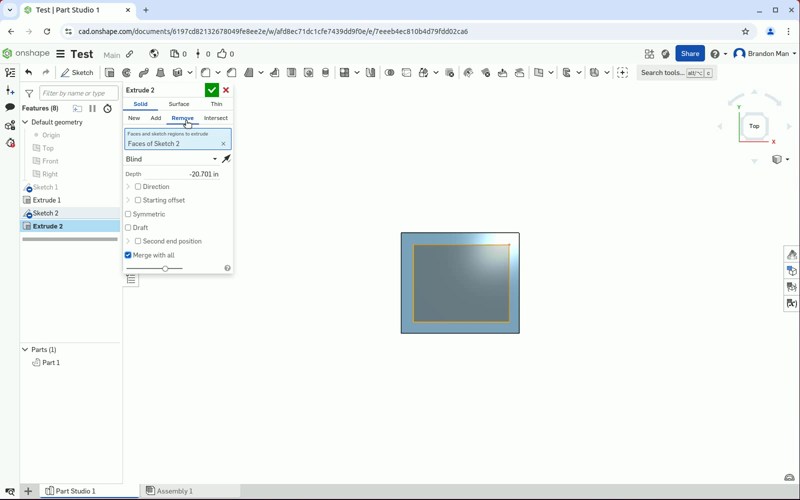
key(enter)
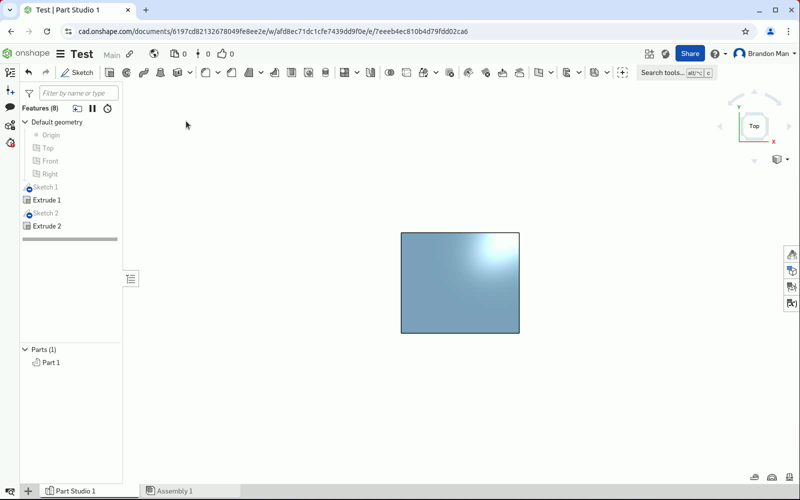
key(shift+h)
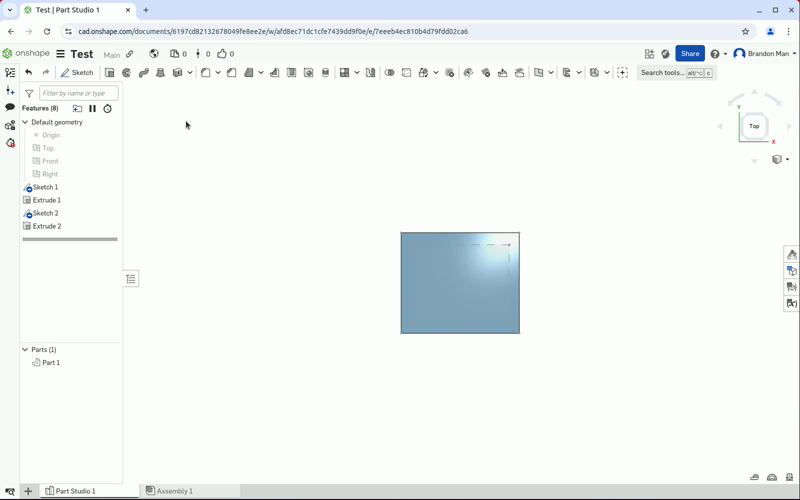
key(shift+h)
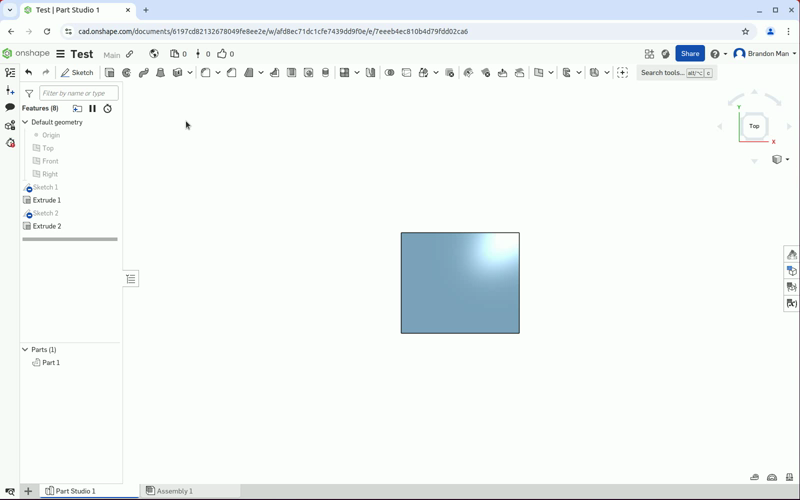
mouse_move(73, 189)
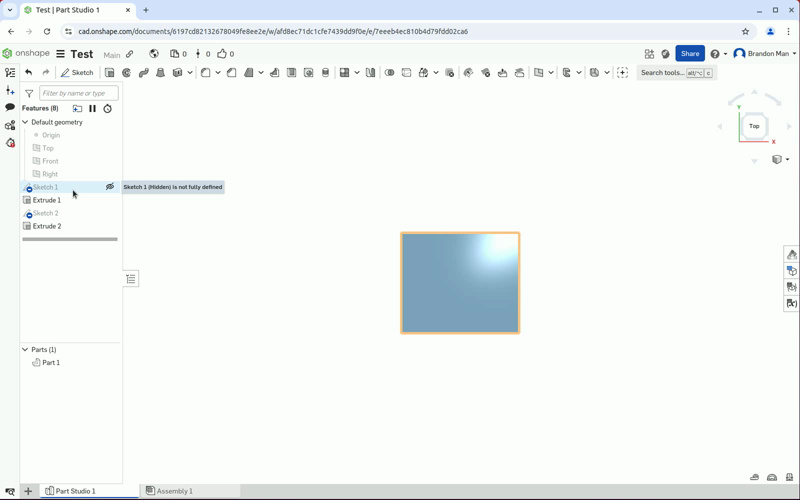
click(73, 189)
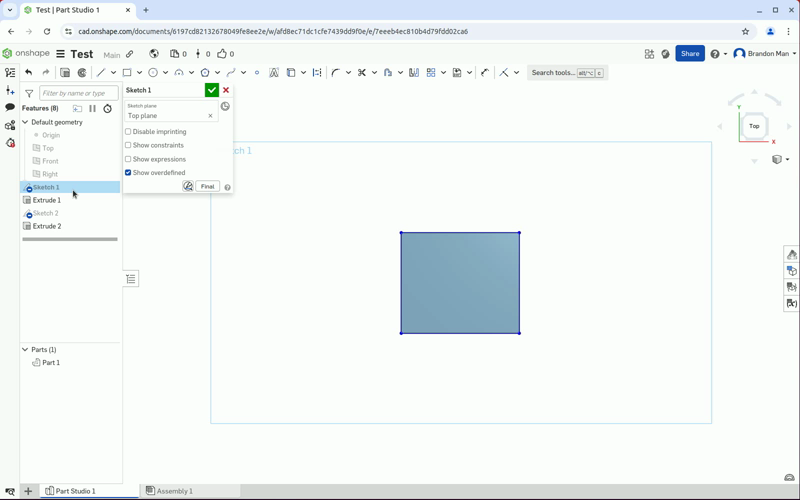
mouse_move(229, 92)
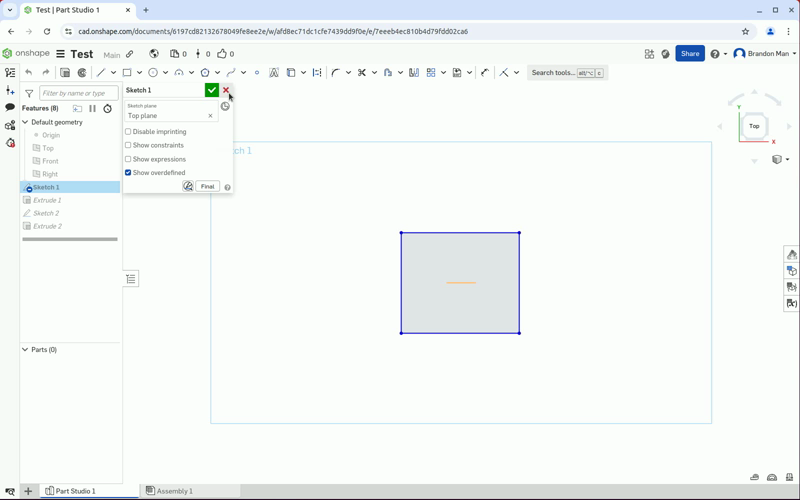
click(229, 92)
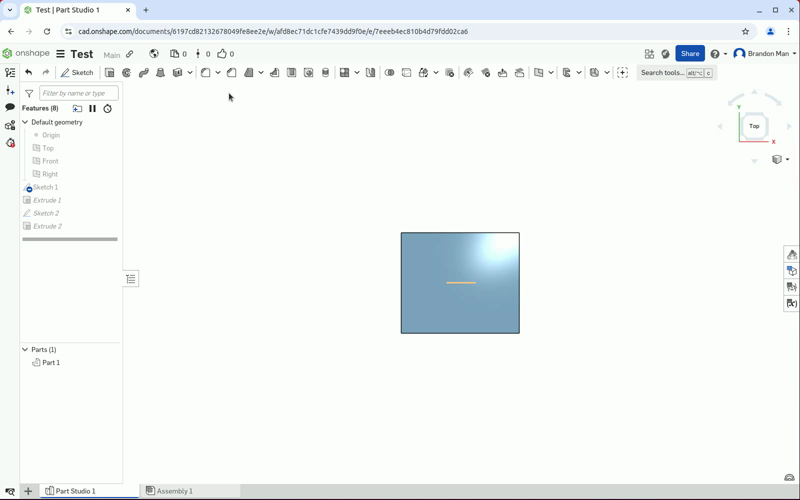
mouse_move(541, 75)
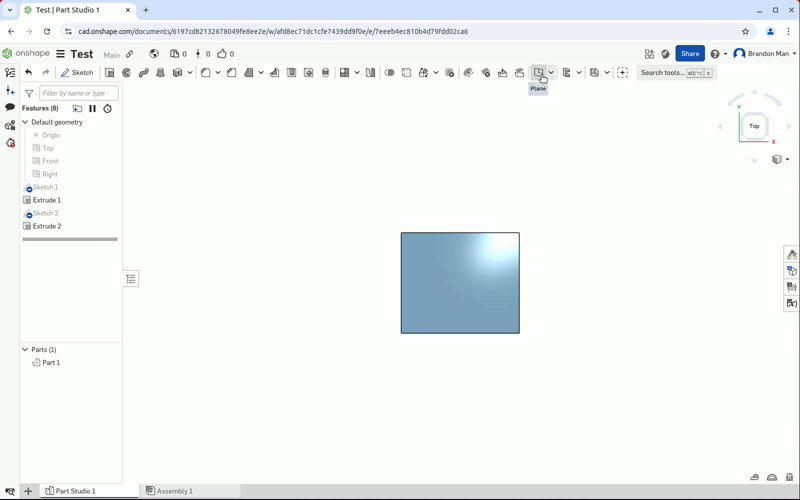
click(541, 75)
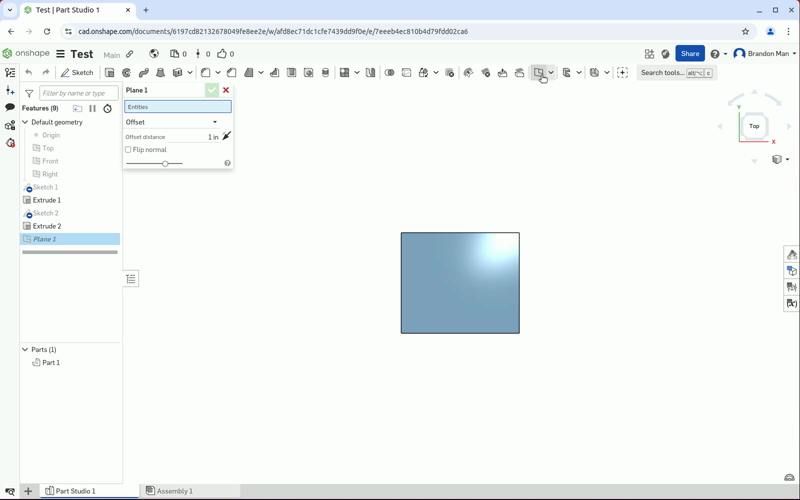
mouse_move(73, 150)
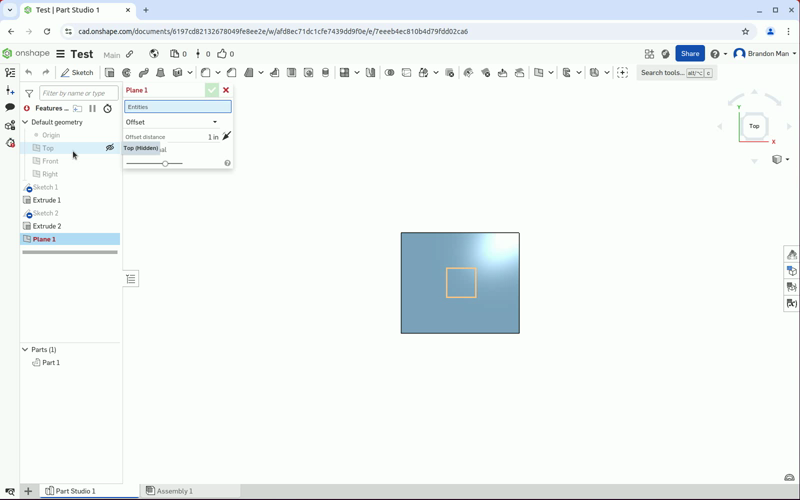
click(73, 150)
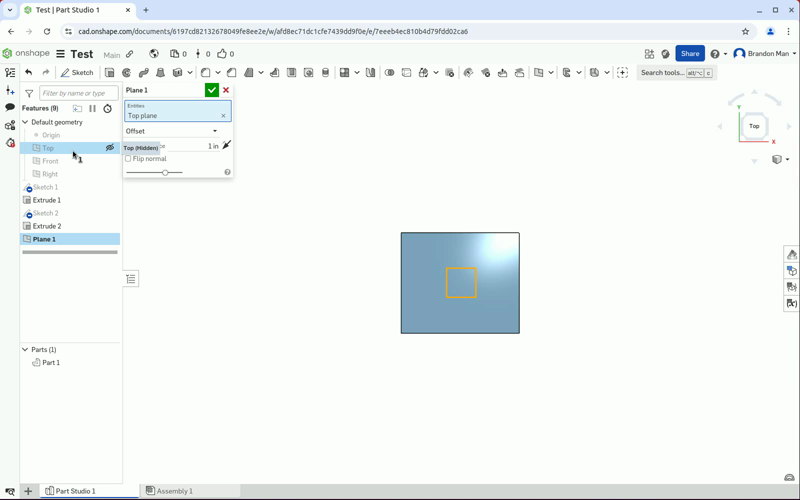
key(tab, 2)
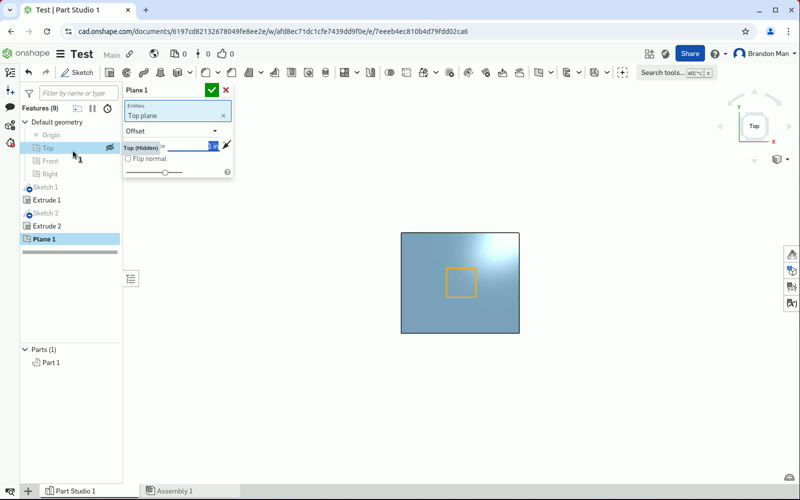
text(23.108)
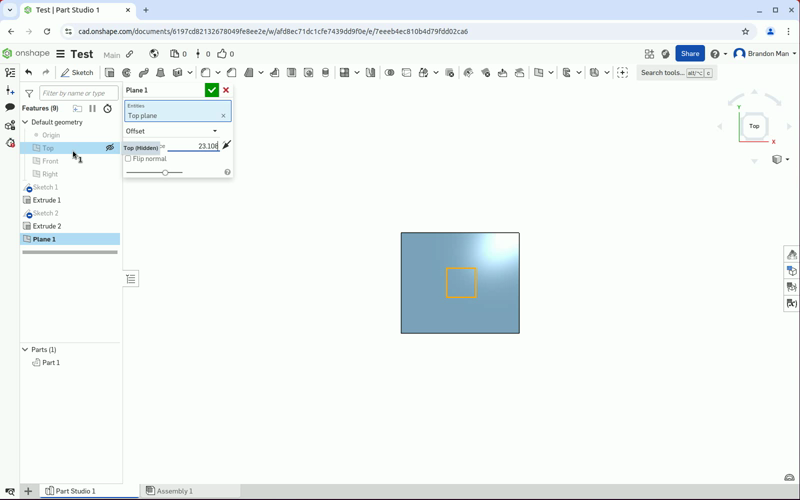
key(enter, 2)
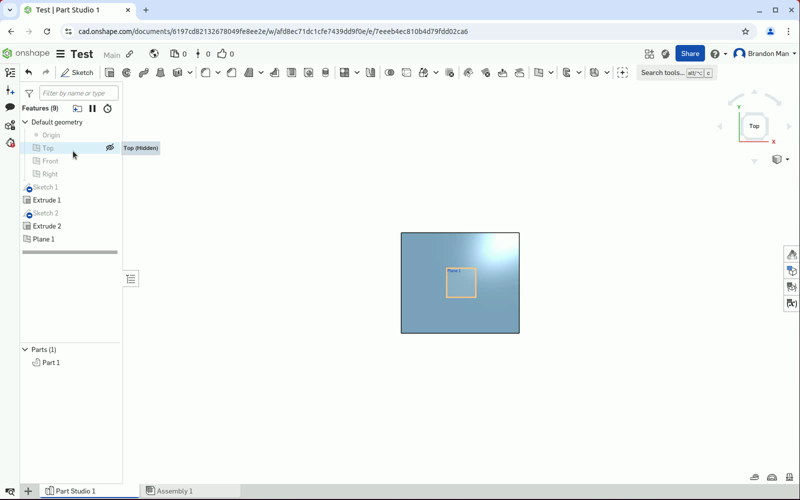
key(shift+s)
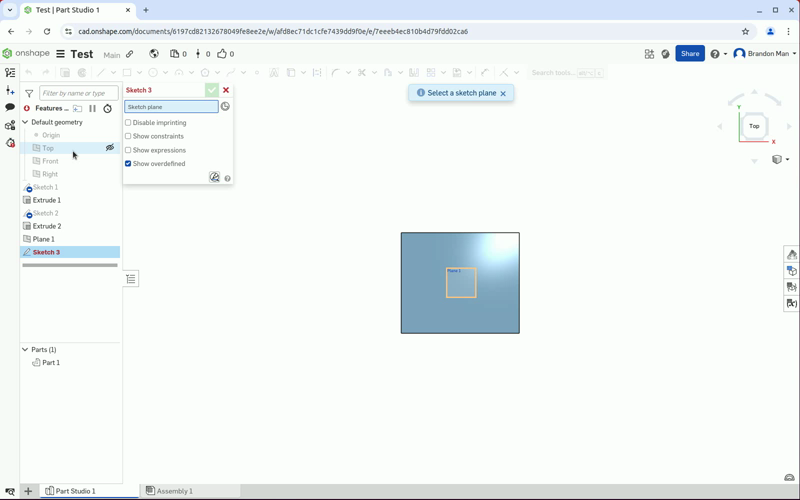
mouse_move(73, 241)
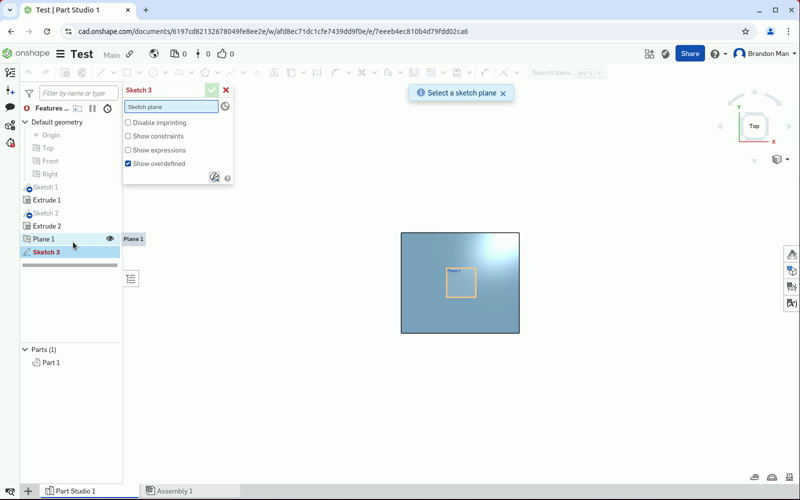
click(73, 241)
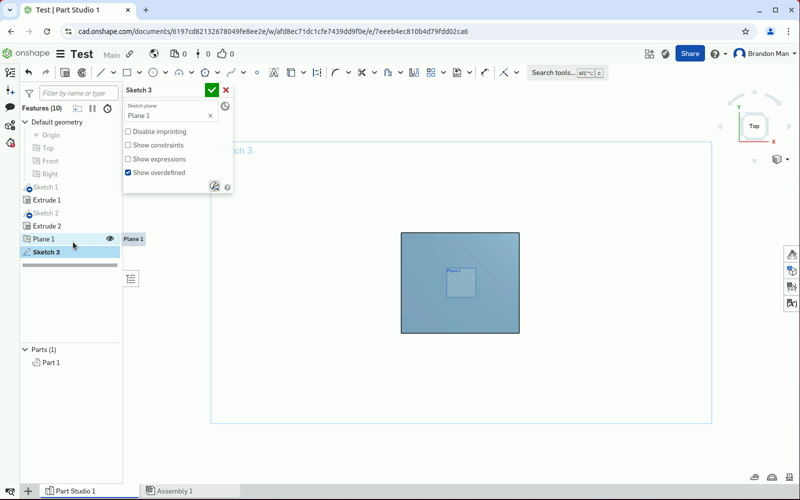
mouse_move(73, 352)
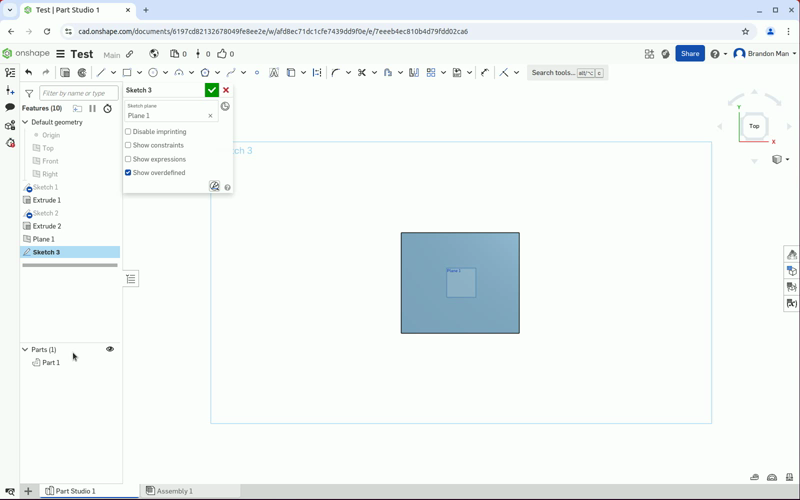
key(y)
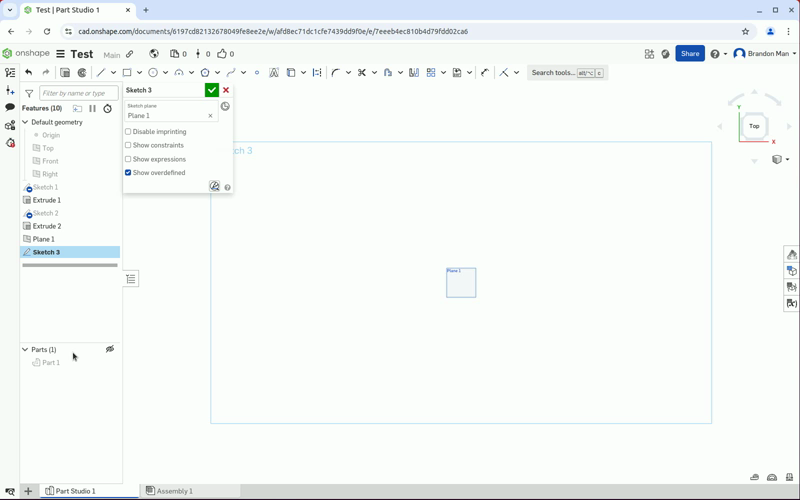
key(l)
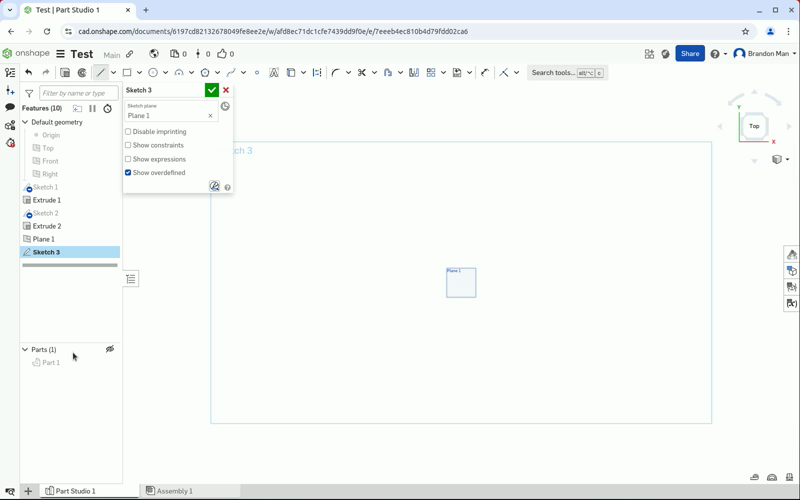
key_down(shift)
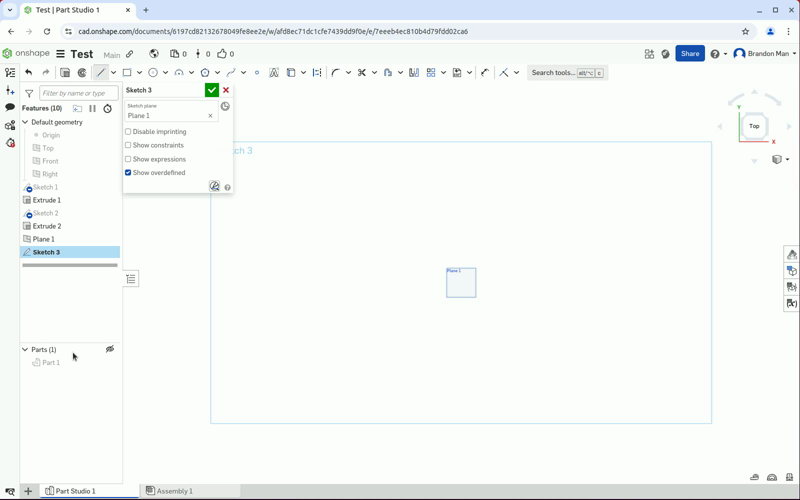
mouse_move(413, 333)
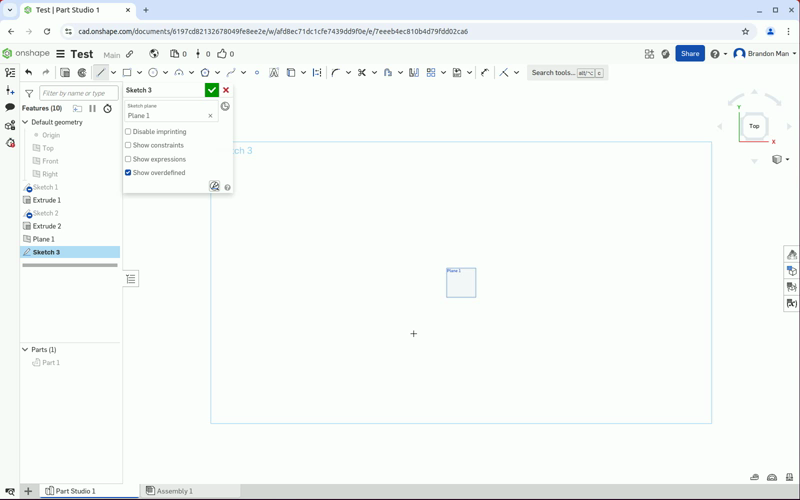
click(413, 333)
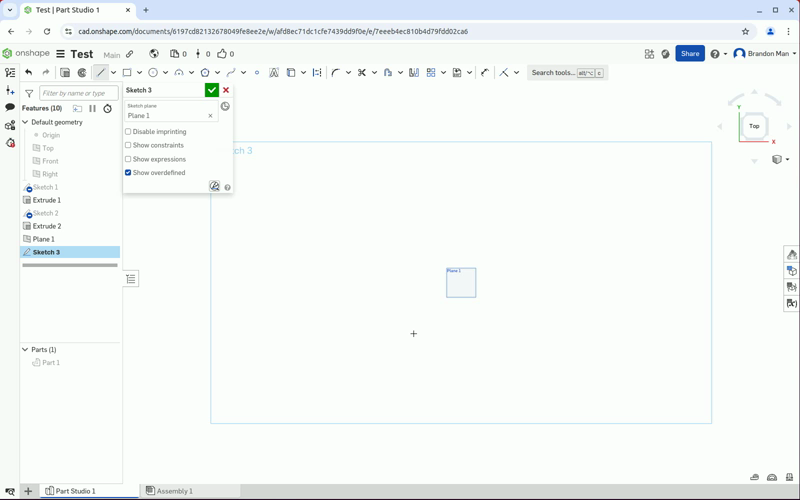
key_up(shift)
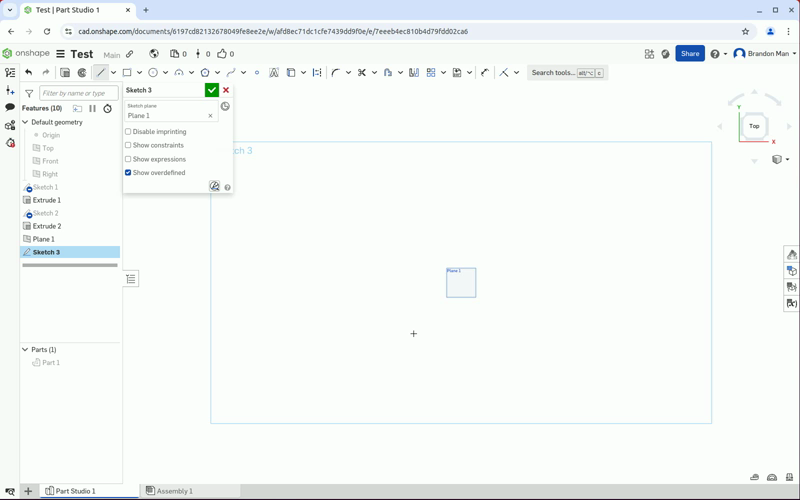
key_down(shift)
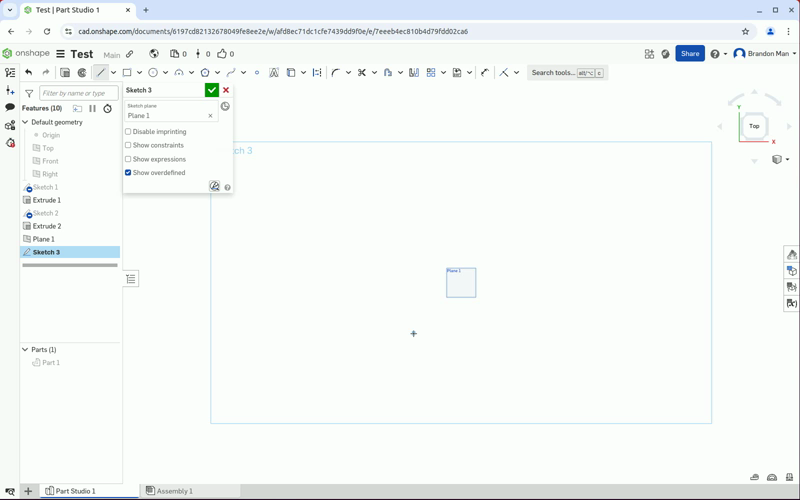
mouse_move(509, 333)
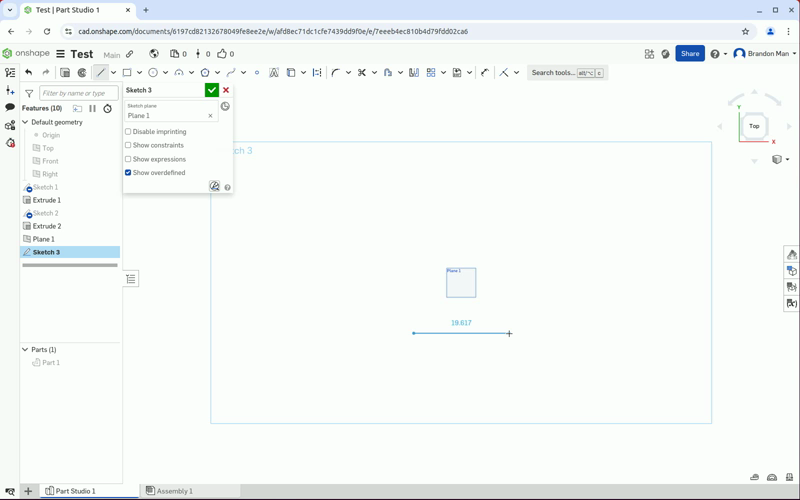
click(509, 333)
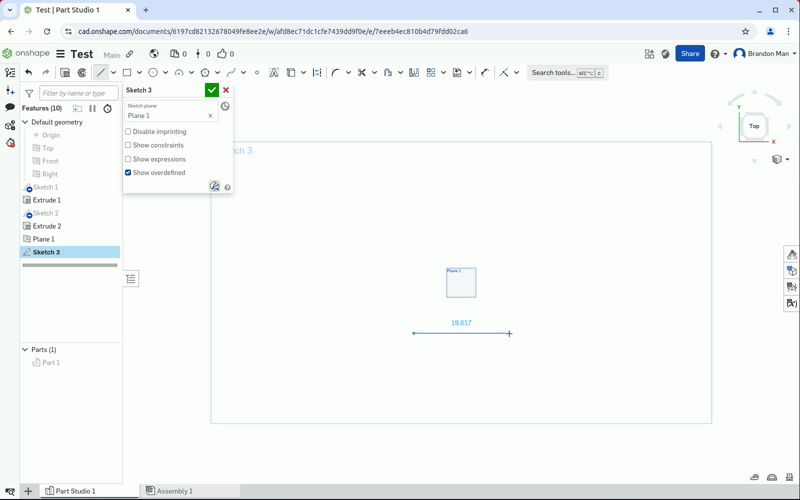
key_up(shift)
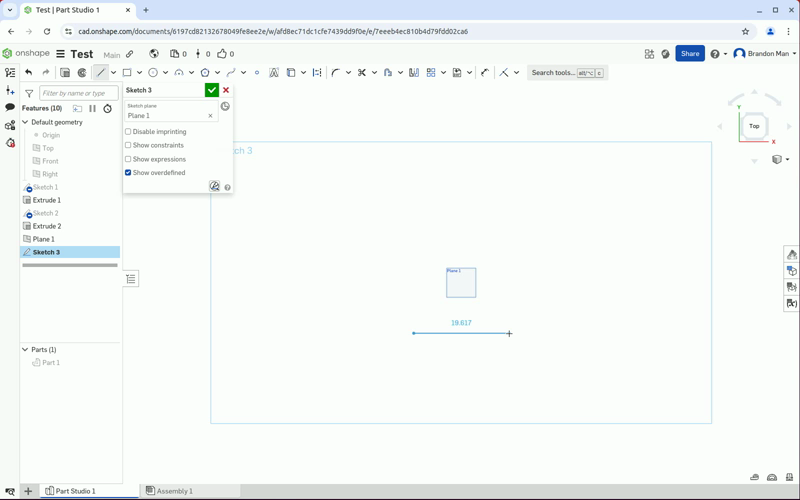
key_down(shift)
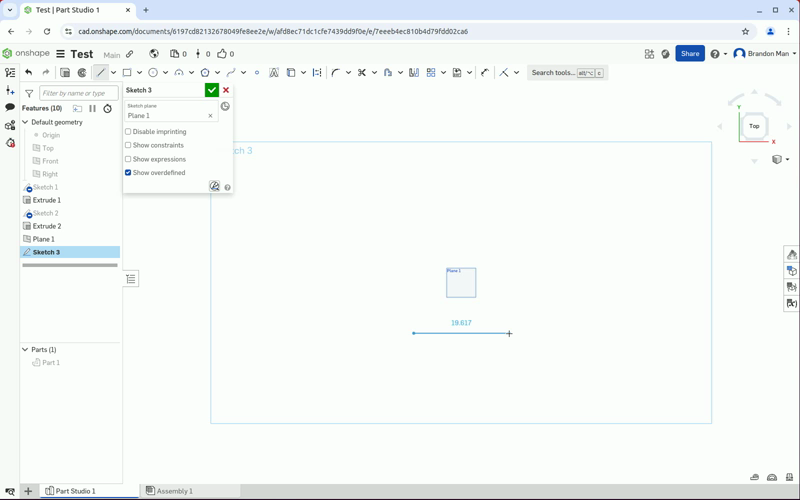
mouse_move(539, 333)
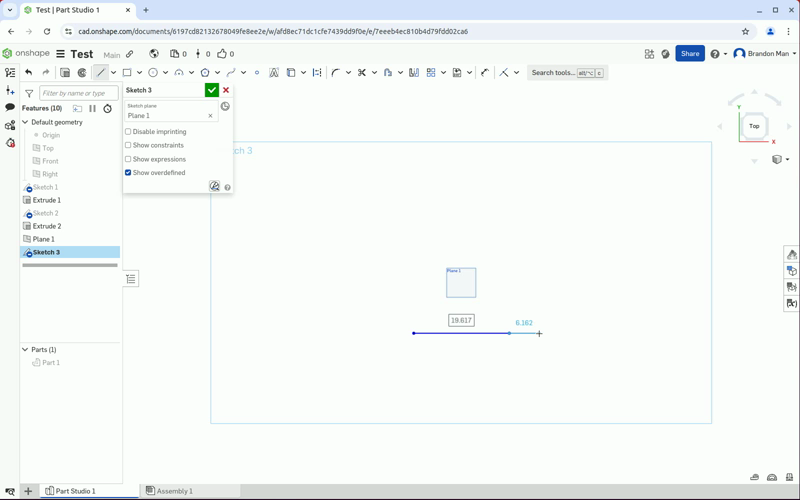
mouse_move(509, 321)
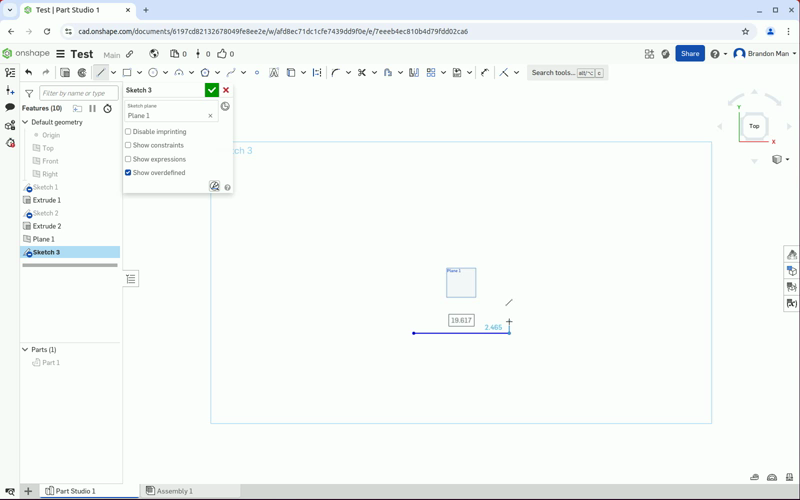
click(509, 321)
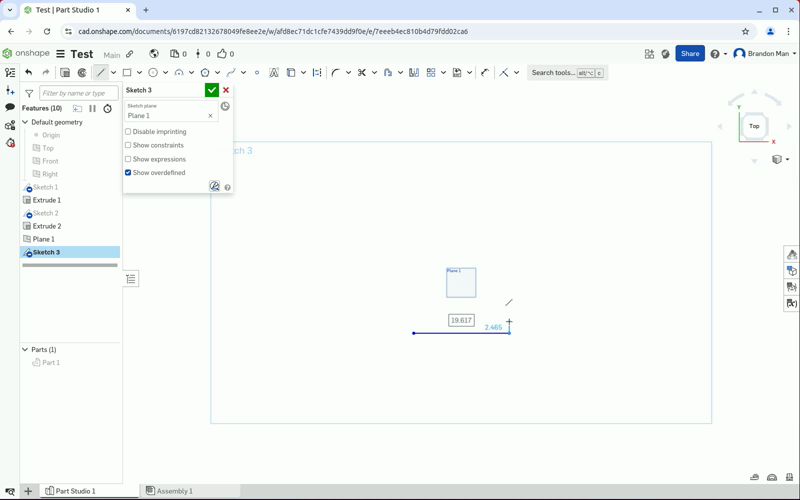
key_up(shift)
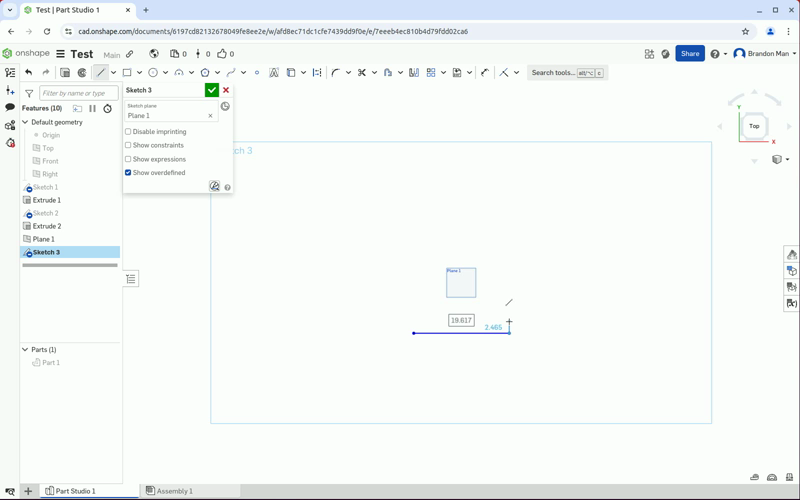
key_down(shift)
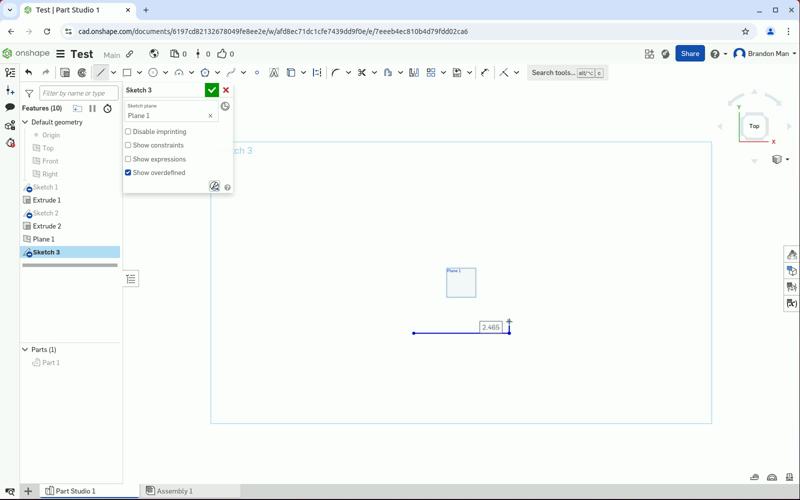
mouse_move(413, 321)
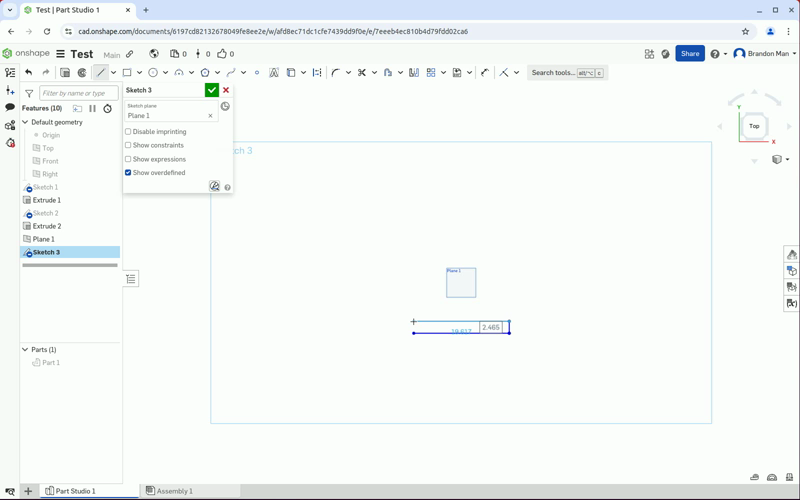
click(413, 321)
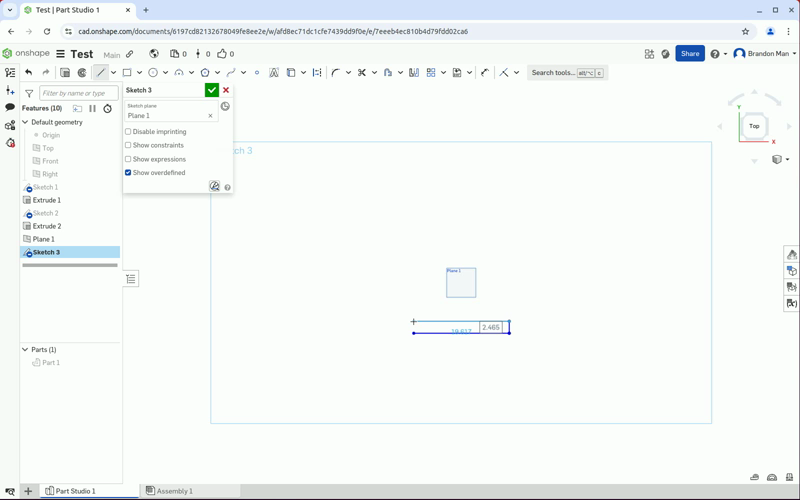
key_up(shift)
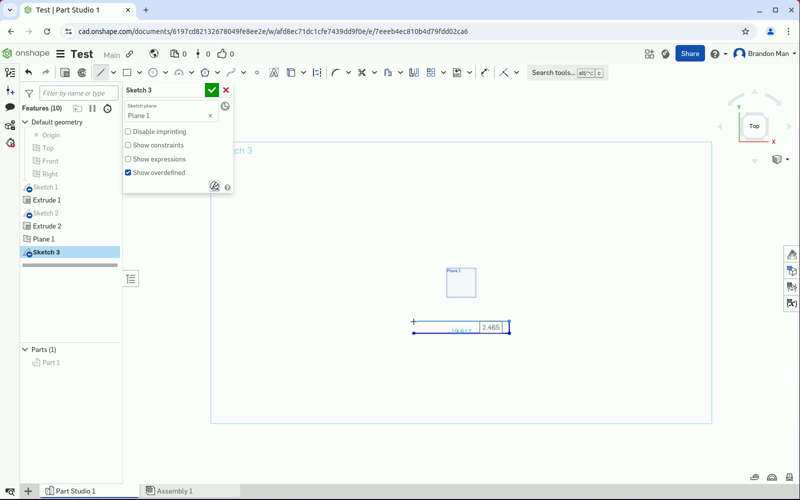
mouse_move(444, 321)
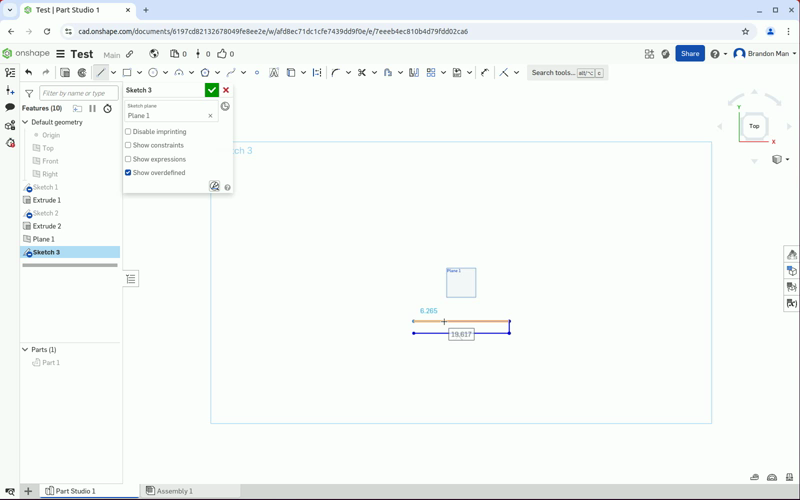
key_down(shift)
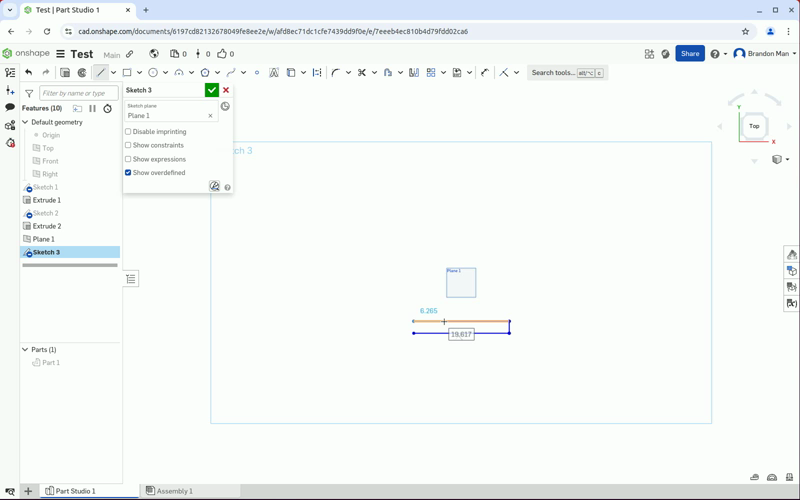
mouse_move(413, 333)
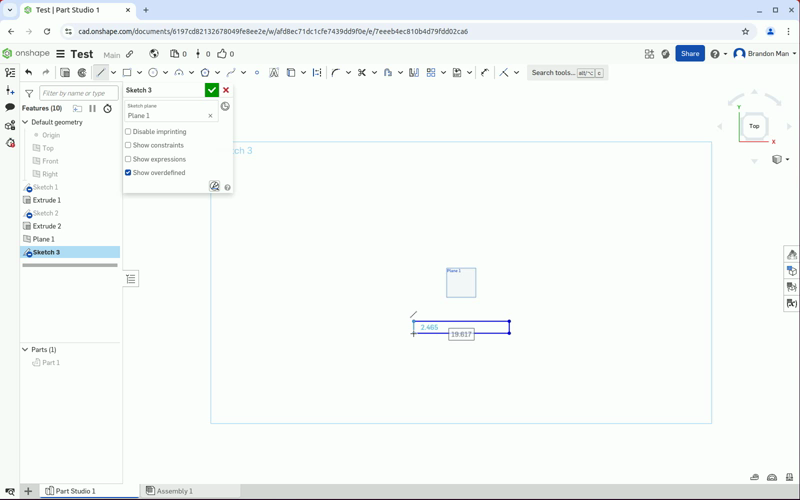
key_up(shift)
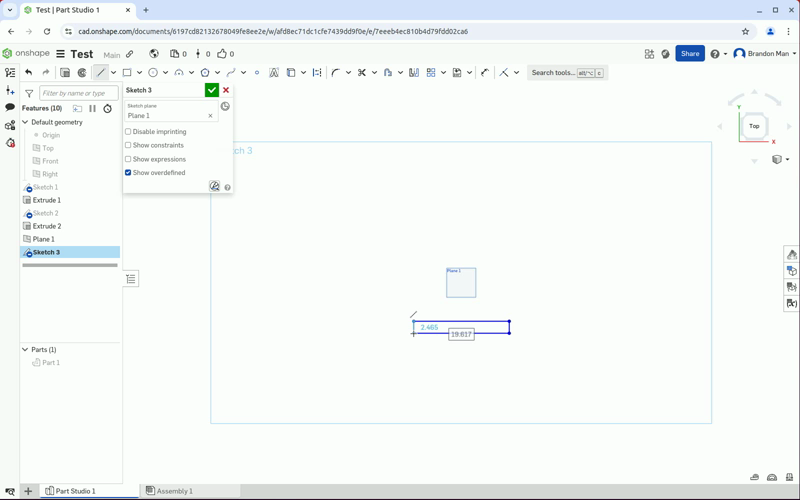
click(413, 333)
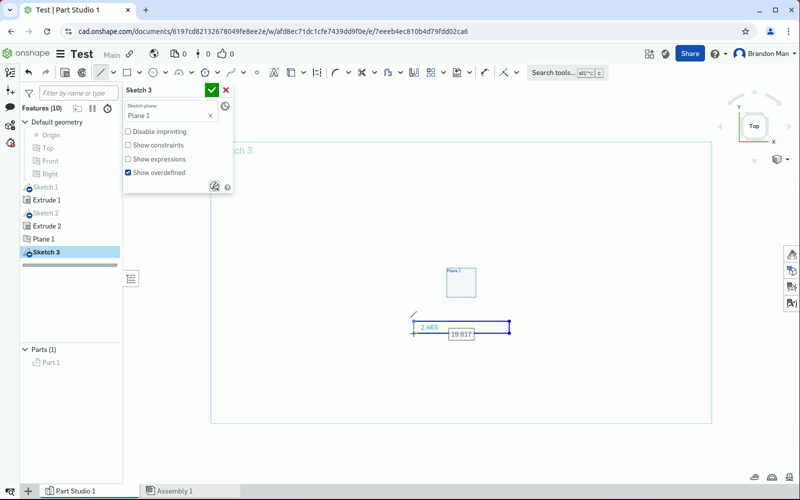
key(esc)
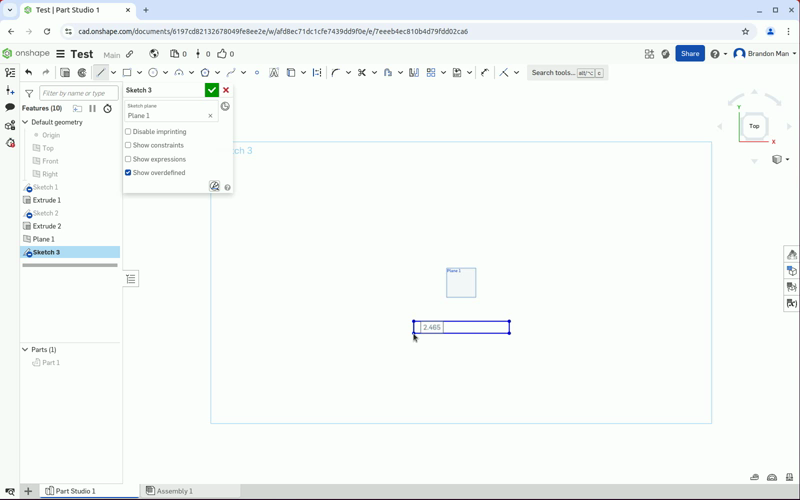
mouse_move(465, 330)
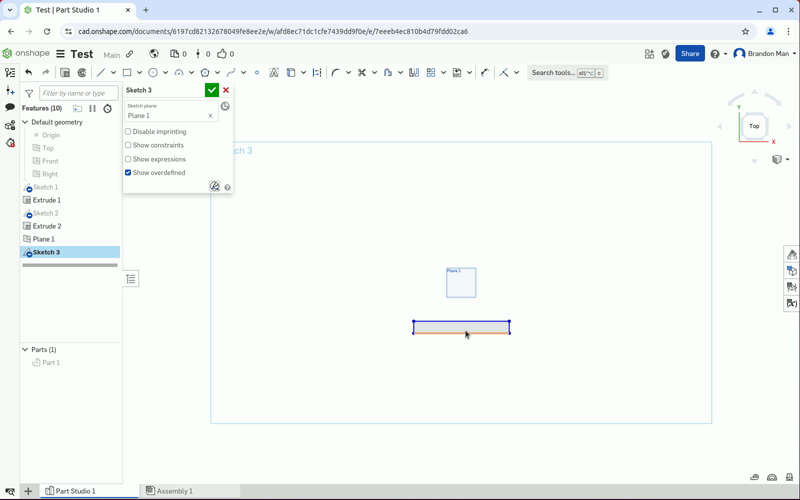
scroll(6)
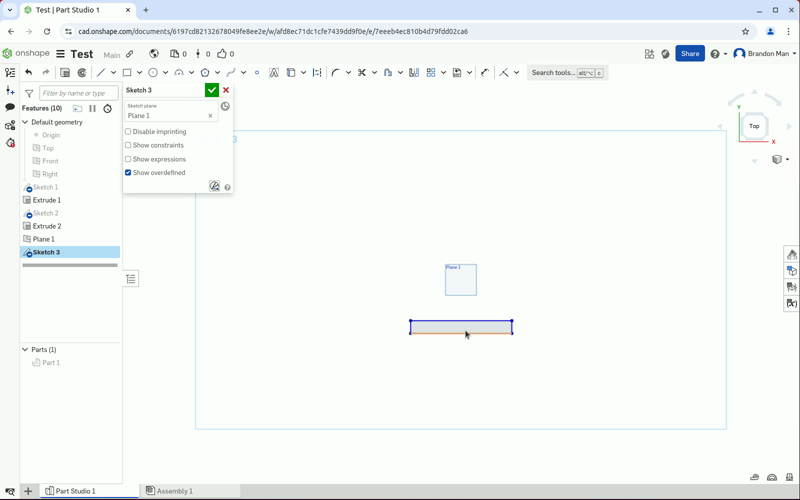
scroll(6)
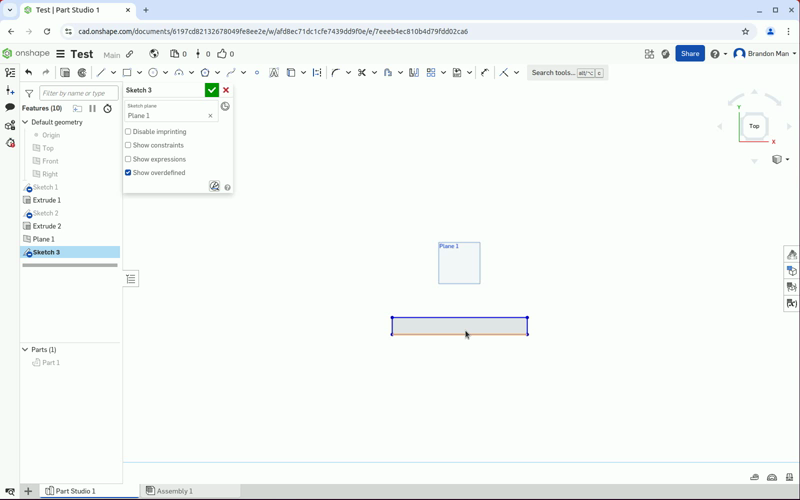
scroll(6)
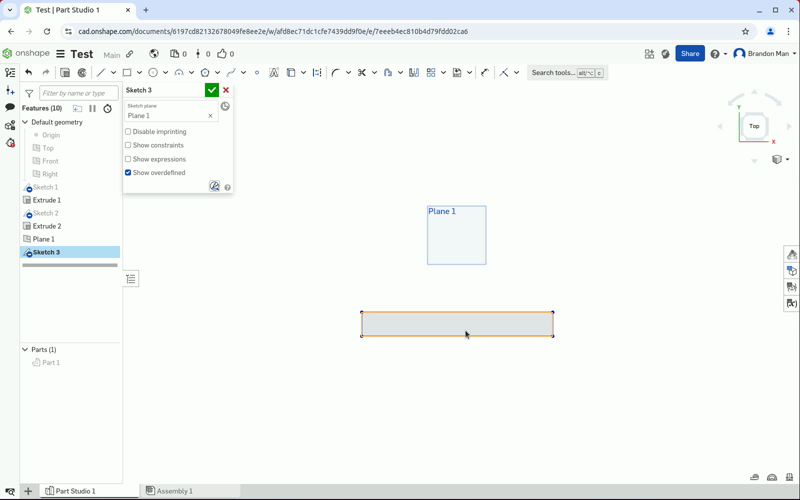
scroll(6)
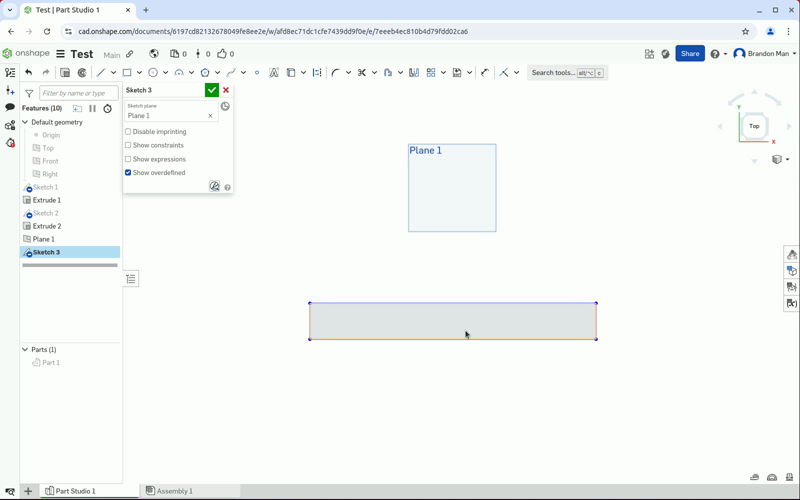
scroll(6)
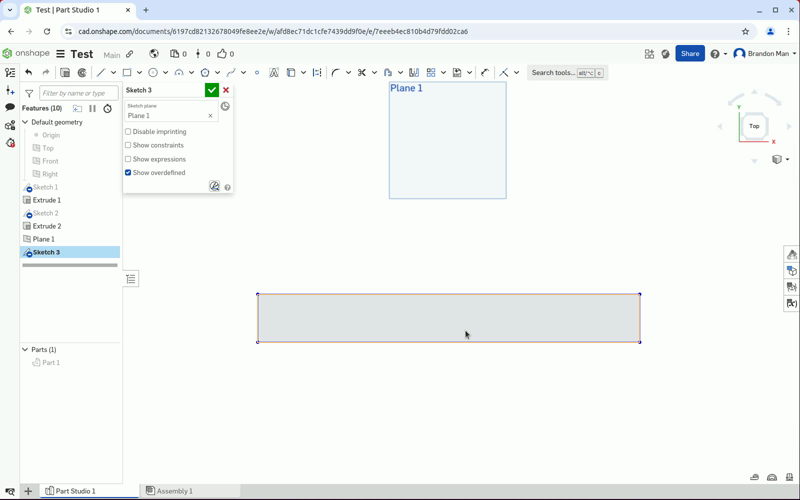
scroll(6)
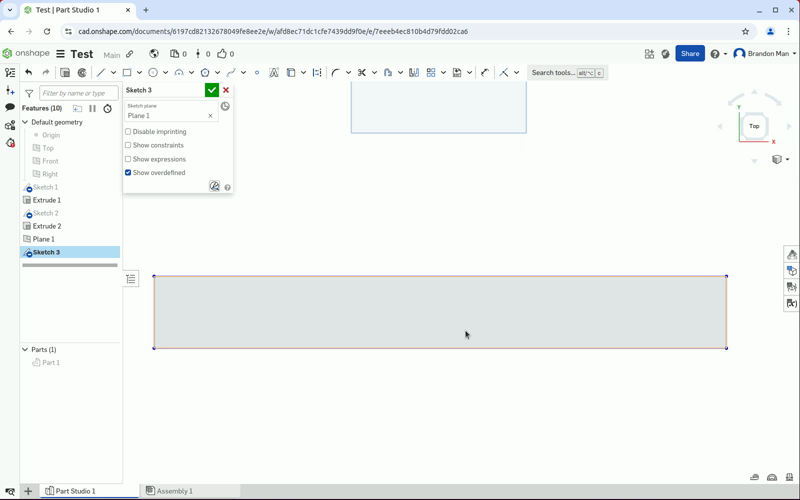
scroll(6)
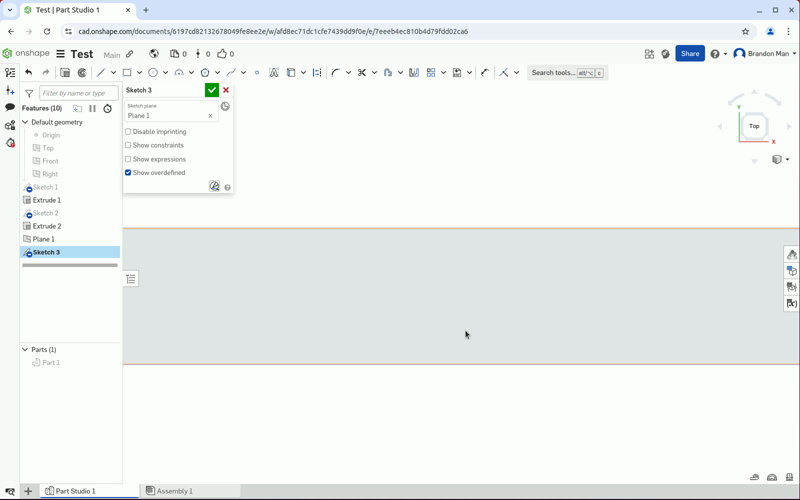
click(465, 330)
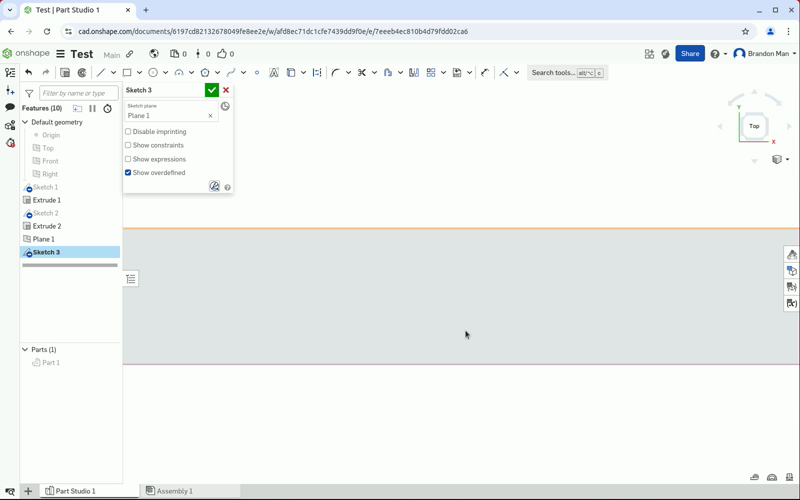
scroll(-6)
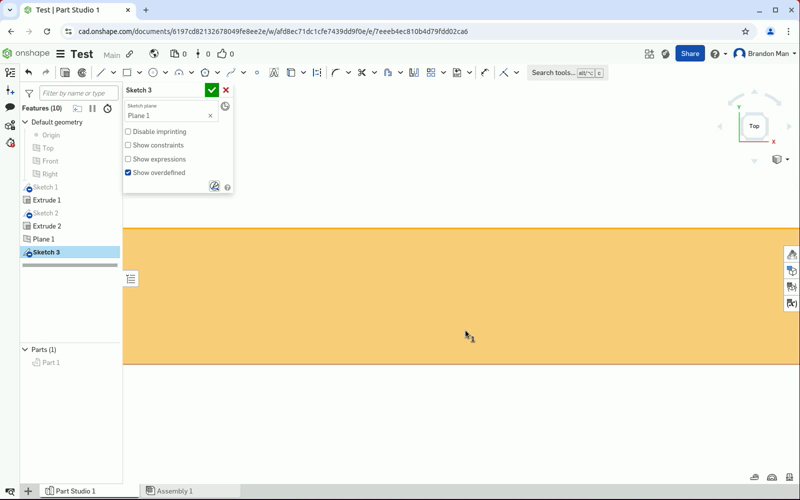
scroll(-6)
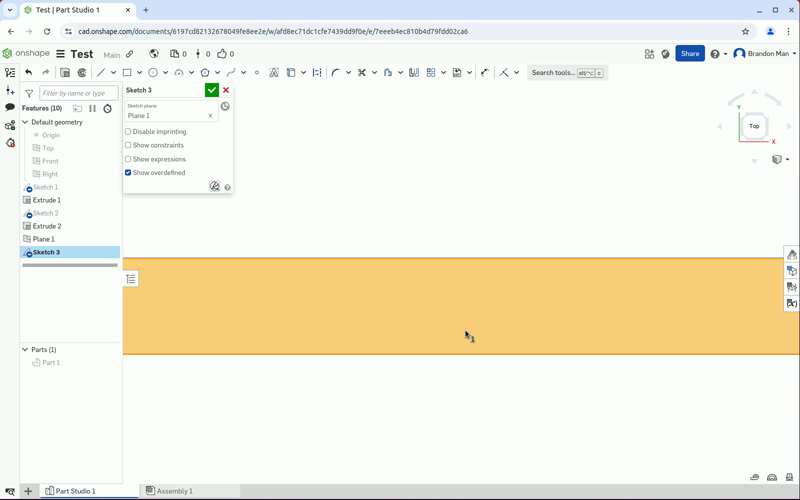
scroll(-6)
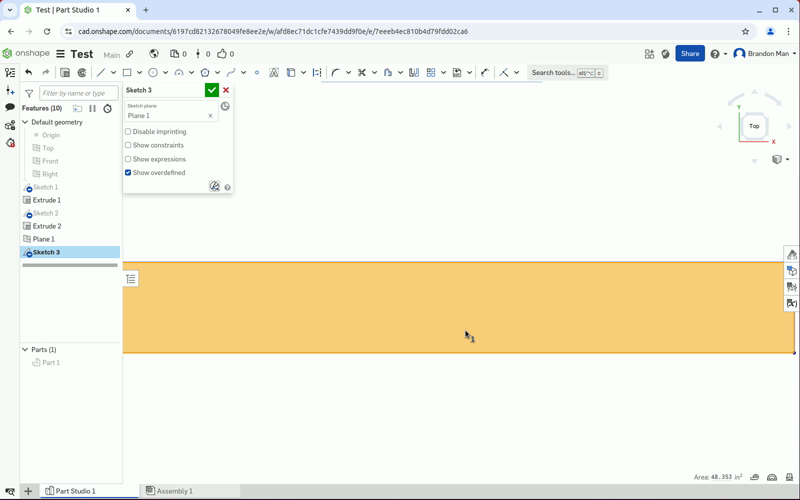
scroll(-6)
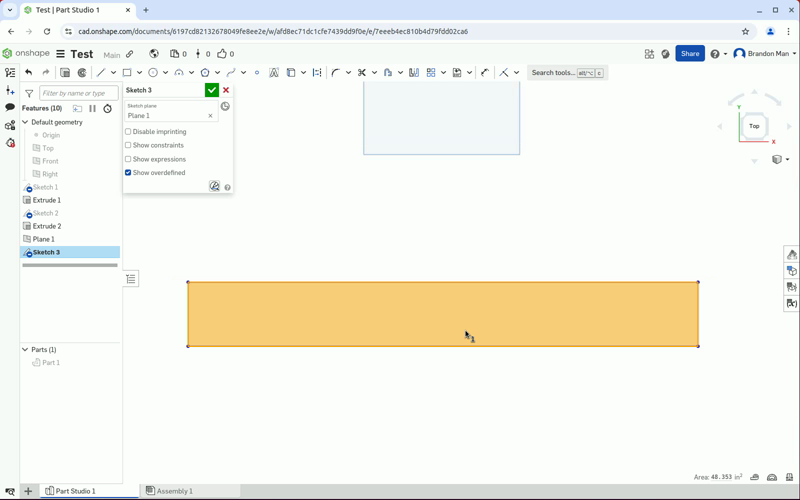
scroll(-6)
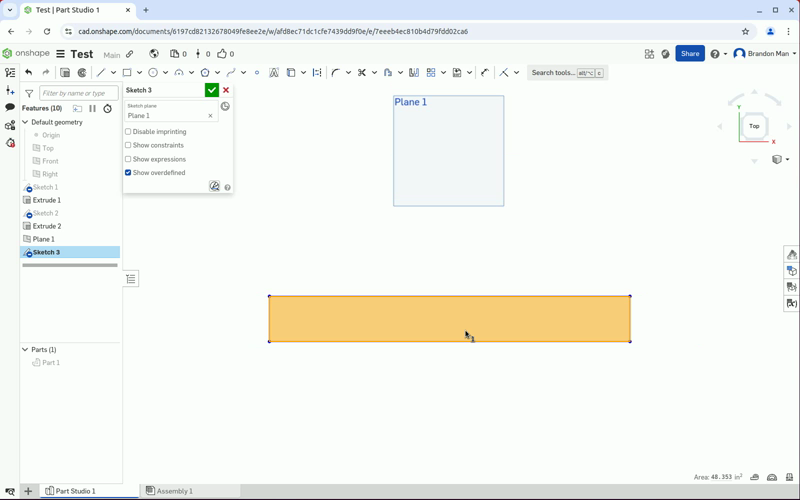
scroll(-6)
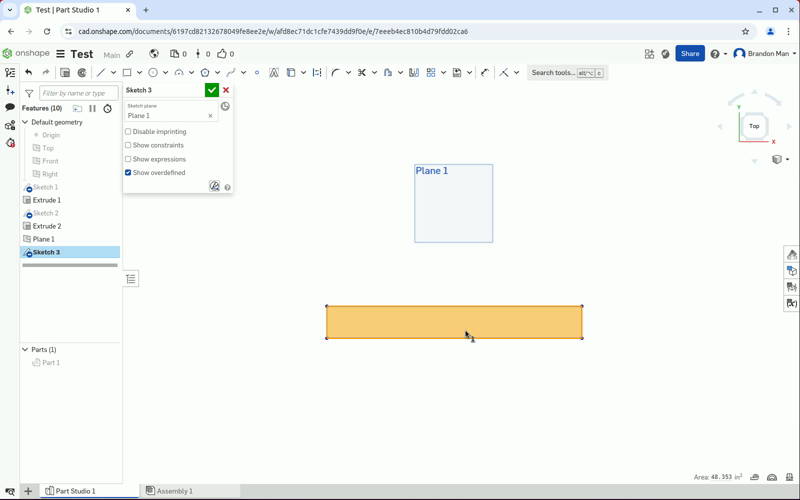
scroll(-6)
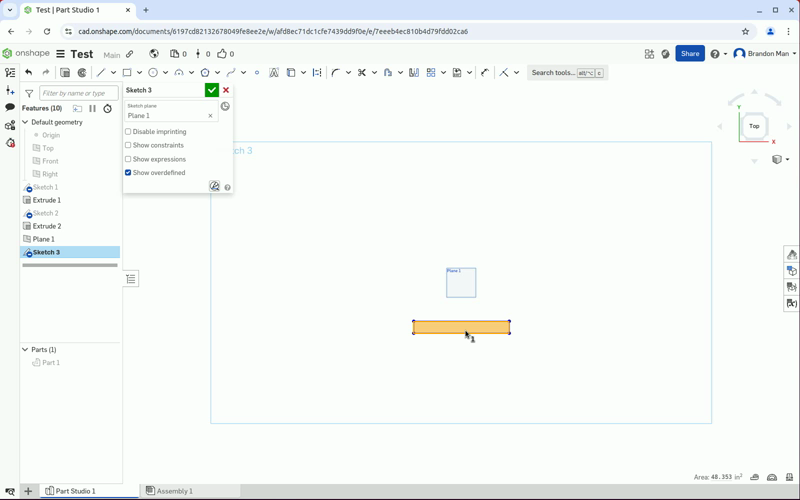
mouse_move(73, 352)
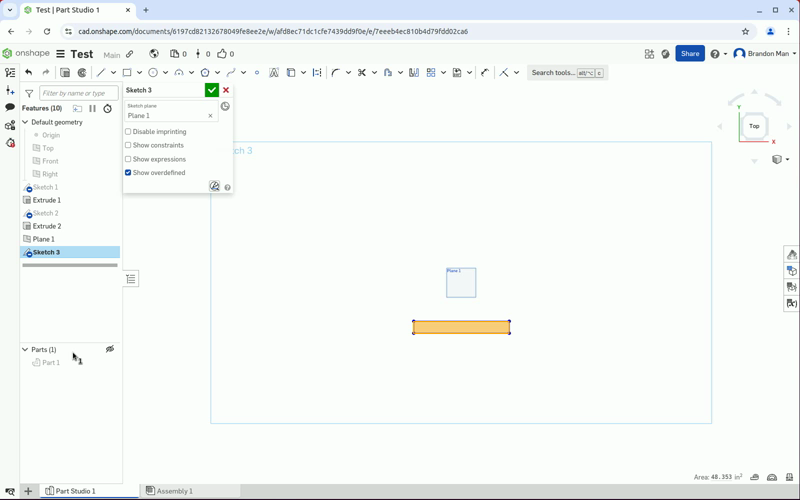
key(shift+y)
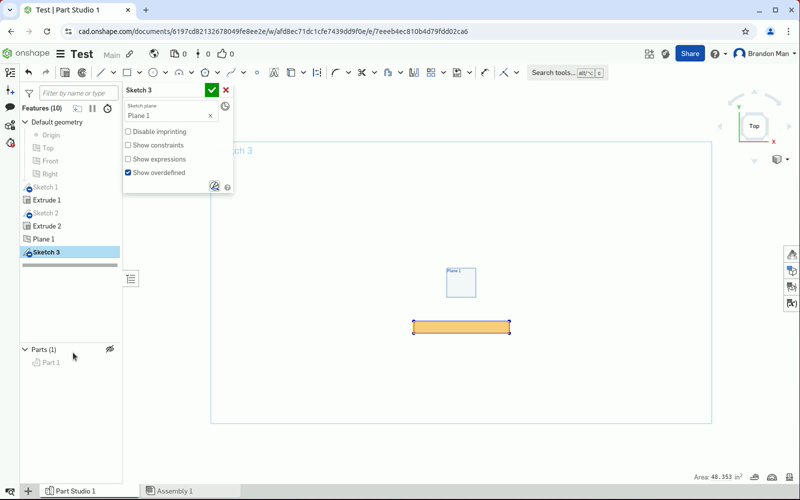
key(shift+e)
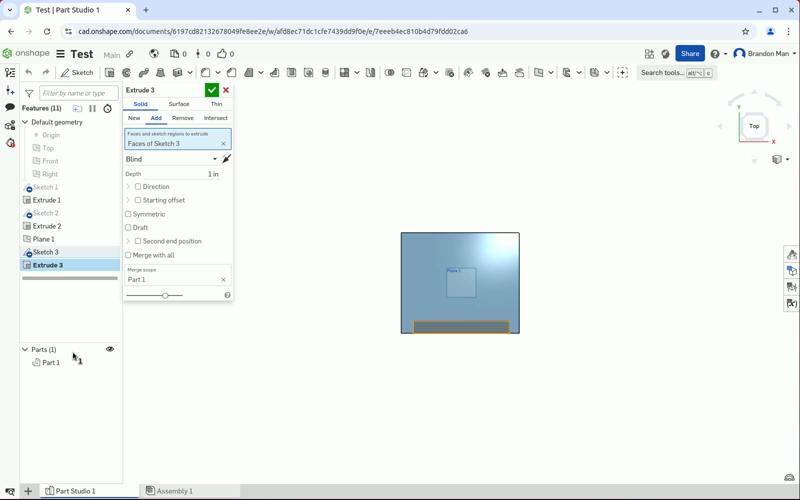
mouse_move(143, 106)
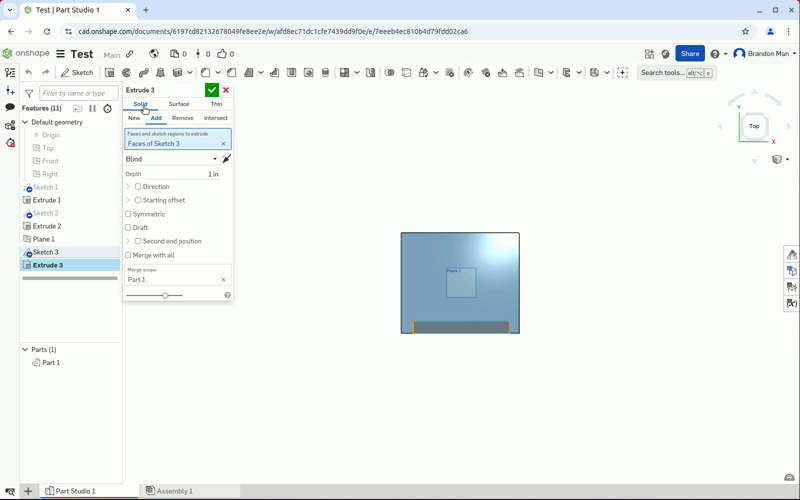
click(143, 106)
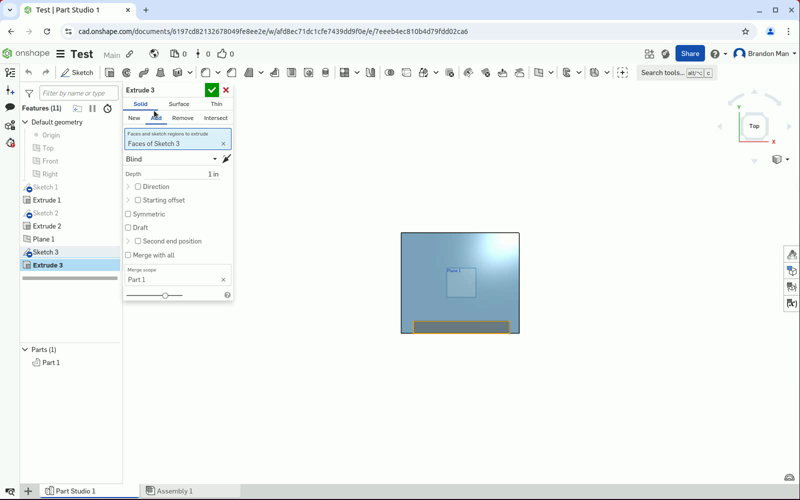
mouse_move(186, 120)
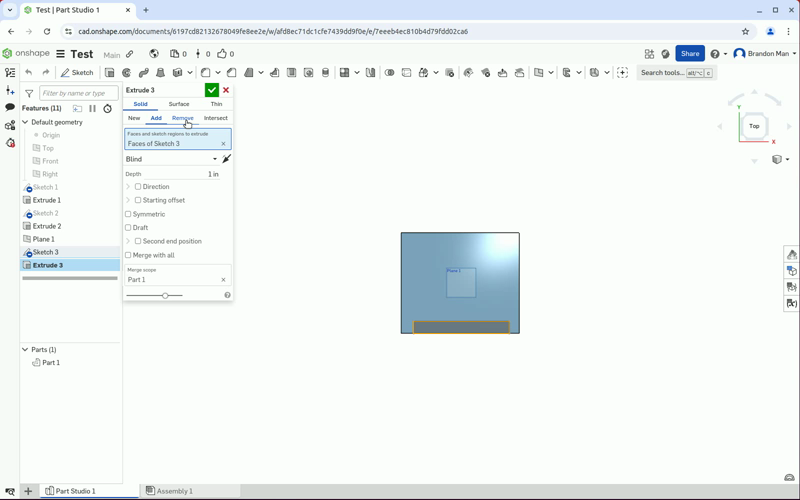
click(186, 120)
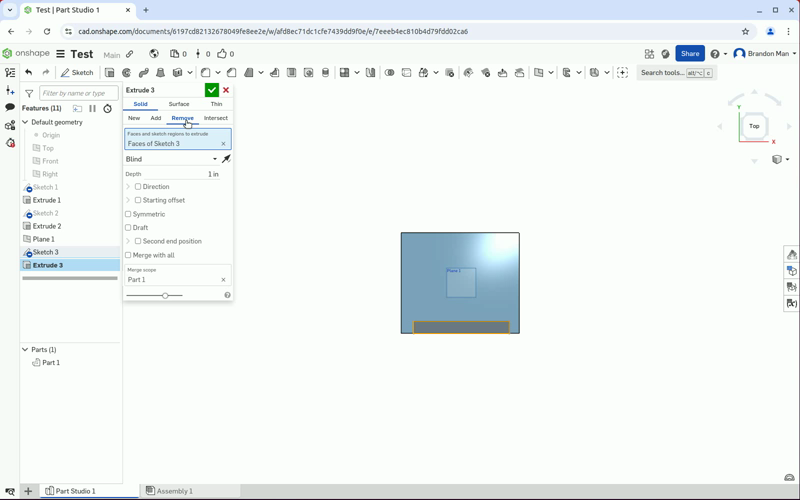
key(tab, 4)
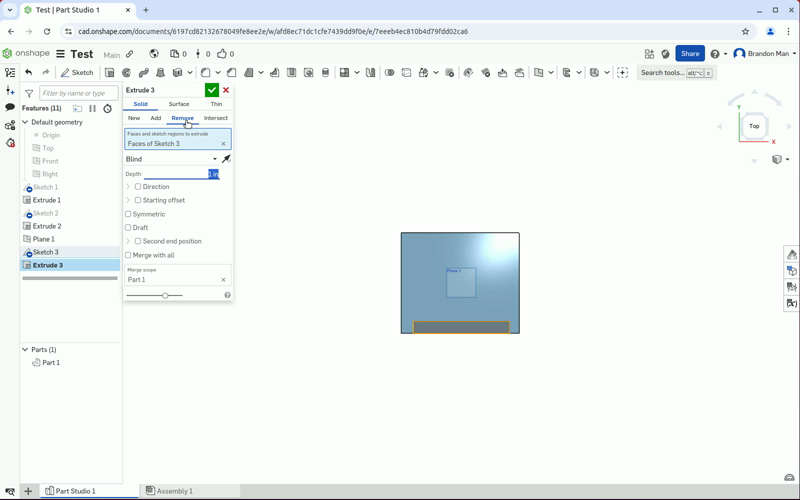
text(18.294)
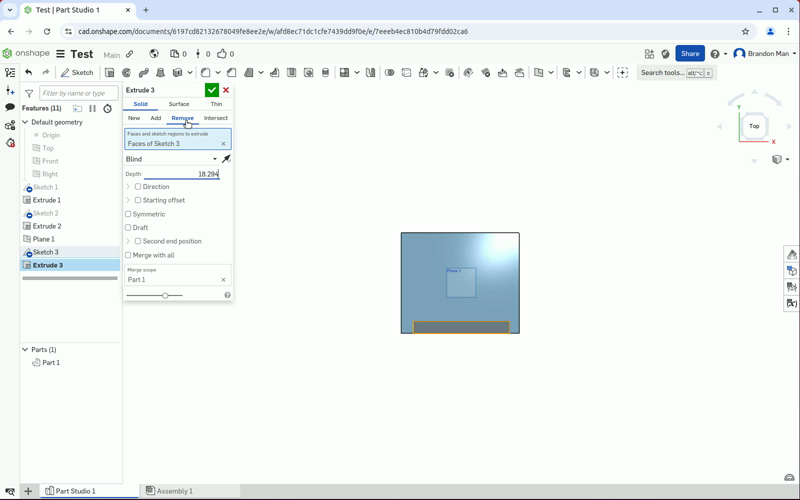
key(tab, 6)
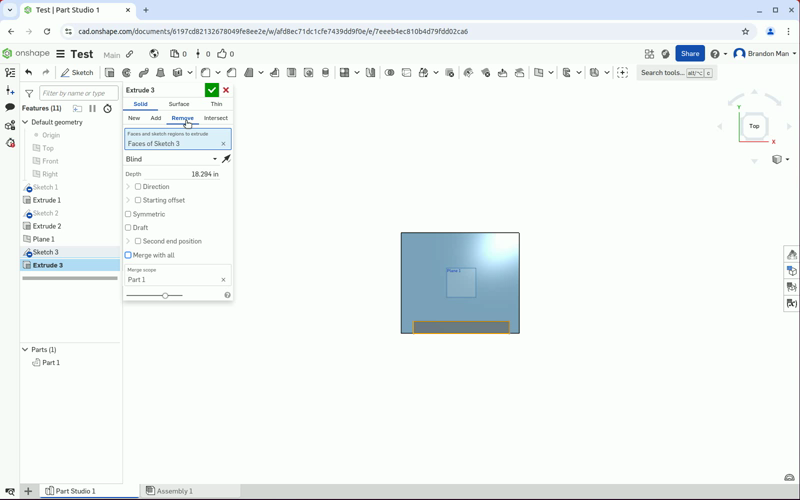
key(space)
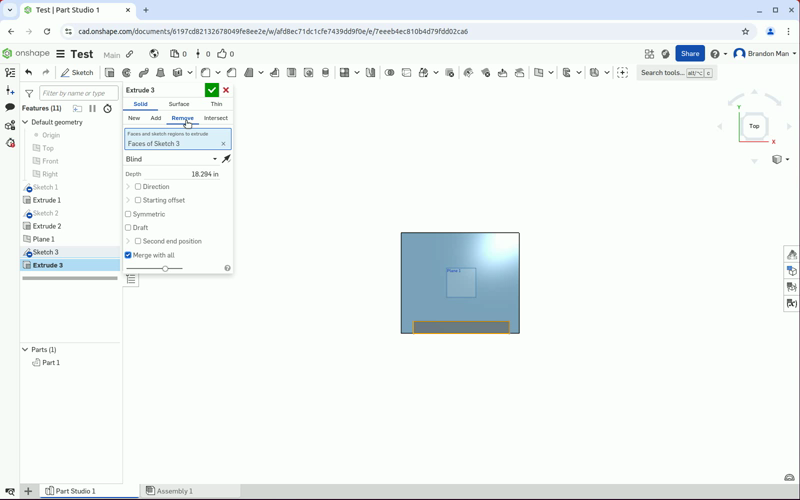
key(enter)
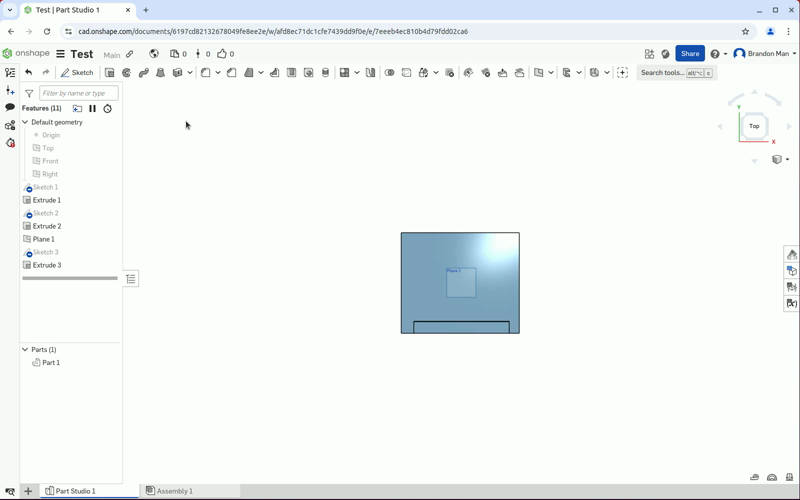
key(shift+h)
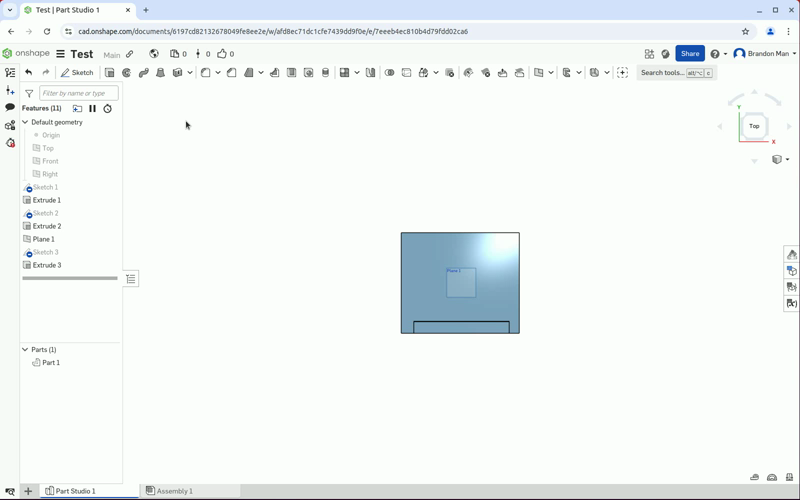
key(shift+h)
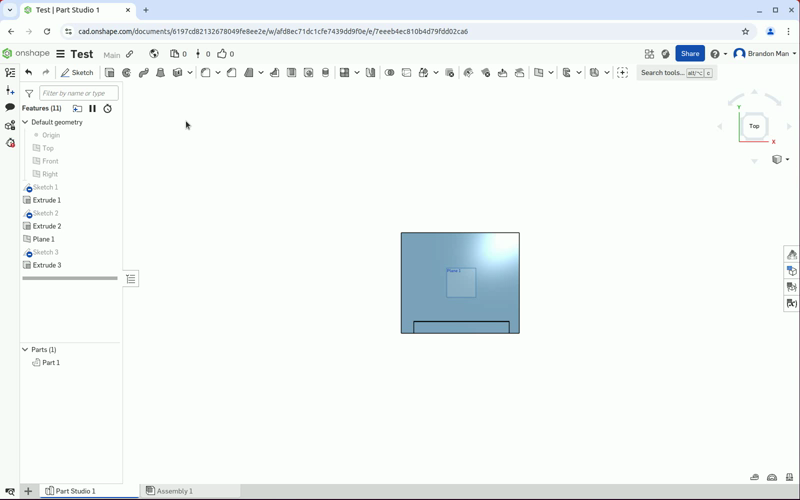
mouse_move(73, 189)
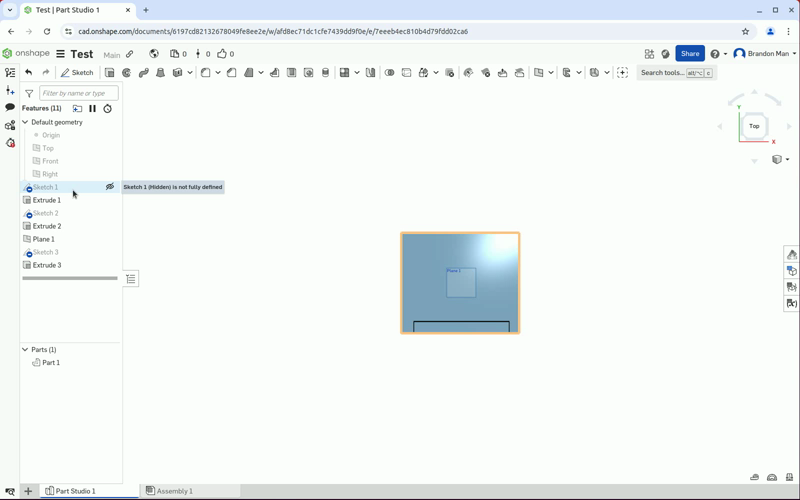
click(73, 189)
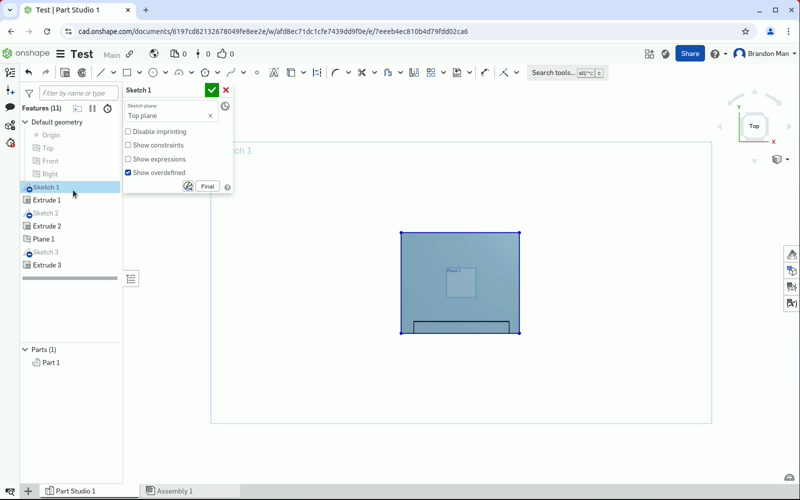
mouse_move(229, 92)
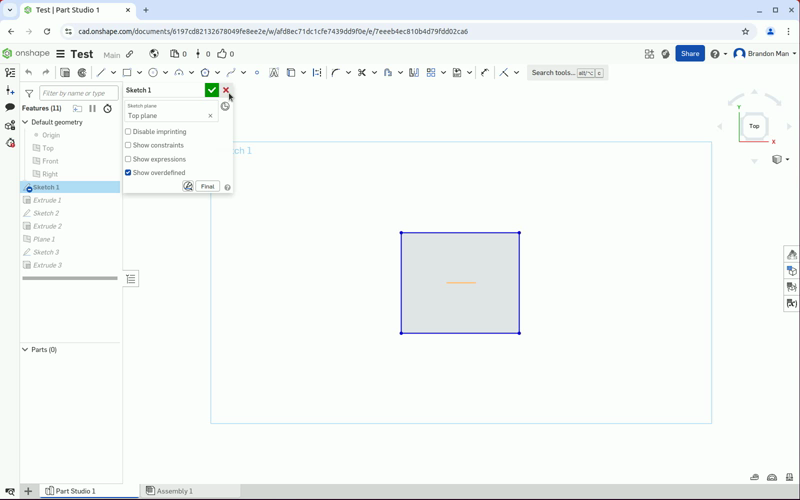
click(229, 92)
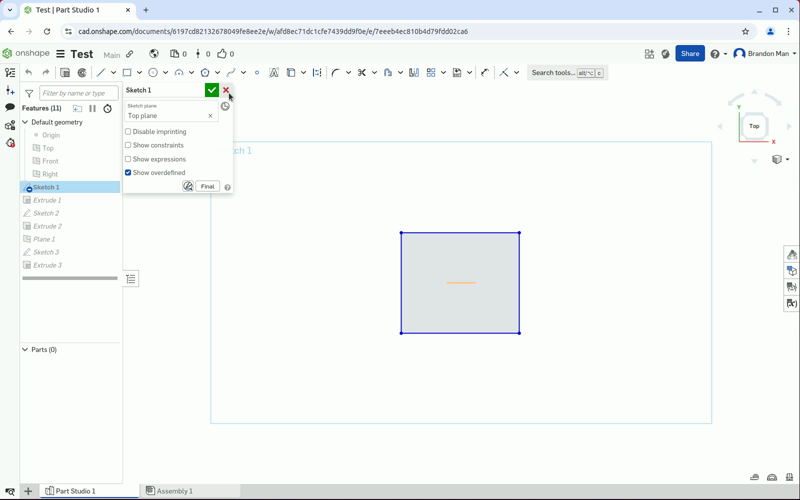
key(shift+s)
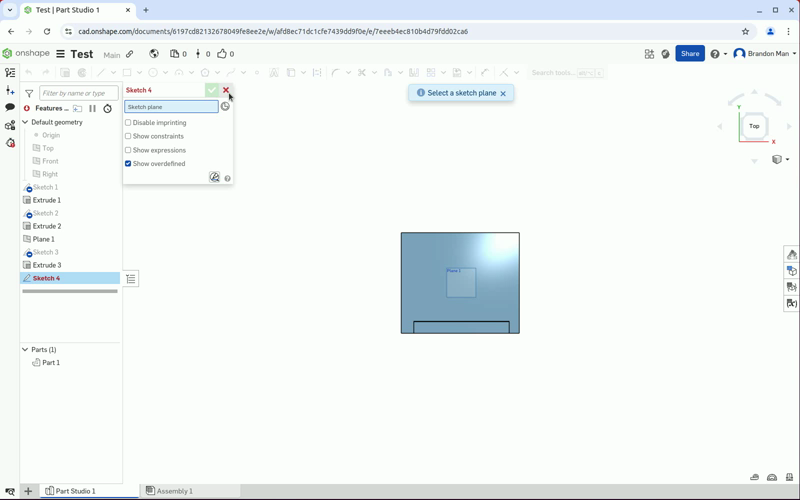
mouse_move(73, 241)
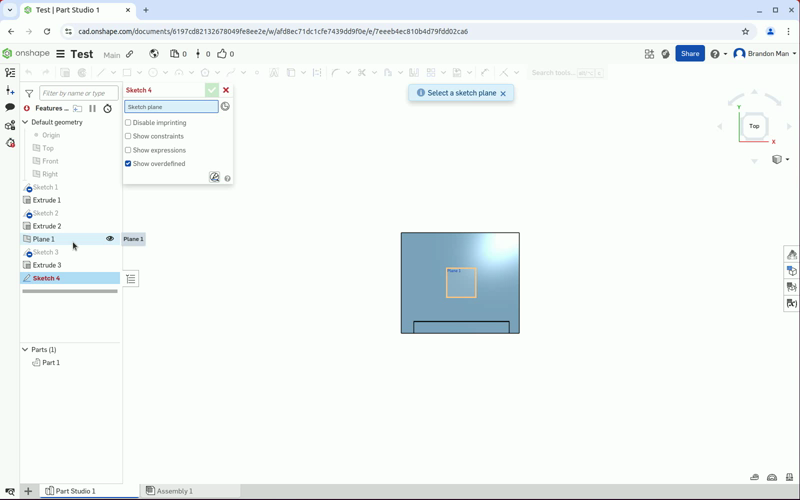
click(73, 241)
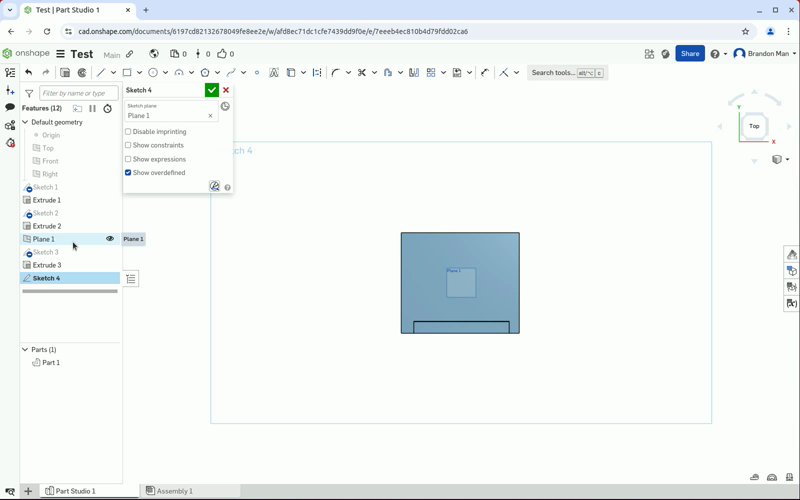
mouse_move(73, 352)
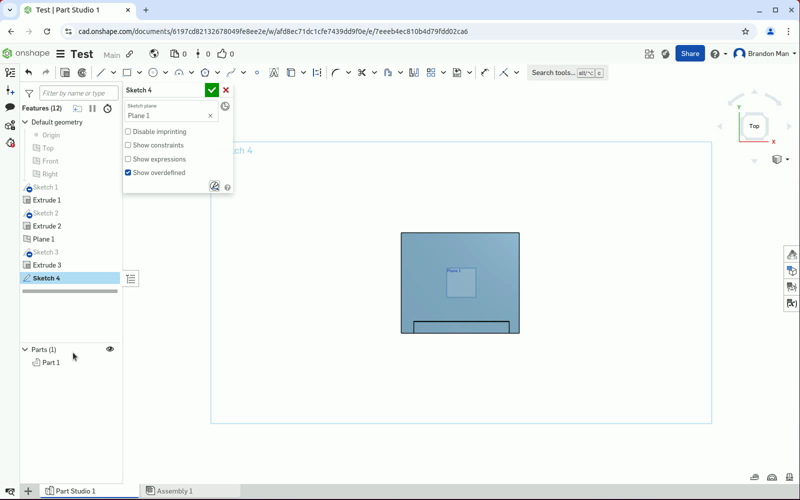
key(y)
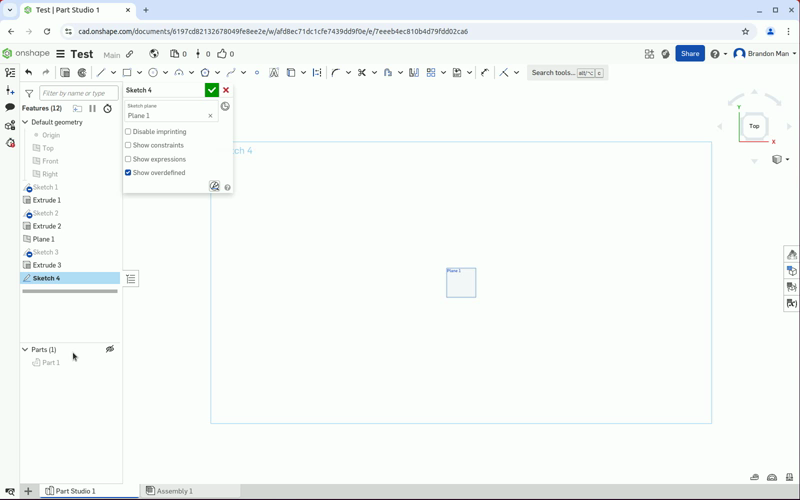
key(l)
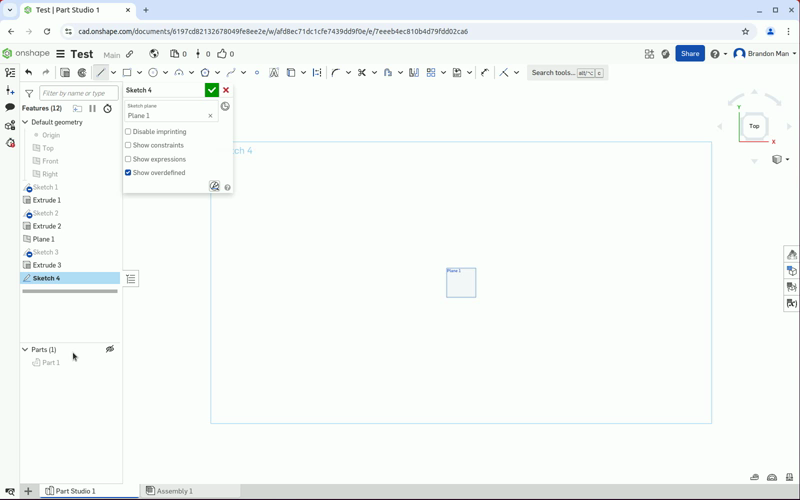
key_down(shift)
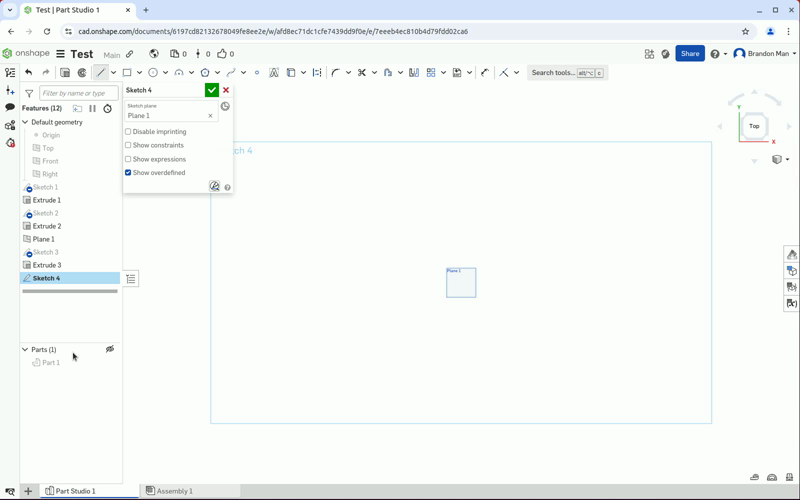
mouse_move(413, 244)
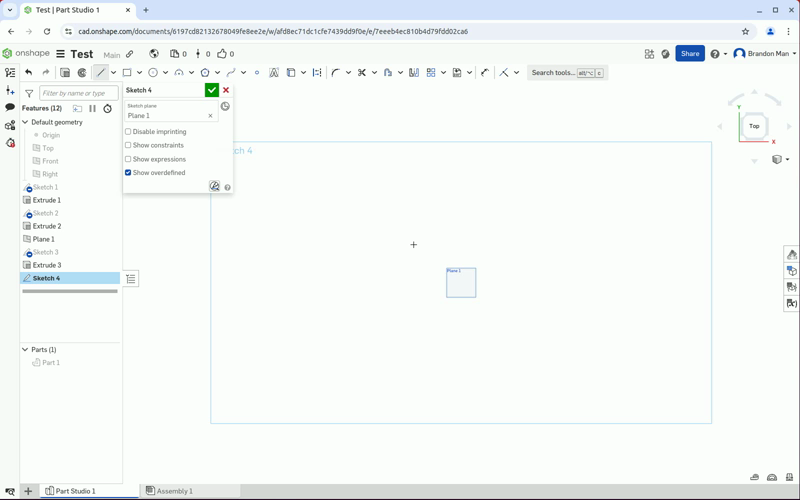
click(413, 244)
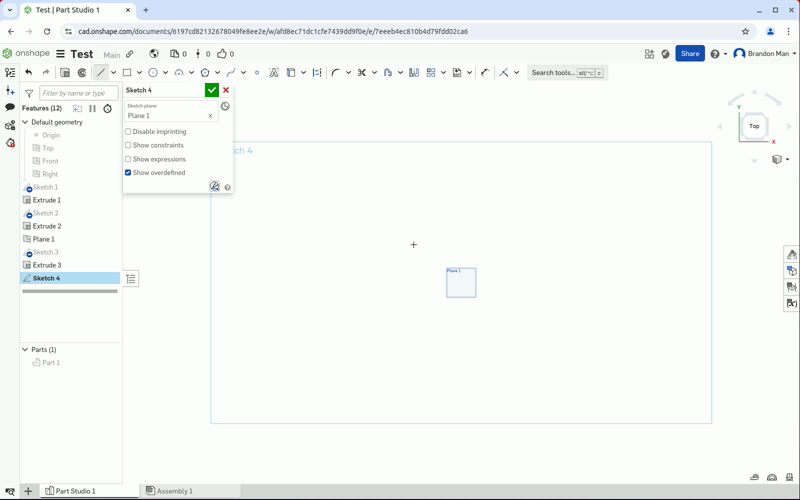
key_up(shift)
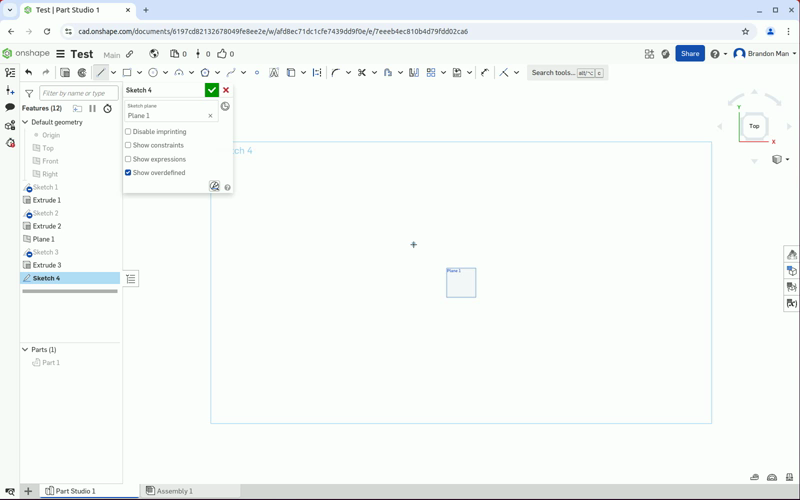
key_down(shift)
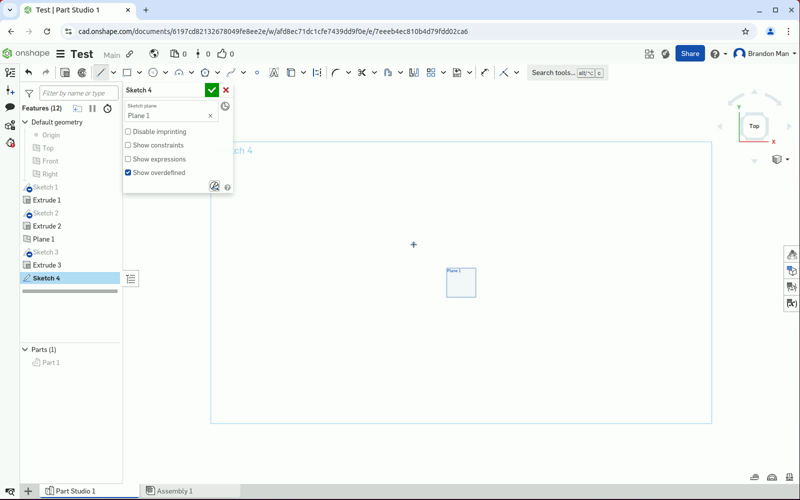
mouse_move(509, 244)
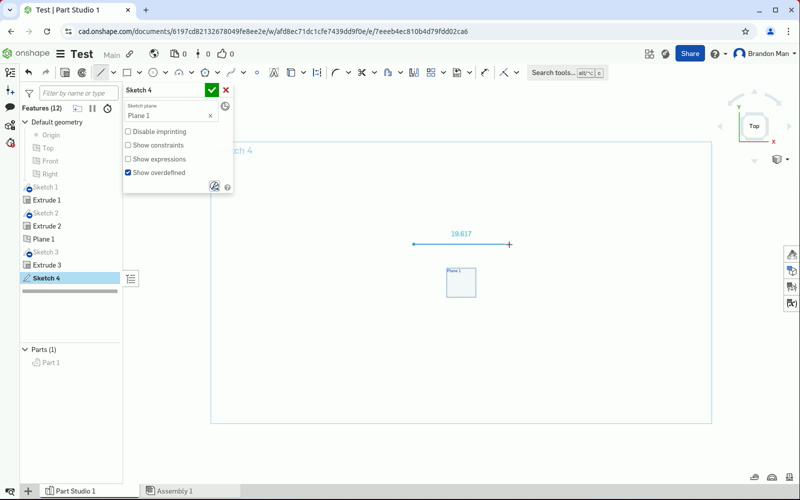
click(509, 244)
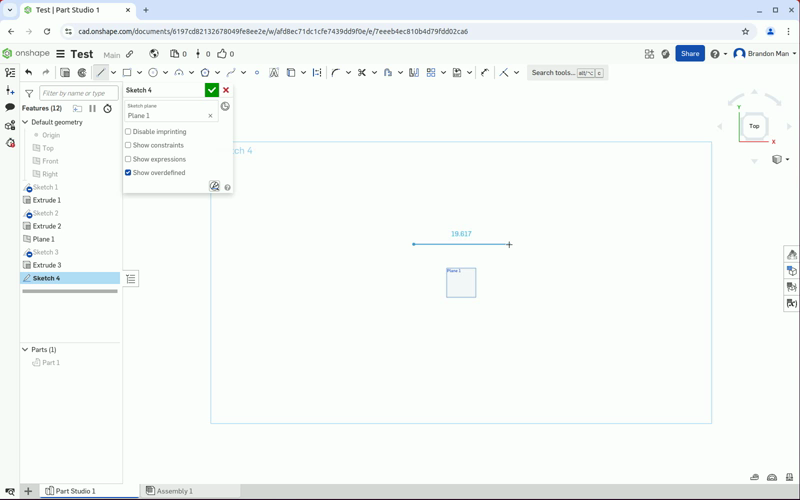
key_up(shift)
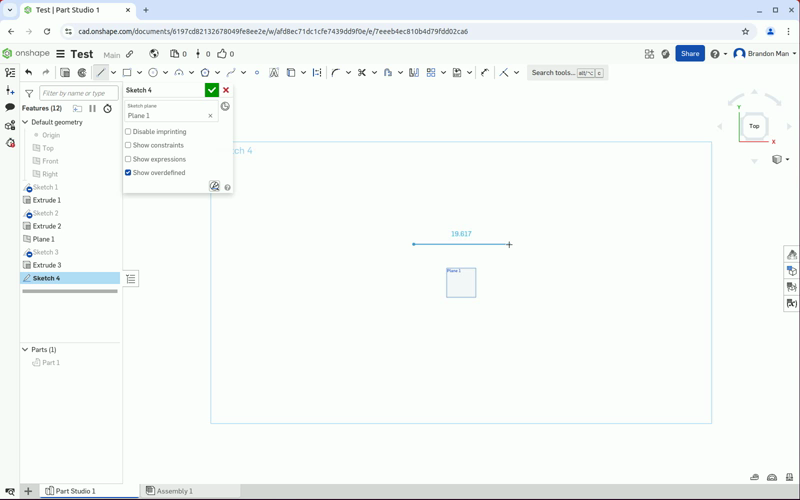
key_down(shift)
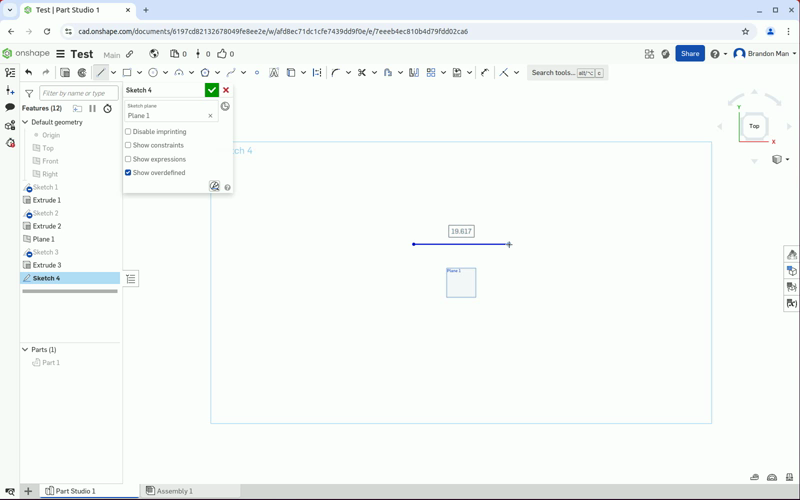
mouse_move(539, 244)
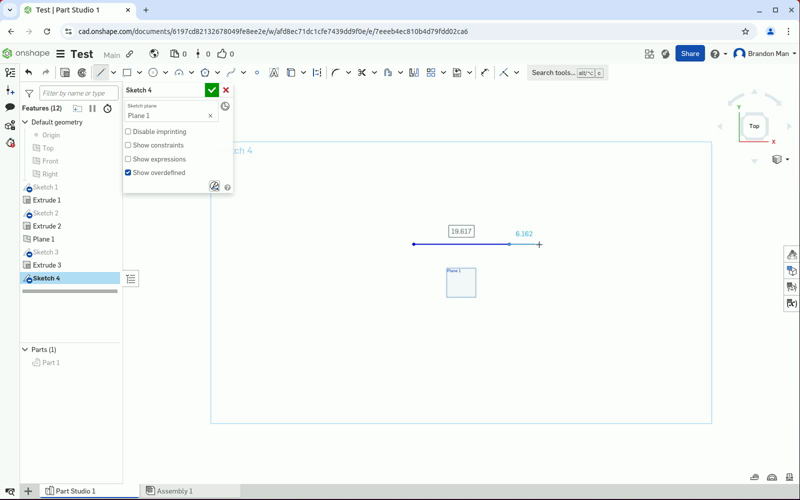
mouse_move(509, 232)
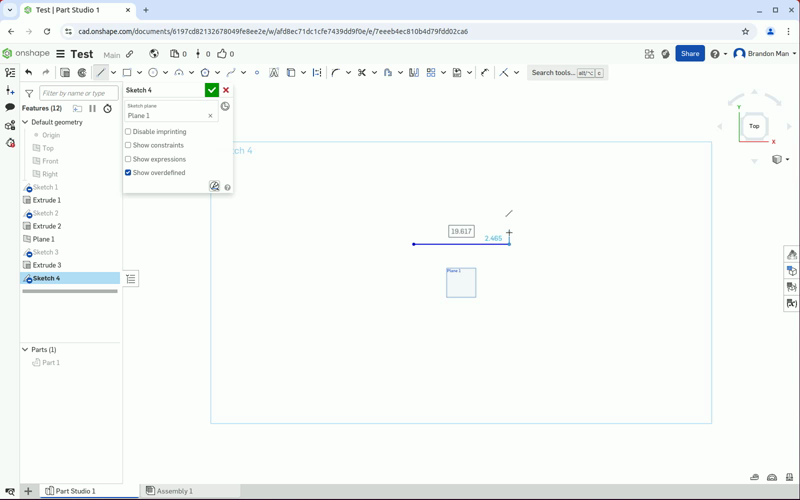
click(509, 232)
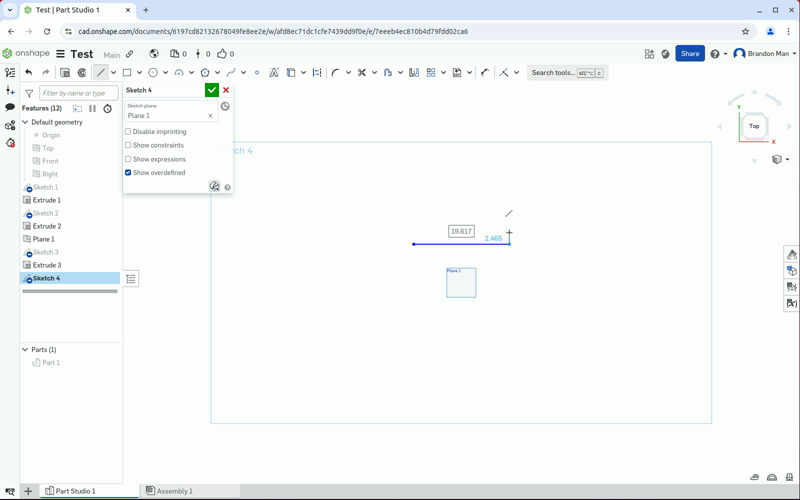
key_up(shift)
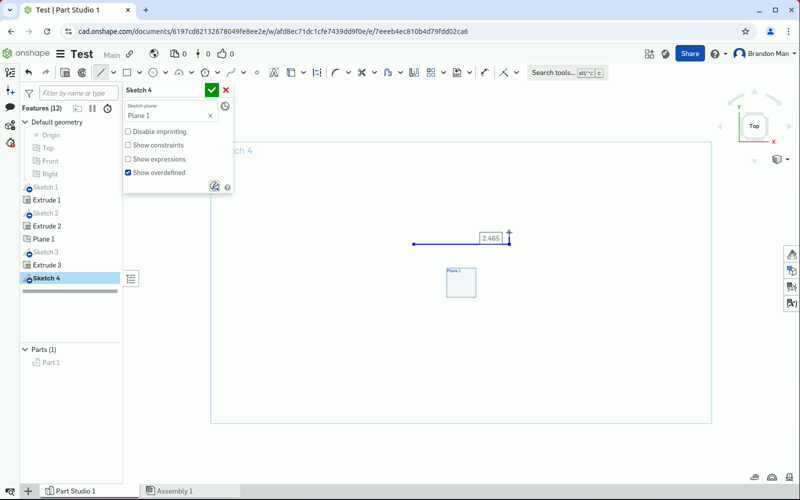
key_down(shift)
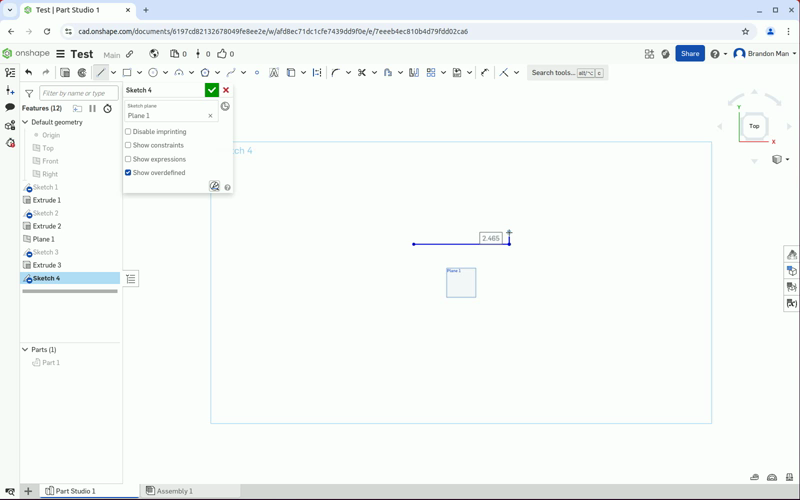
mouse_move(413, 232)
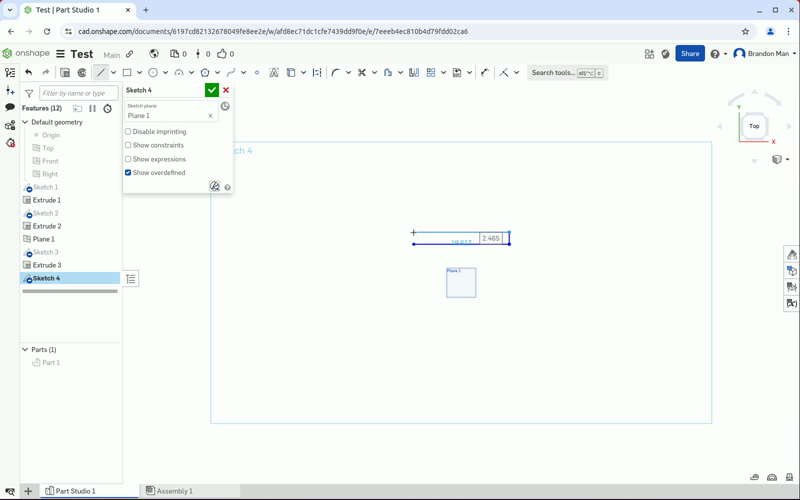
click(413, 232)
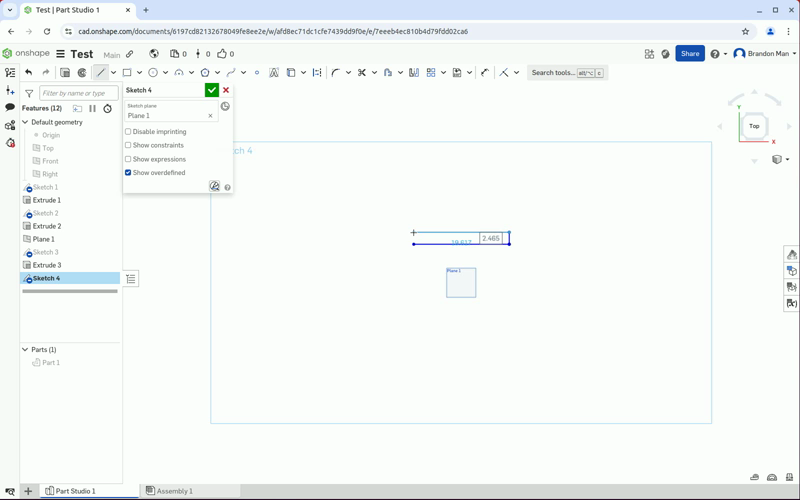
key_up(shift)
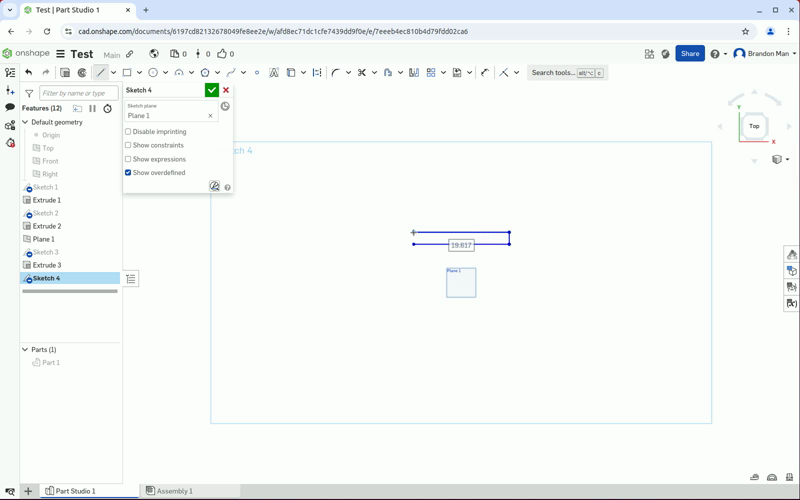
mouse_move(444, 232)
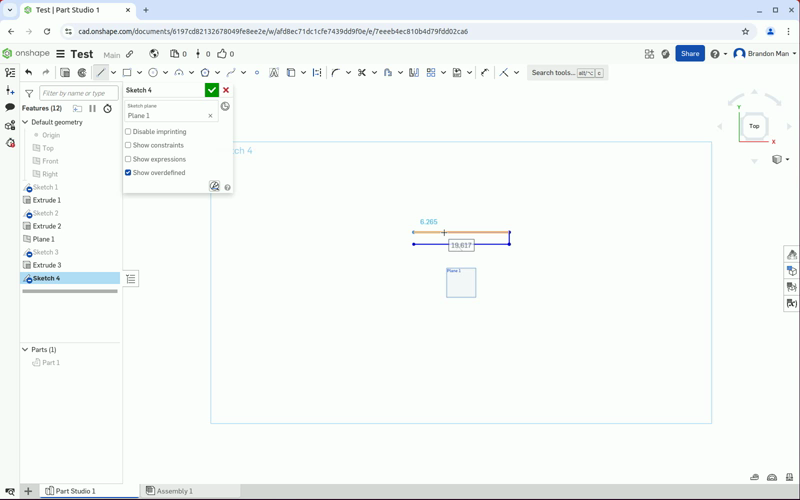
key_down(shift)
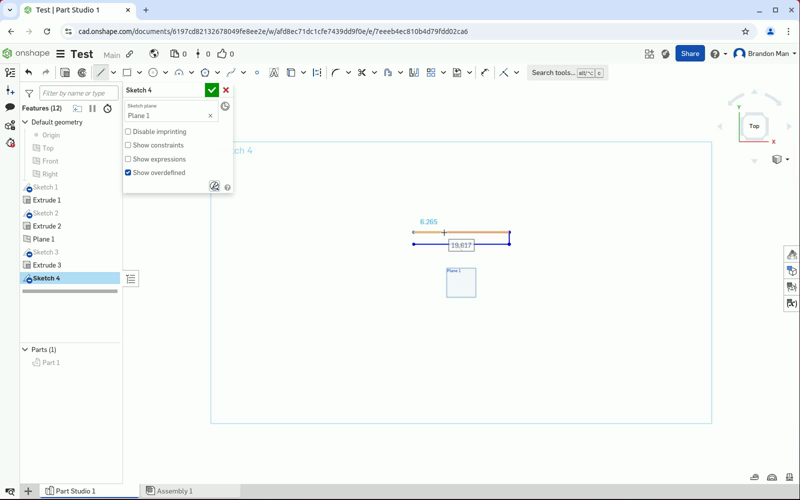
mouse_move(413, 244)
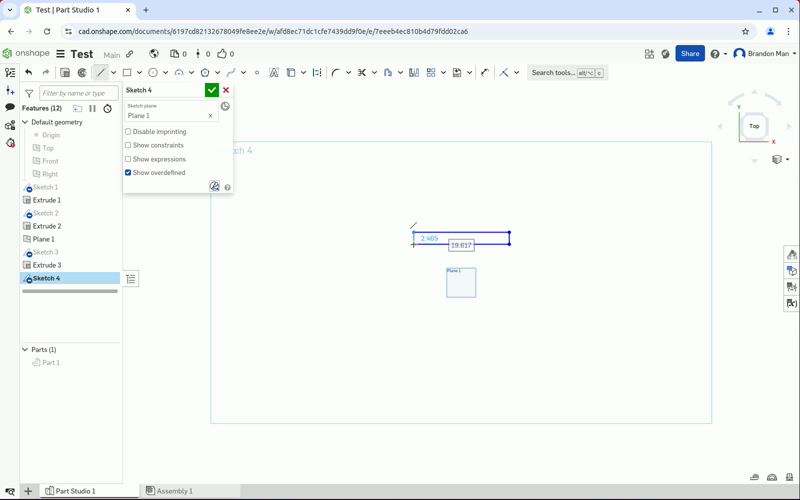
key_up(shift)
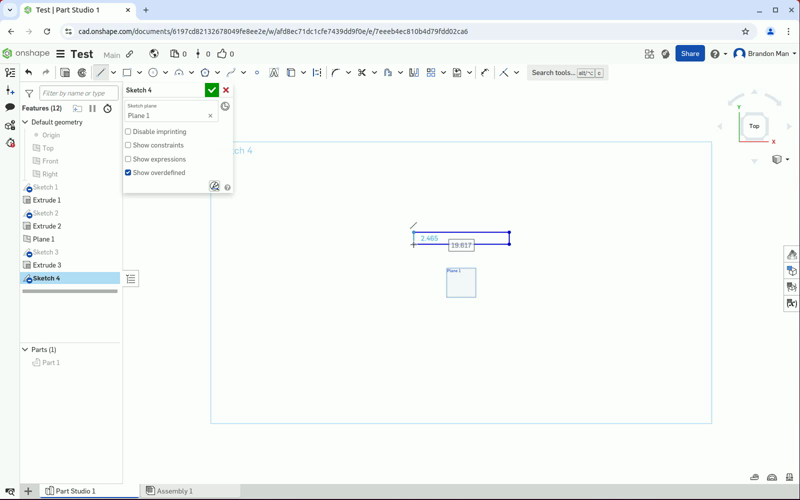
click(413, 244)
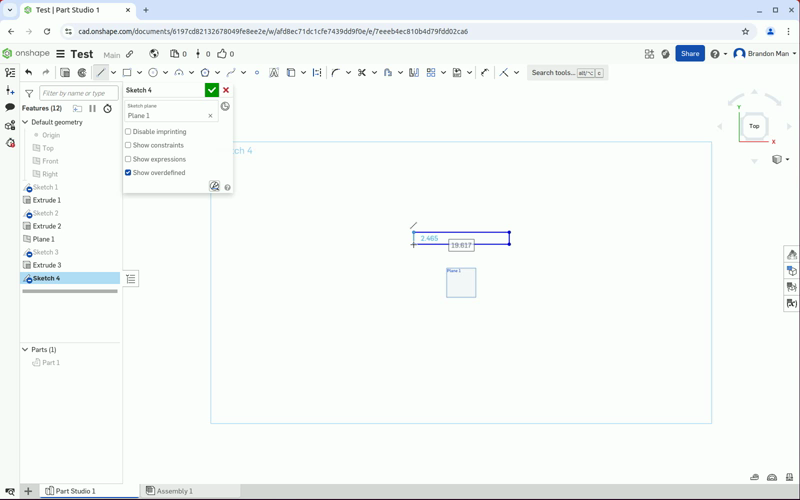
key(esc)
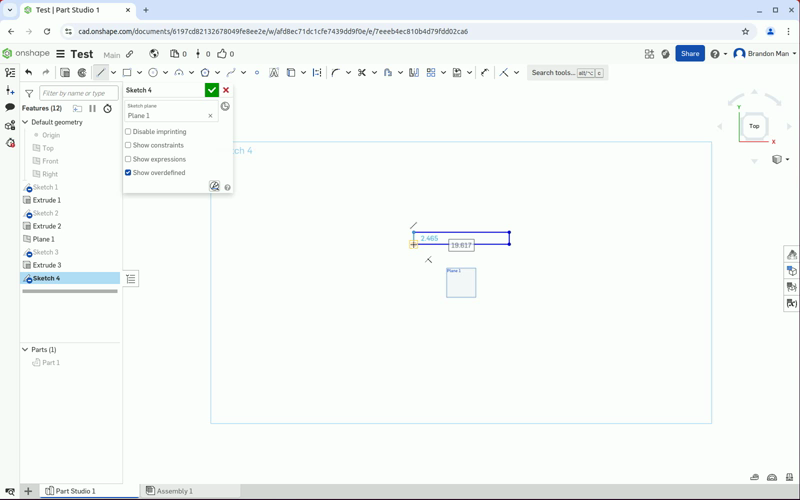
mouse_move(453, 240)
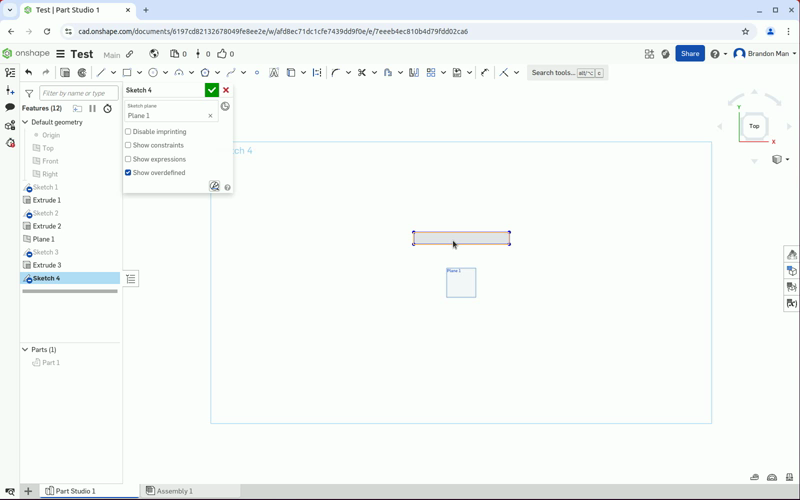
scroll(6)
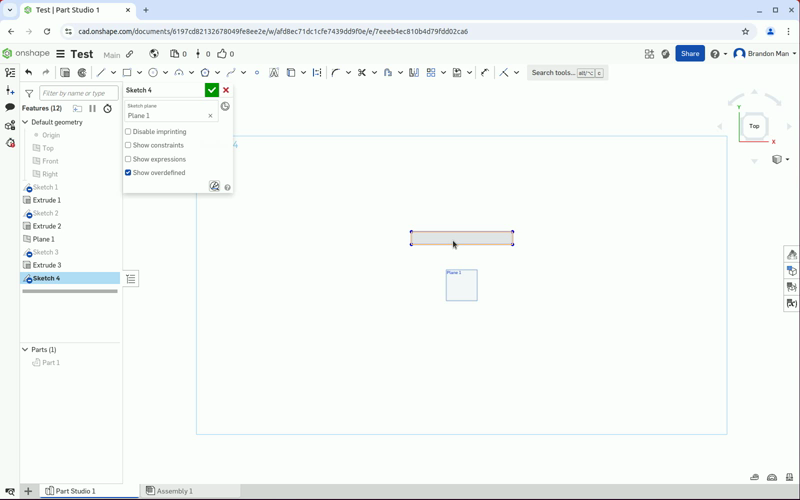
scroll(6)
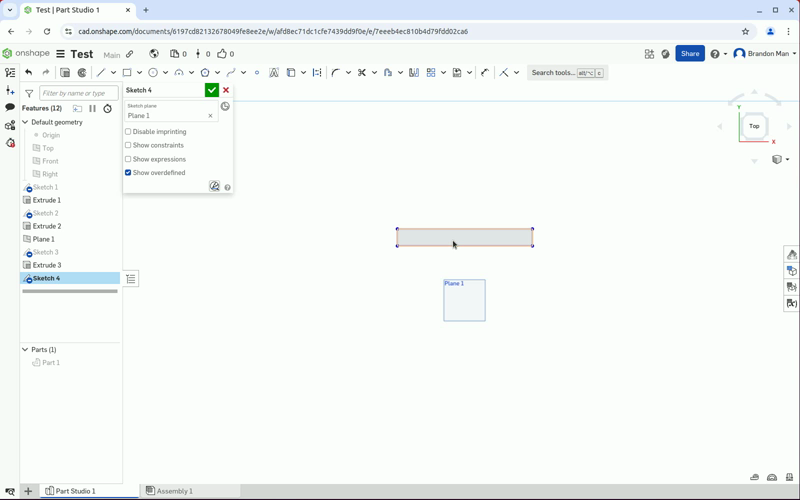
scroll(6)
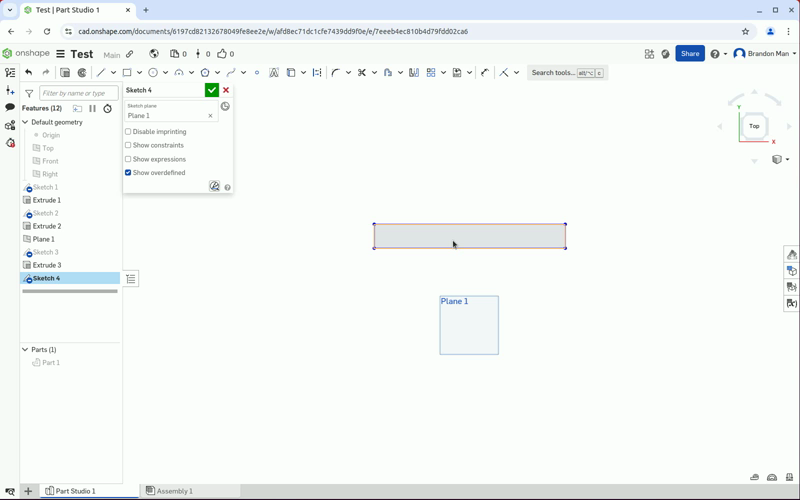
scroll(6)
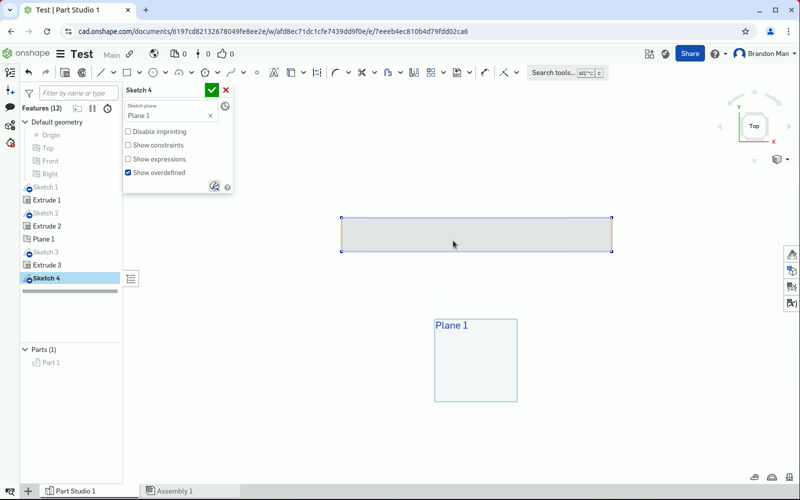
scroll(6)
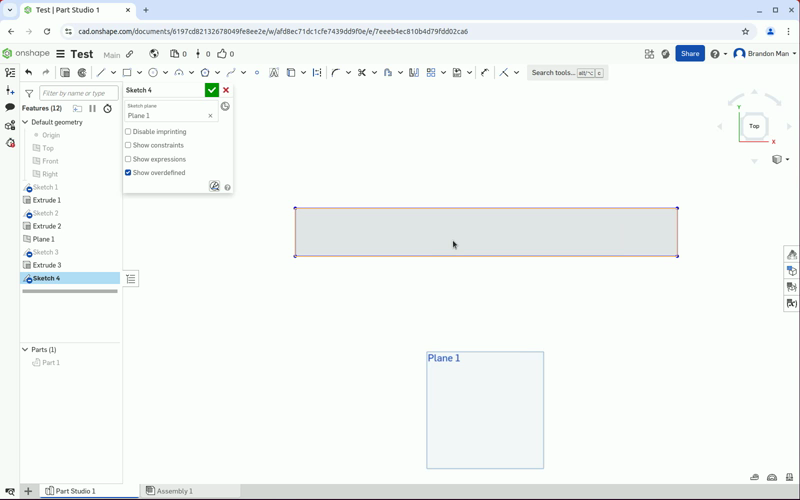
scroll(6)
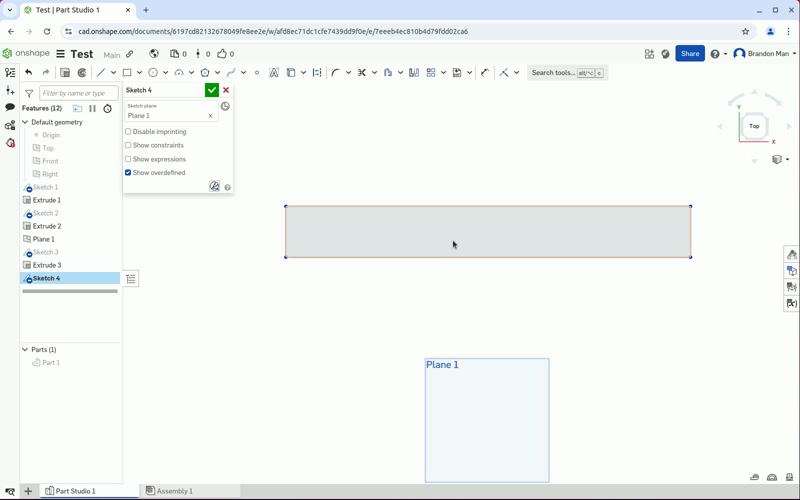
scroll(6)
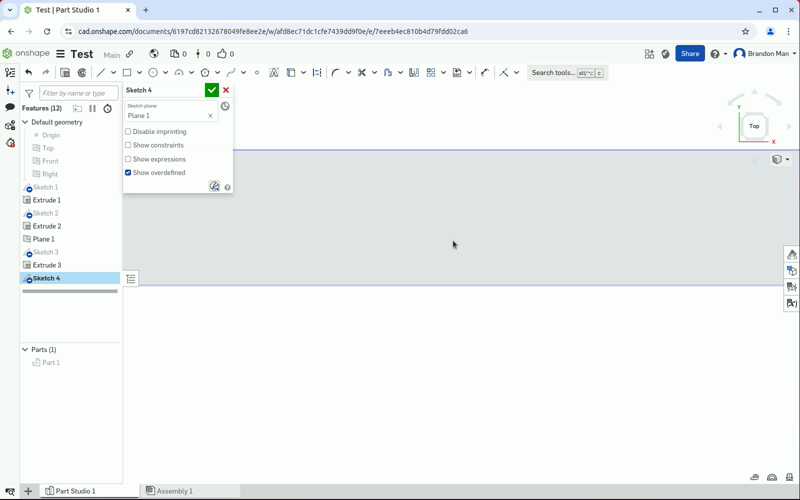
click(453, 240)
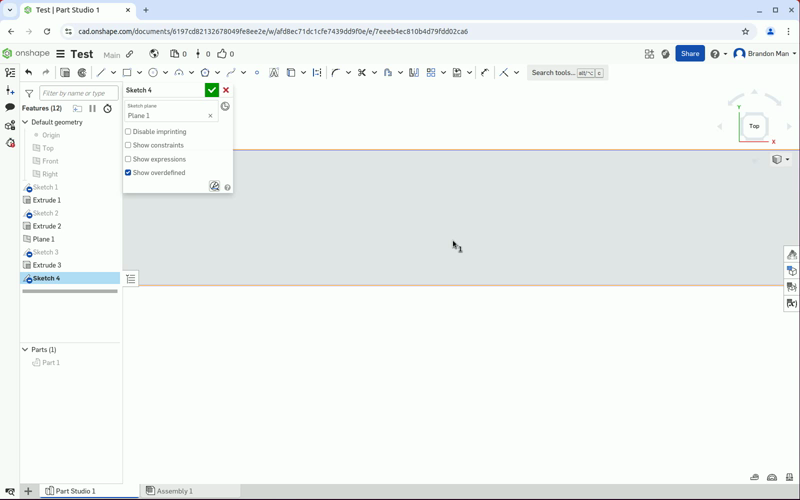
scroll(-6)
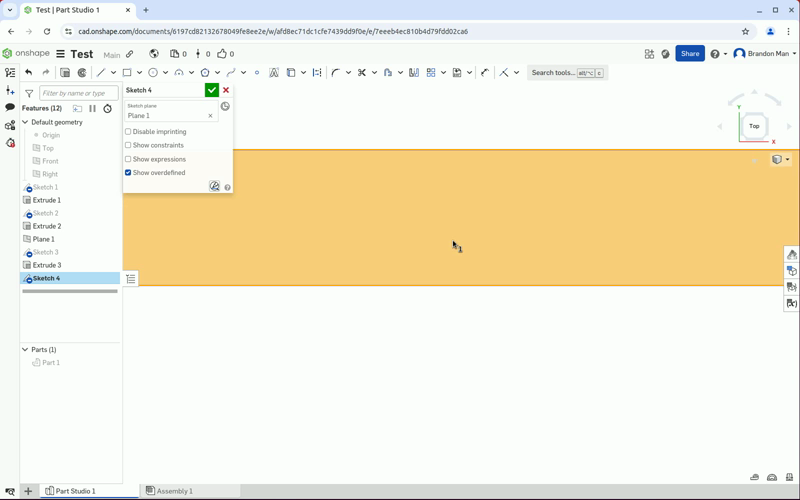
scroll(-6)
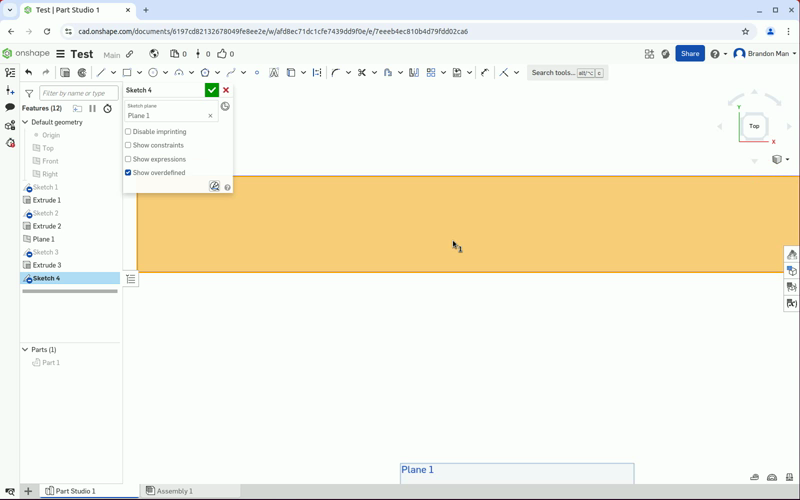
scroll(-6)
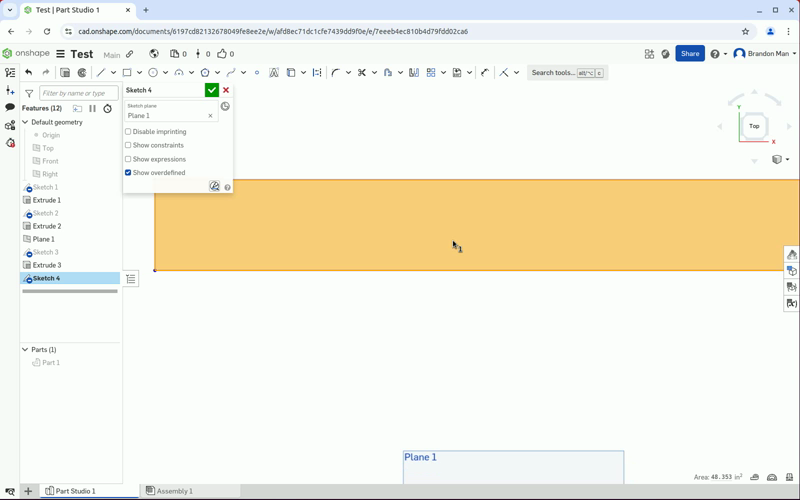
scroll(-6)
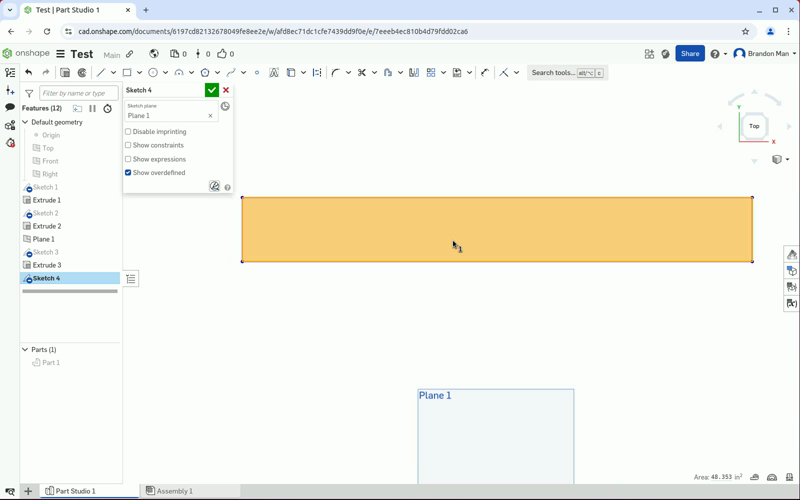
scroll(-6)
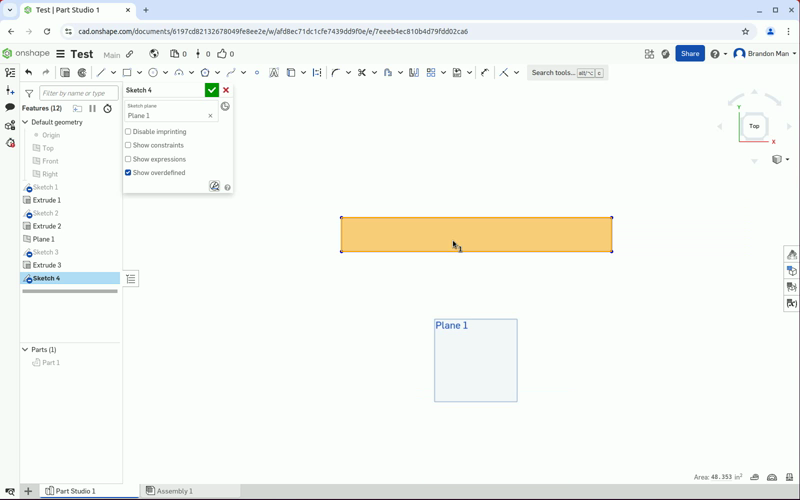
scroll(-6)
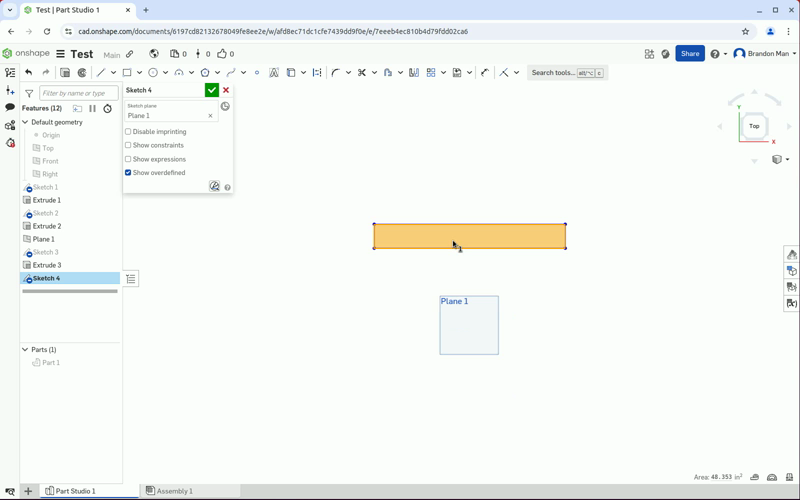
scroll(-6)
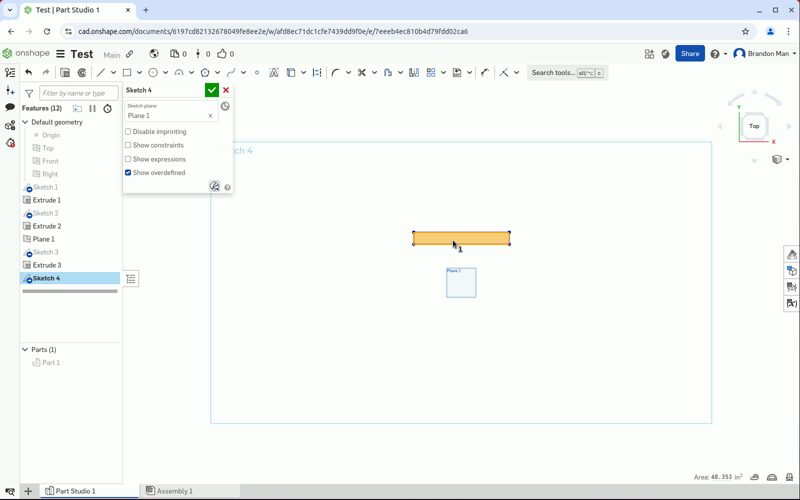
mouse_move(73, 352)
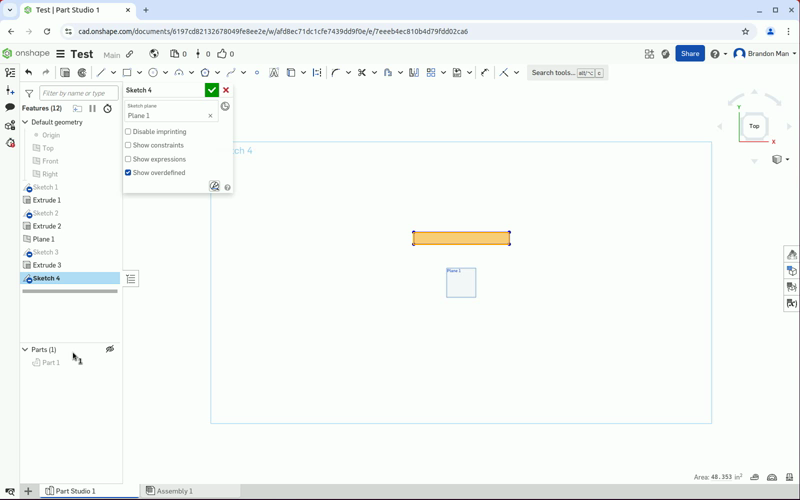
key(shift+y)
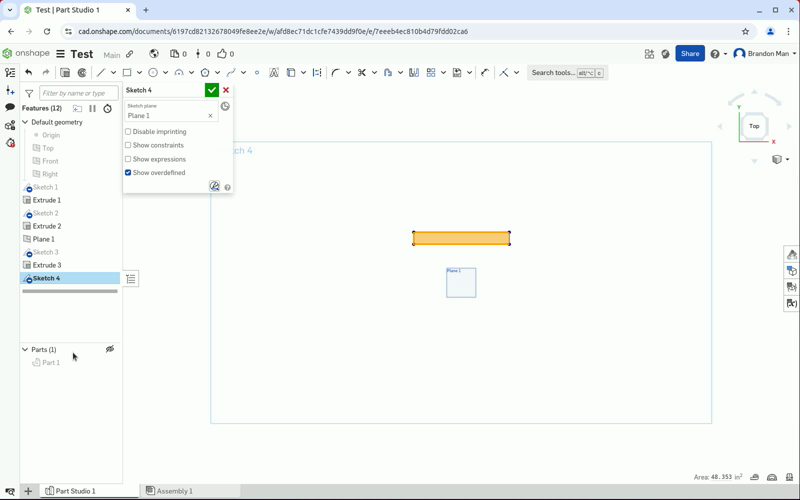
key(shift+e)
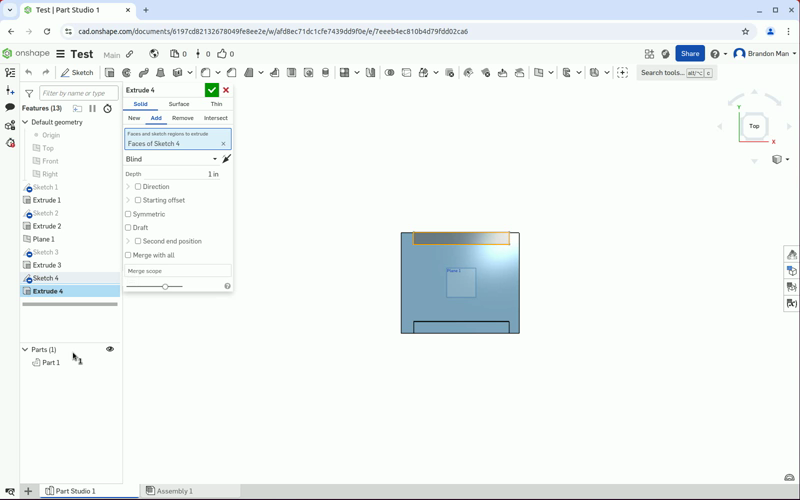
mouse_move(143, 106)
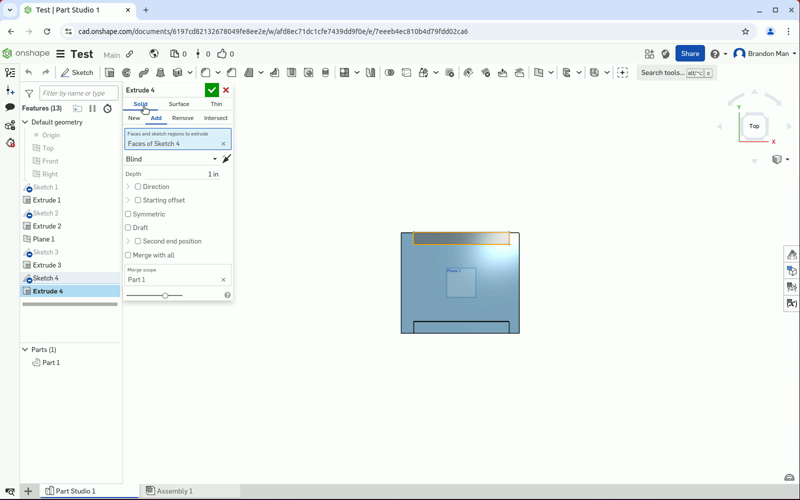
click(143, 106)
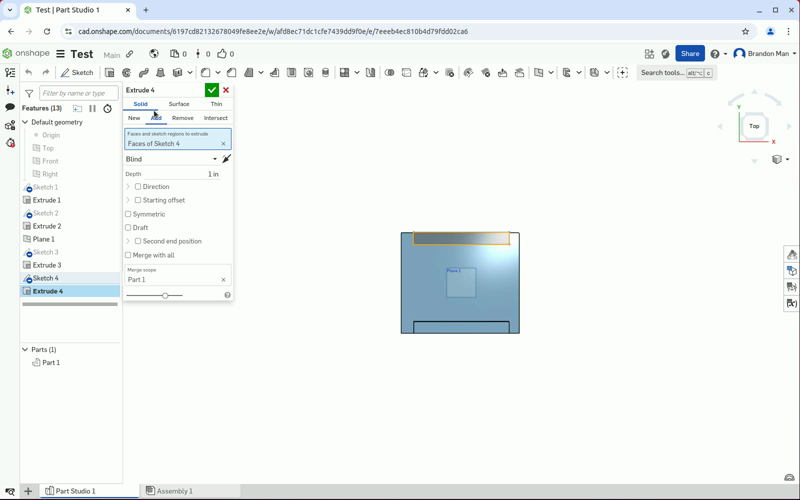
mouse_move(186, 120)
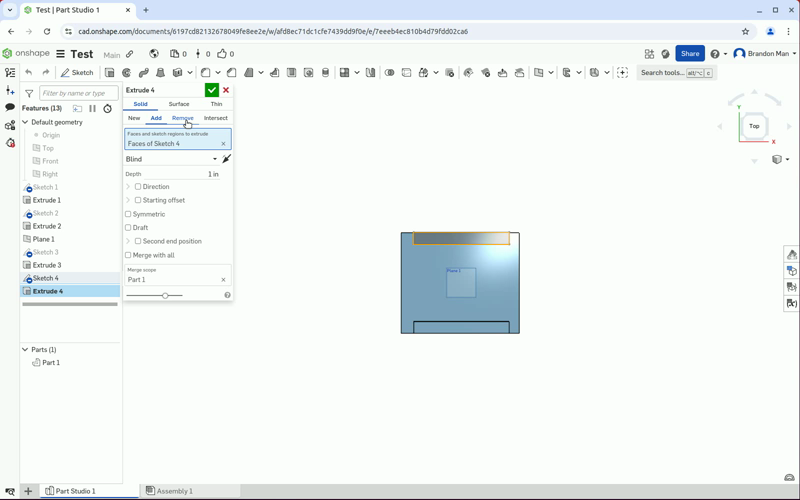
click(186, 120)
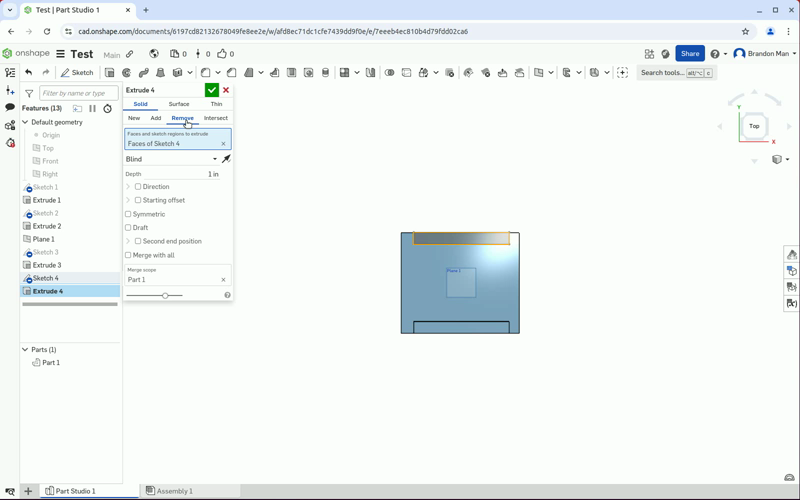
key(tab, 4)
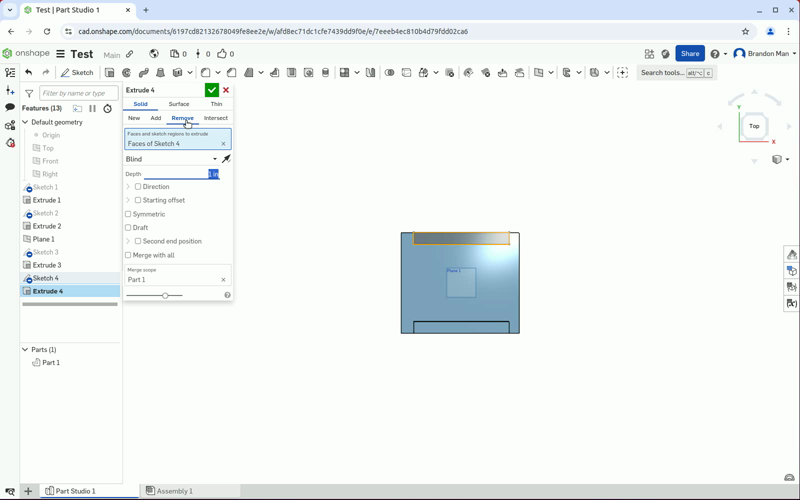
text(18.294)
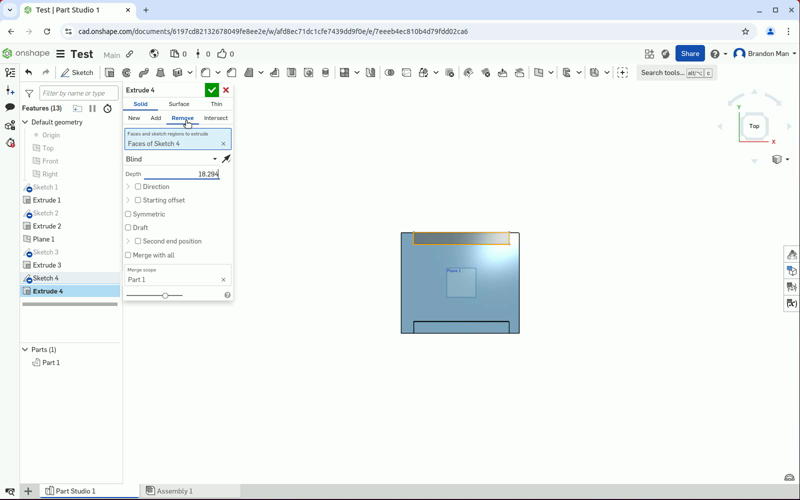
key(tab, 6)
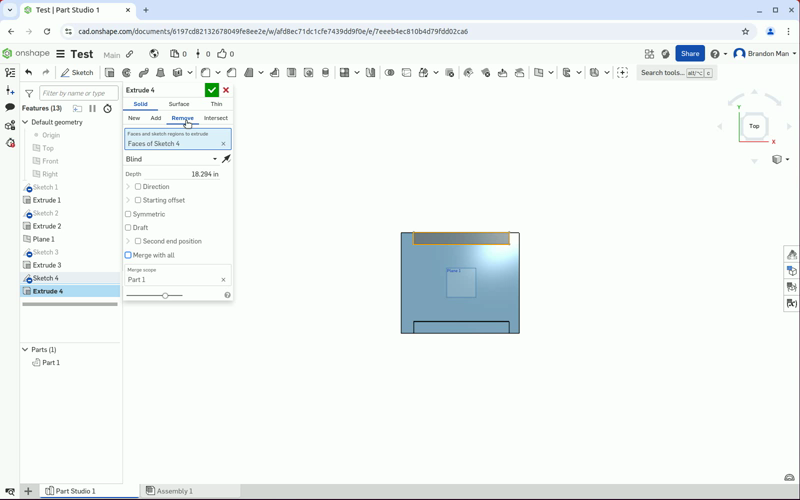
key(space)
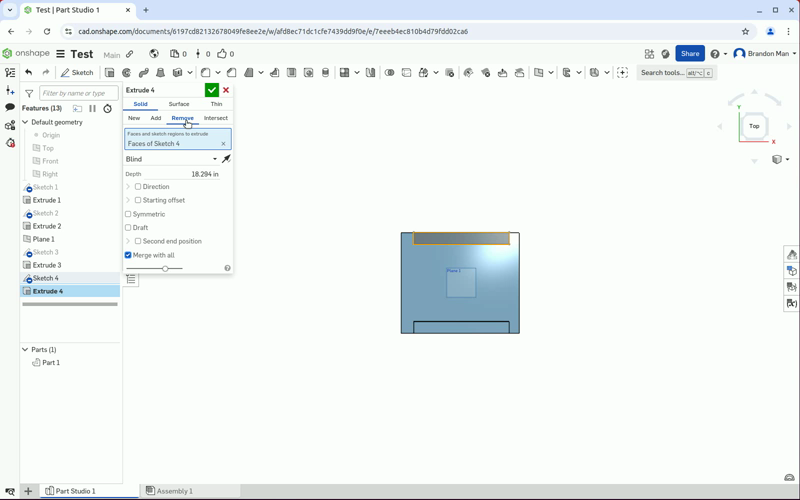
key(enter)
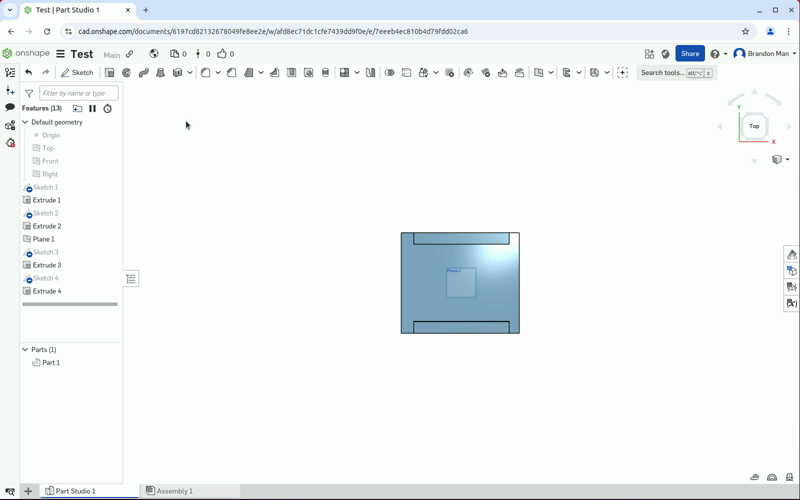
key(shift+h)
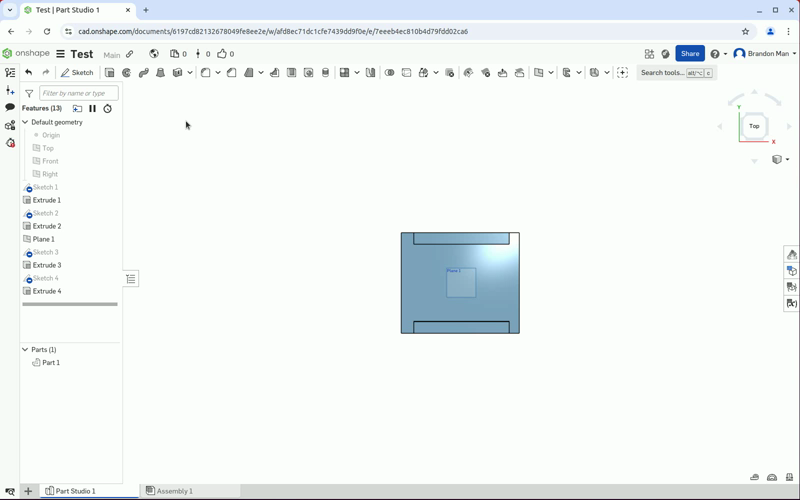
key(shift+h)
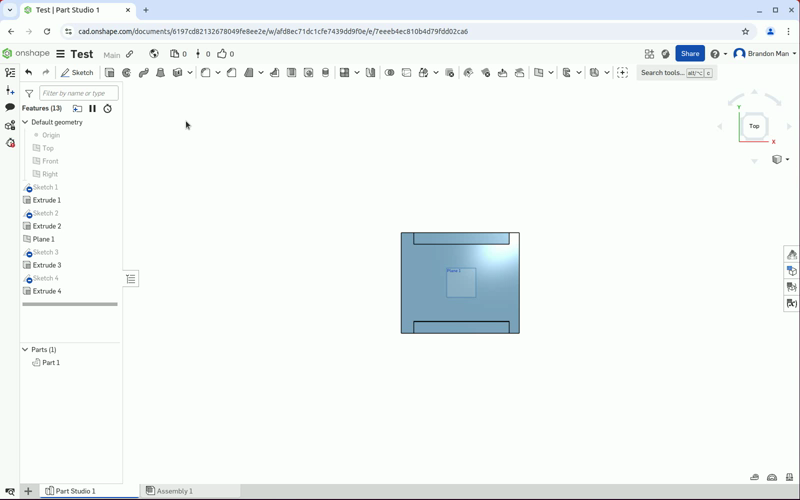
mouse_move(73, 189)
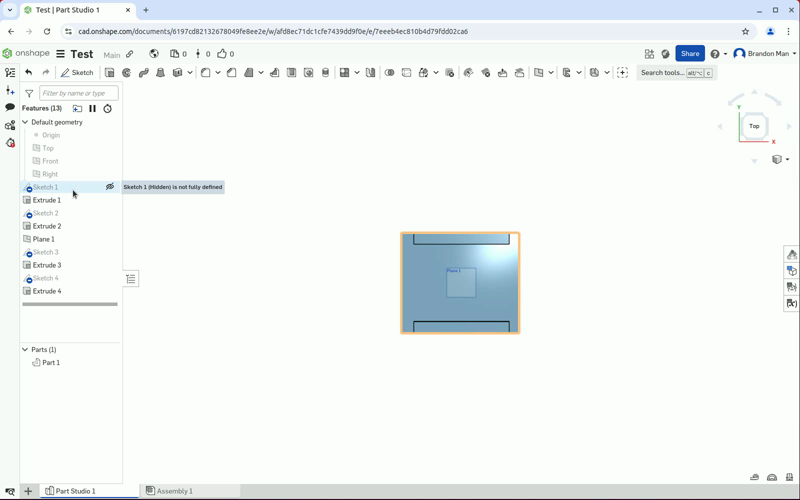
click(73, 189)
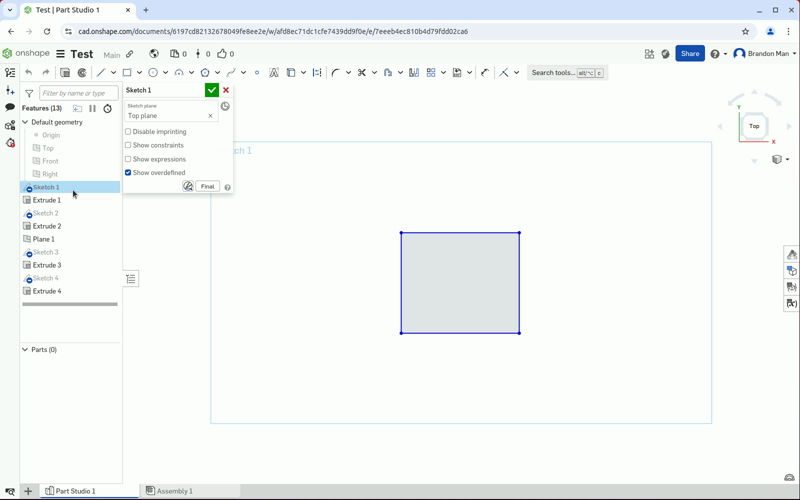
mouse_move(229, 92)
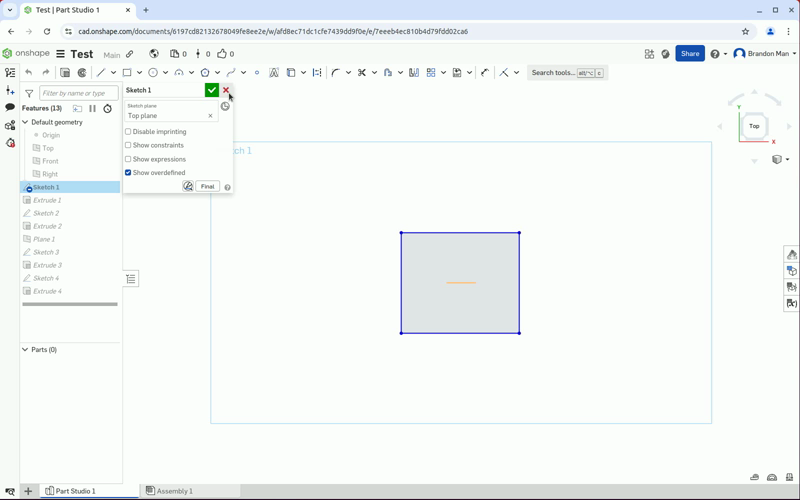
click(229, 92)
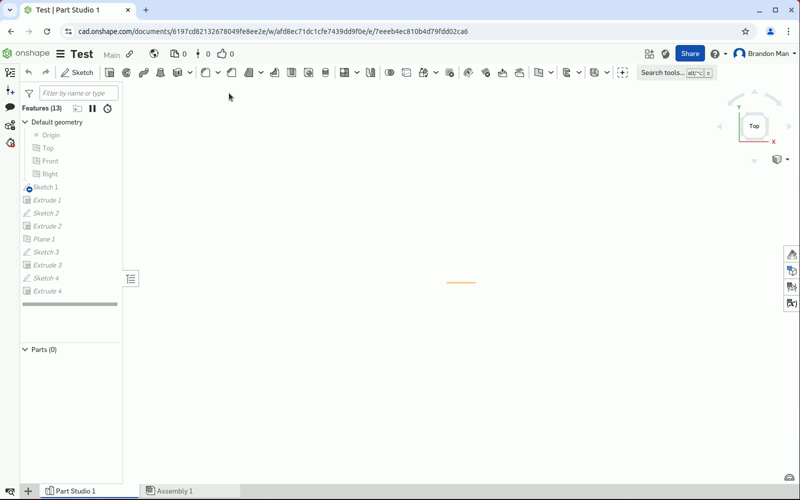
key(shift+s)
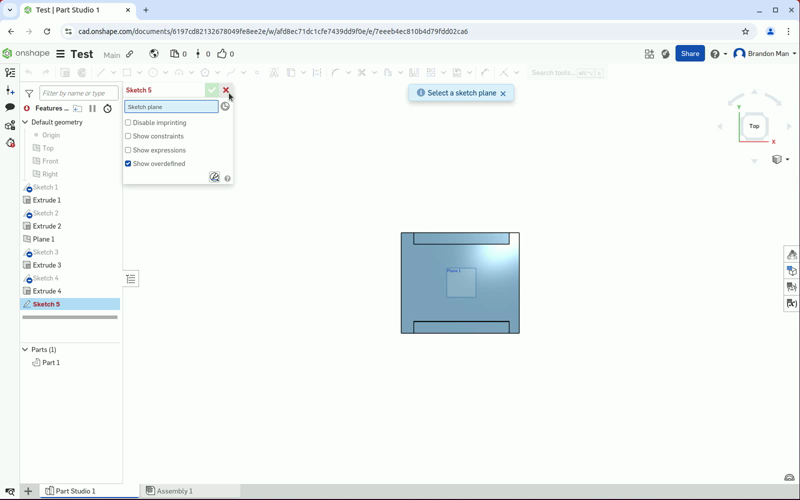
mouse_move(73, 241)
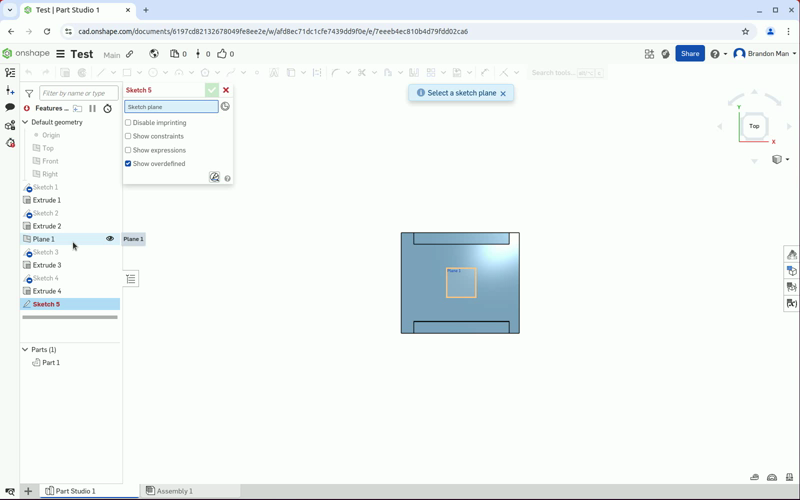
click(73, 241)
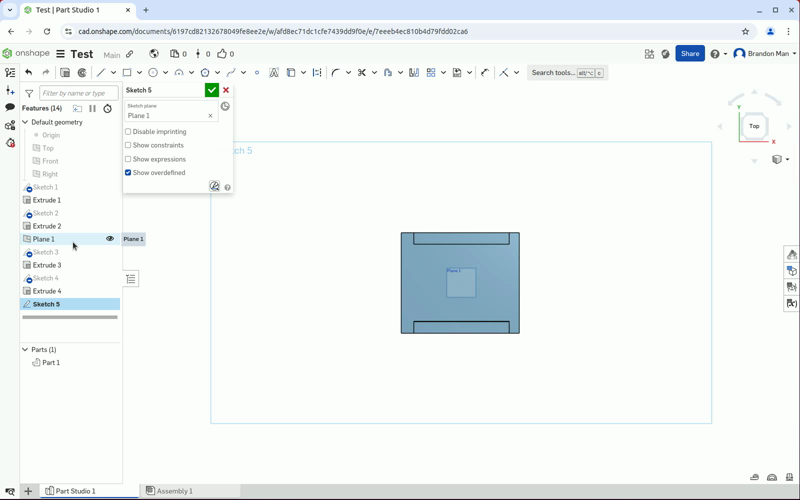
mouse_move(73, 352)
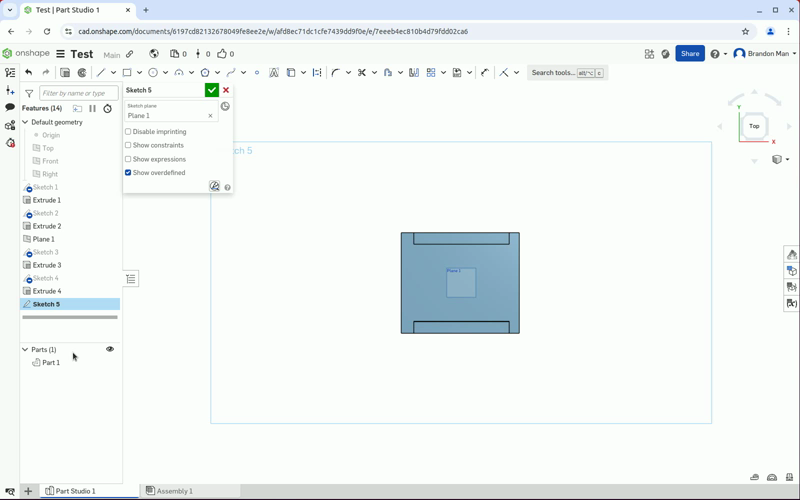
key(y)
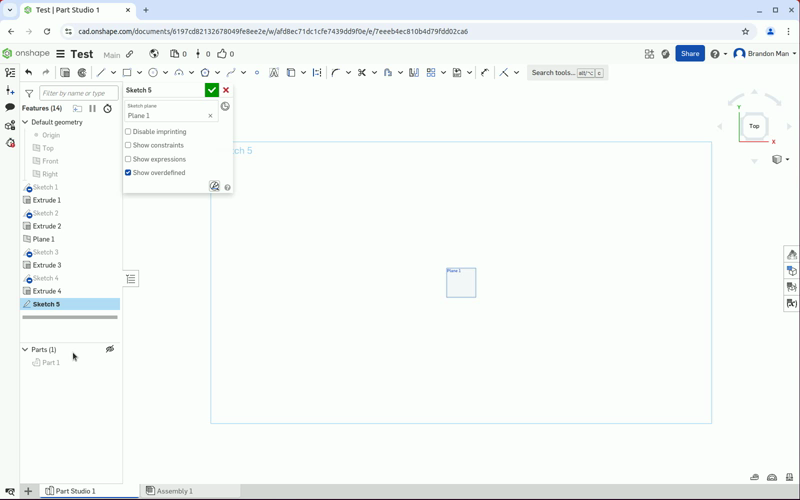
key(l)
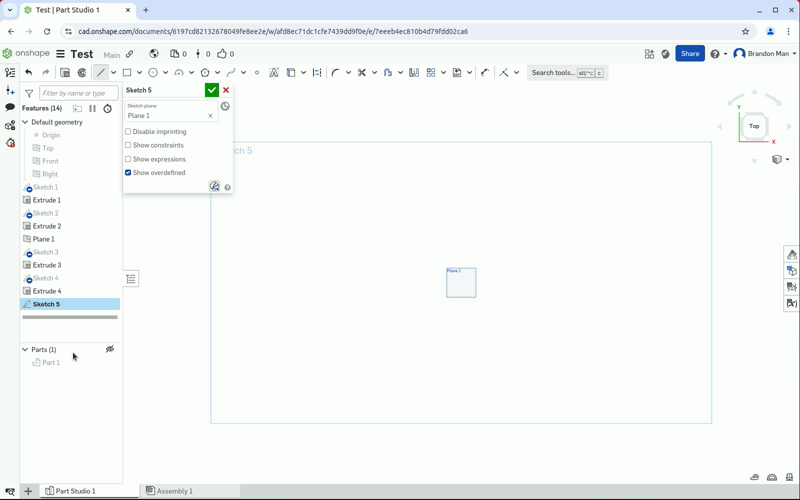
key_down(shift)
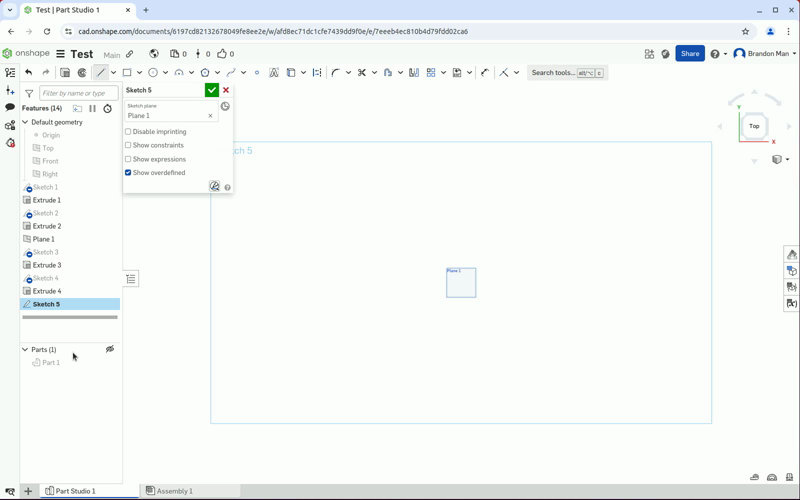
mouse_move(413, 321)
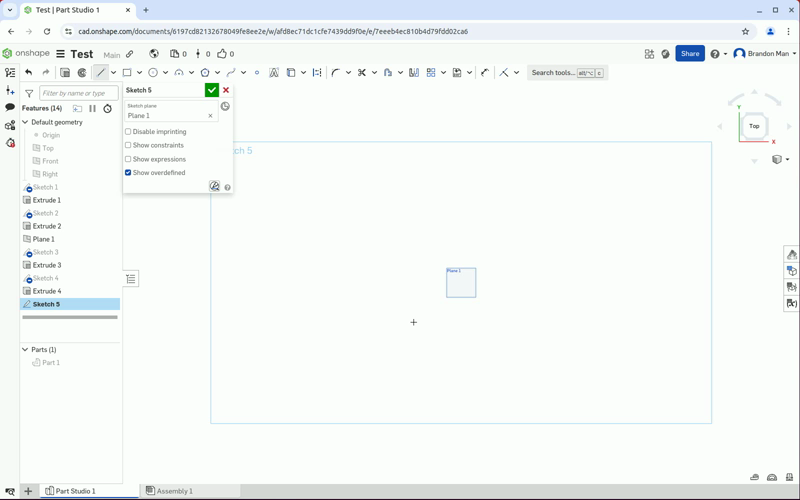
click(413, 321)
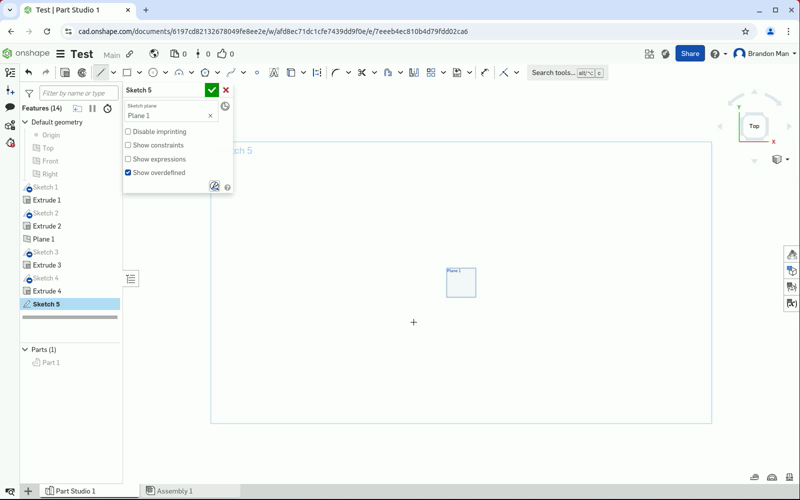
key_up(shift)
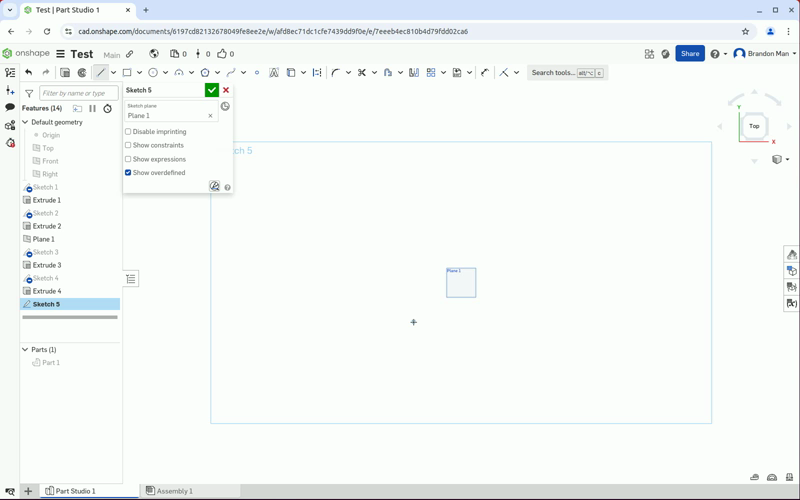
key_down(shift)
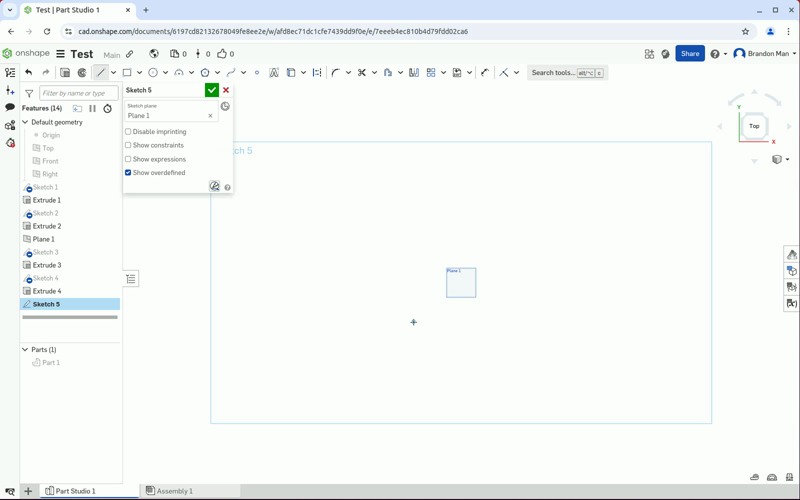
mouse_move(509, 321)
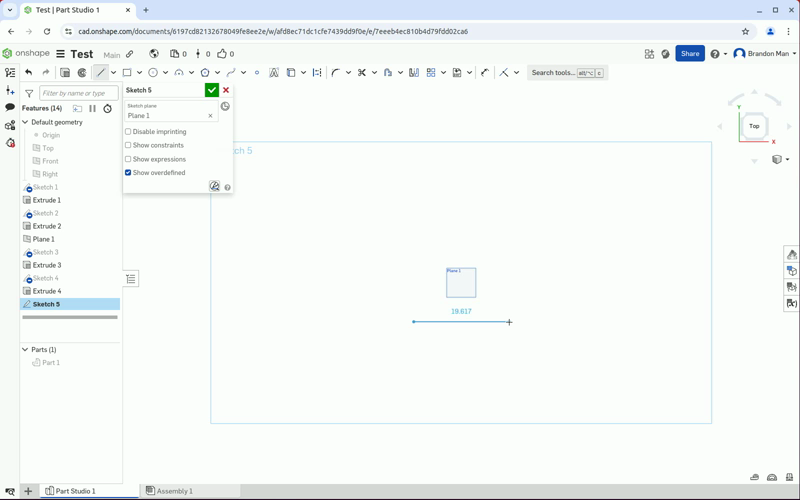
click(509, 321)
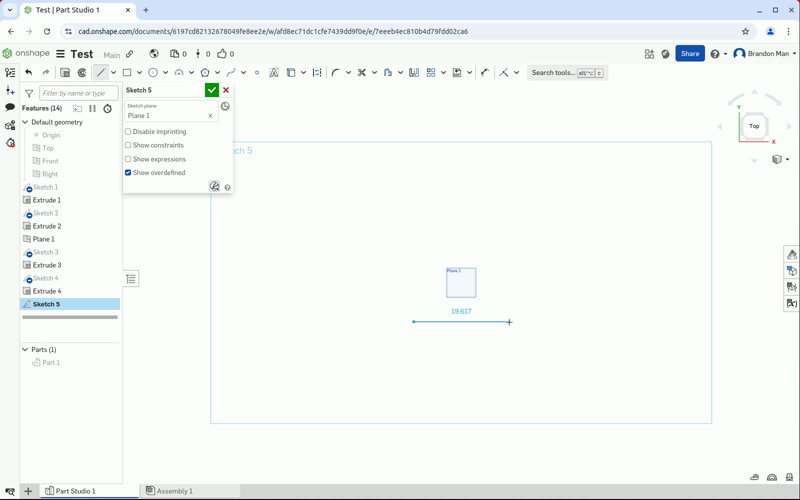
key_up(shift)
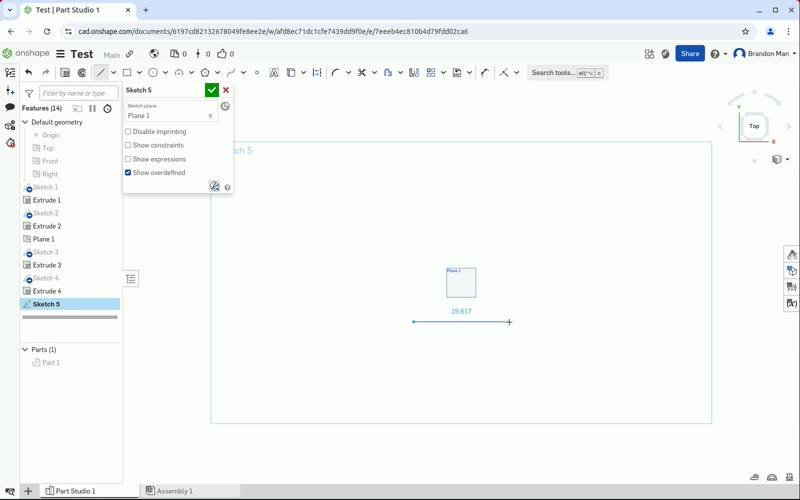
key_down(shift)
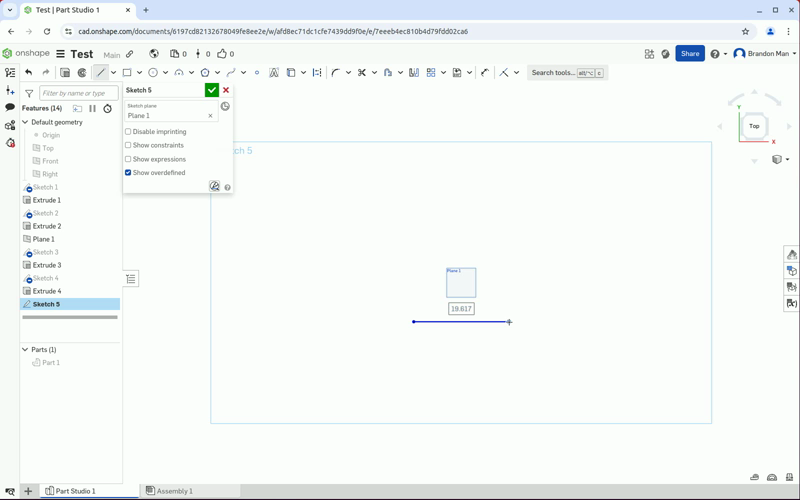
mouse_move(509, 244)
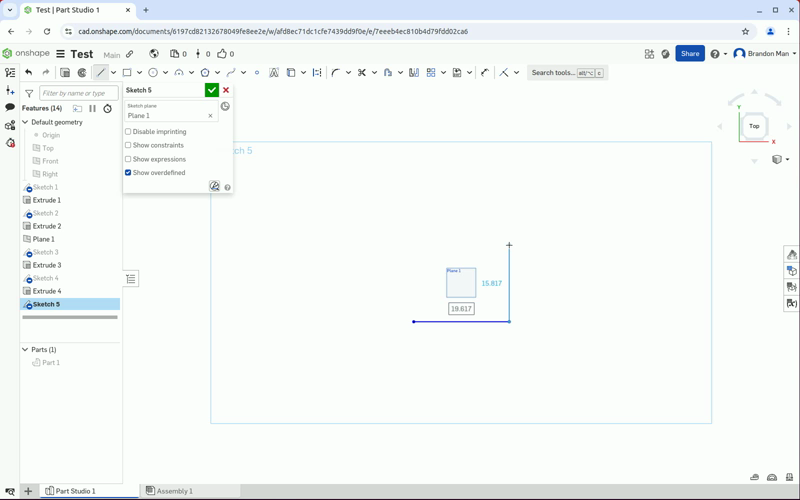
click(509, 244)
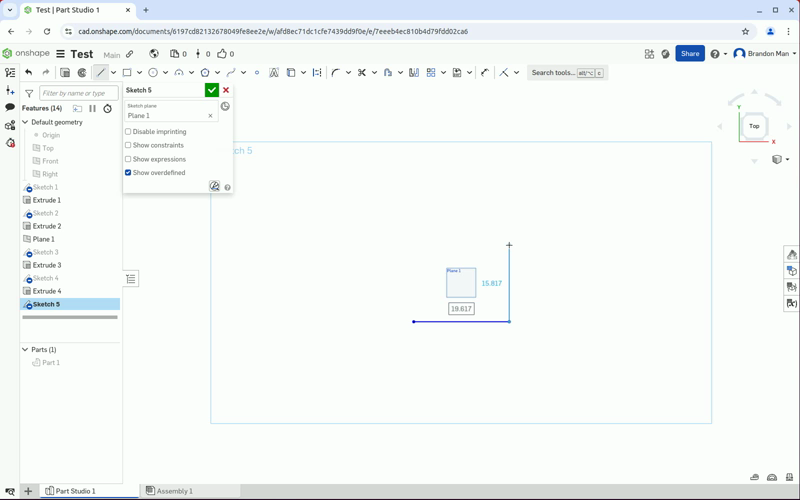
key_up(shift)
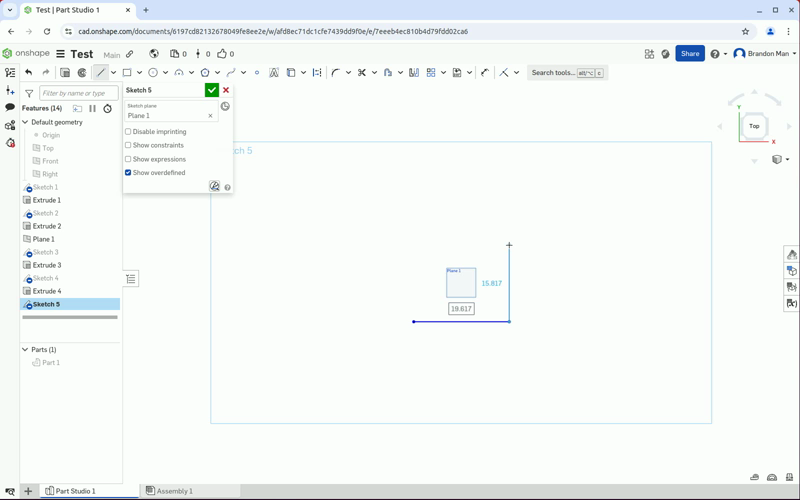
key_down(shift)
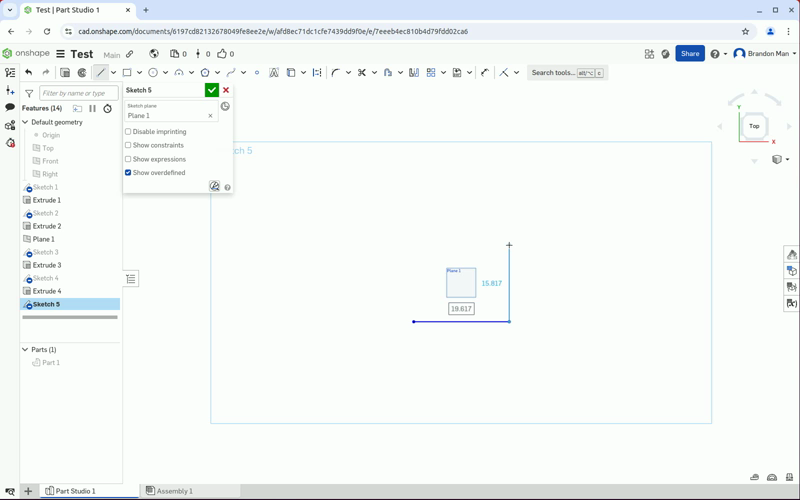
mouse_move(413, 244)
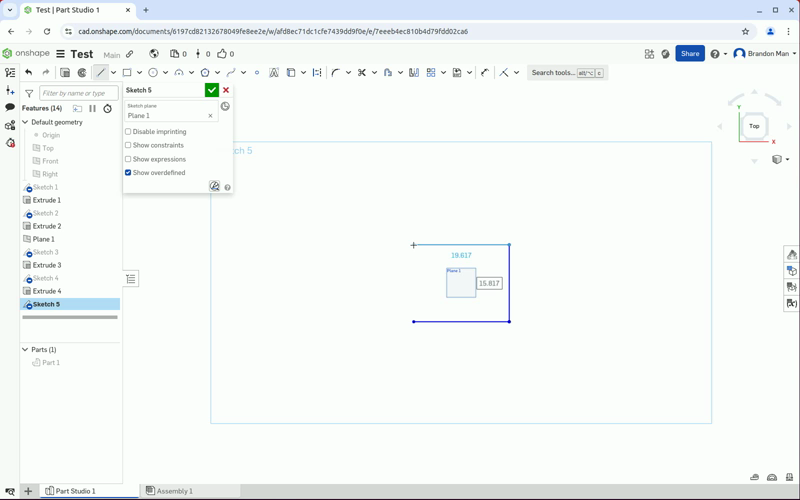
click(413, 244)
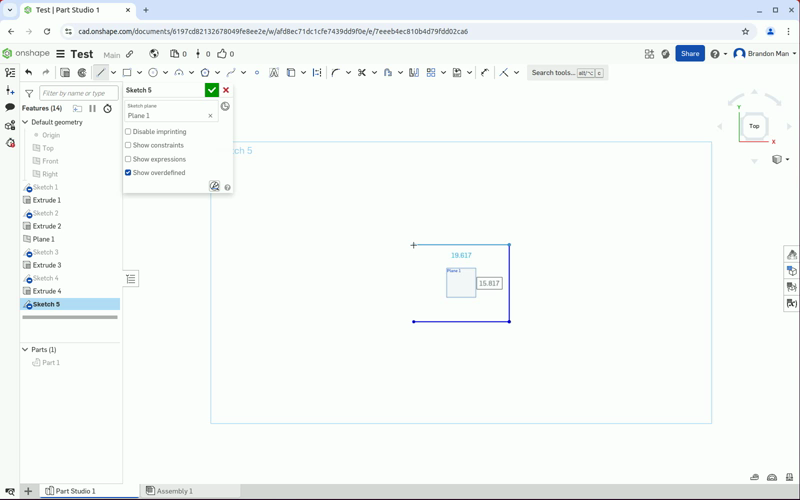
key_up(shift)
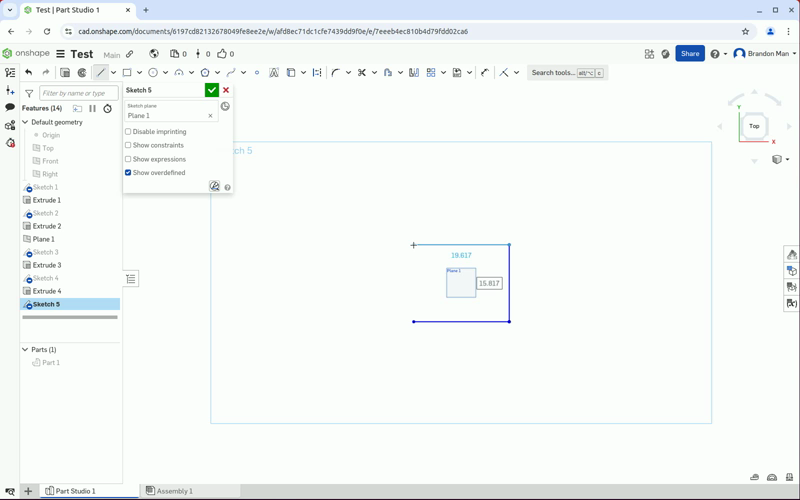
key_down(shift)
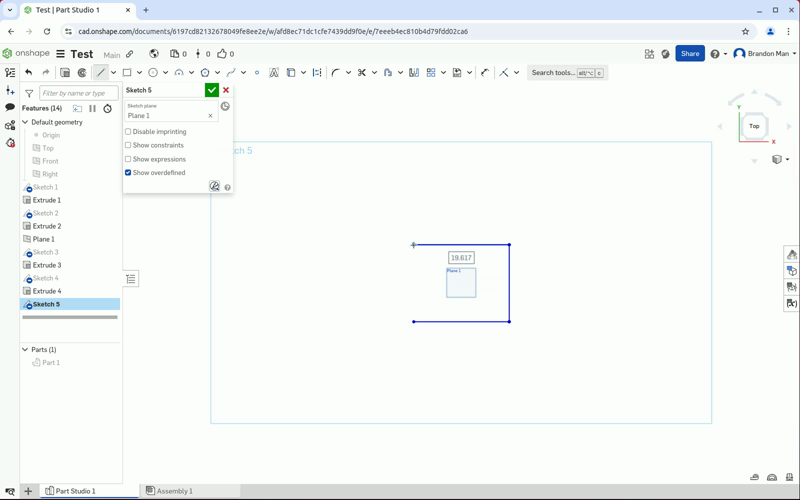
mouse_move(413, 321)
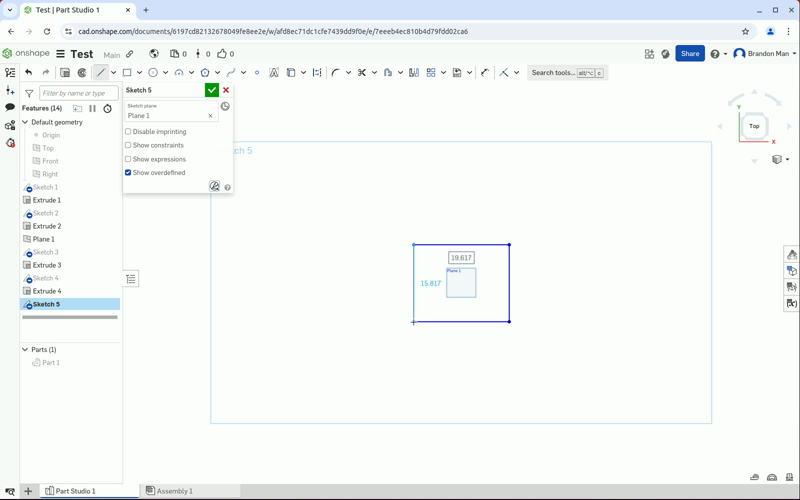
key_up(shift)
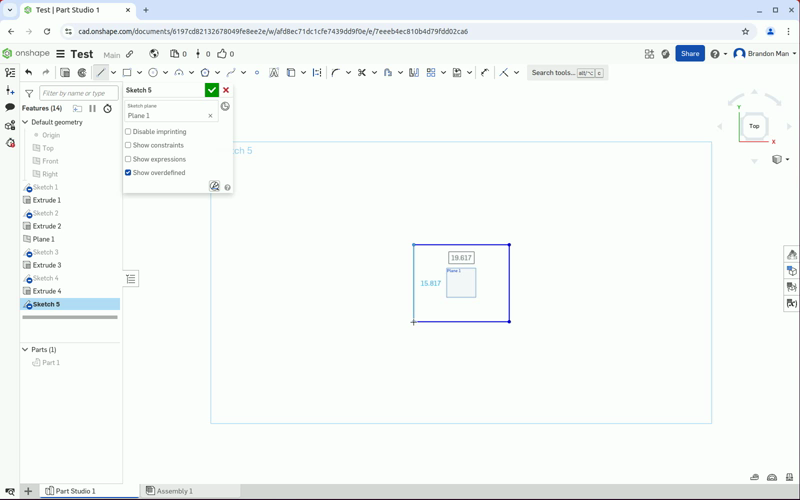
click(413, 321)
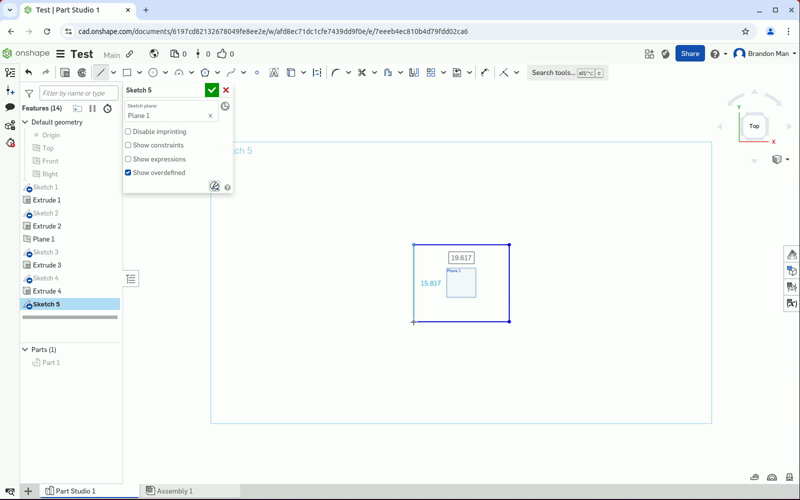
key(esc)
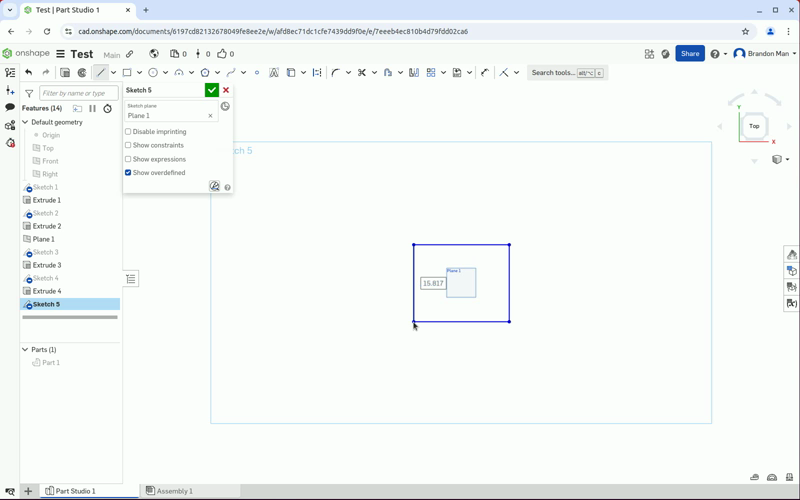
mouse_move(434, 302)
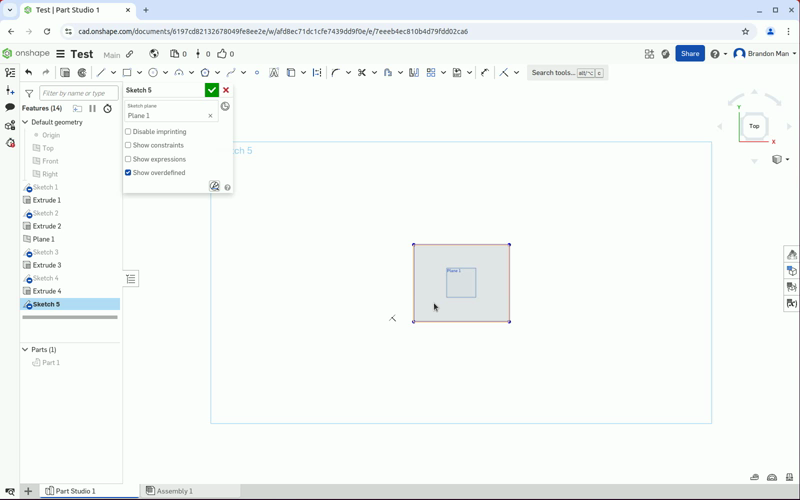
click(434, 302)
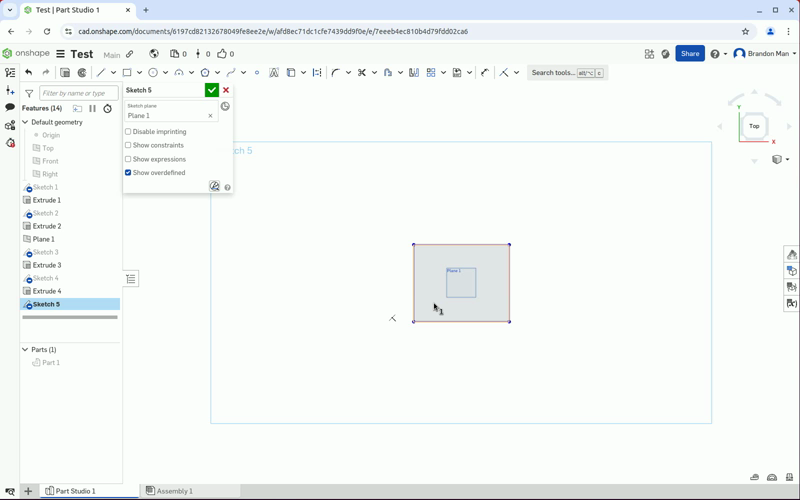
mouse_move(73, 352)
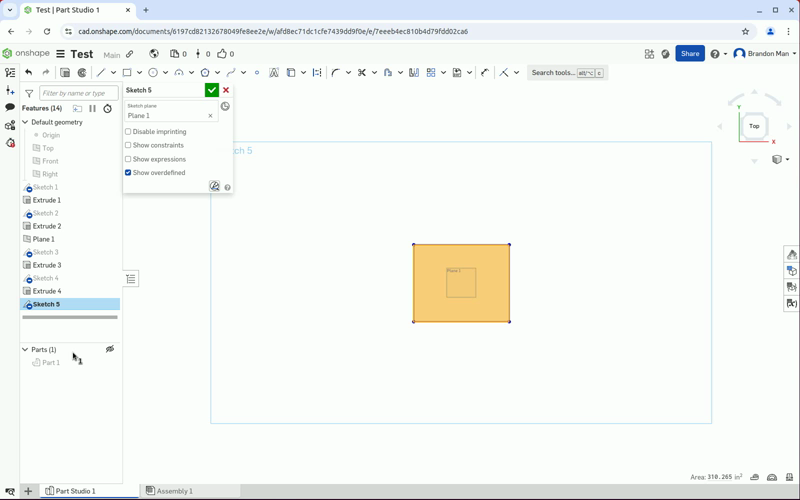
key(shift+y)
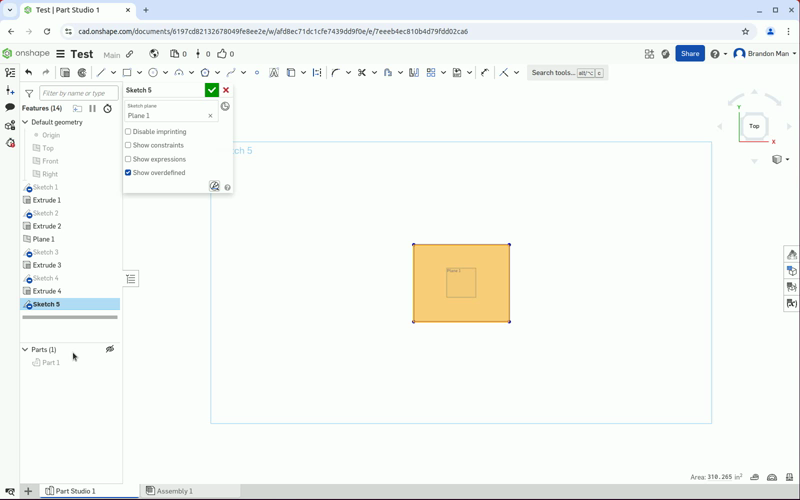
key(shift+e)
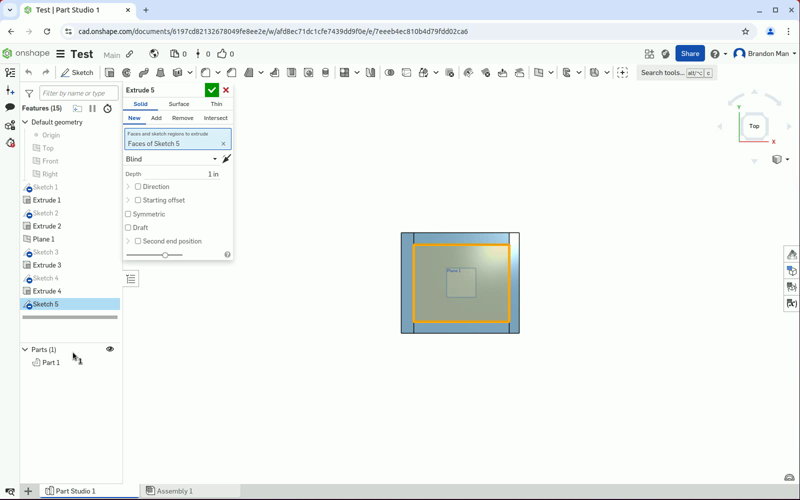
mouse_move(143, 106)
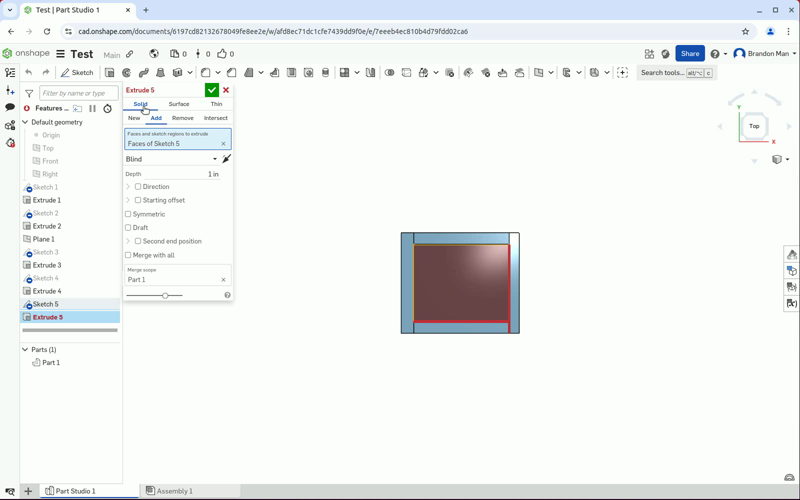
click(143, 106)
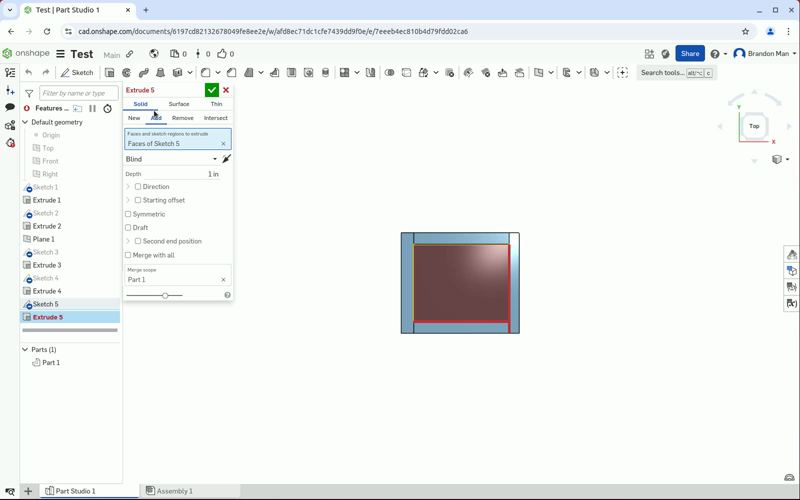
mouse_move(186, 120)
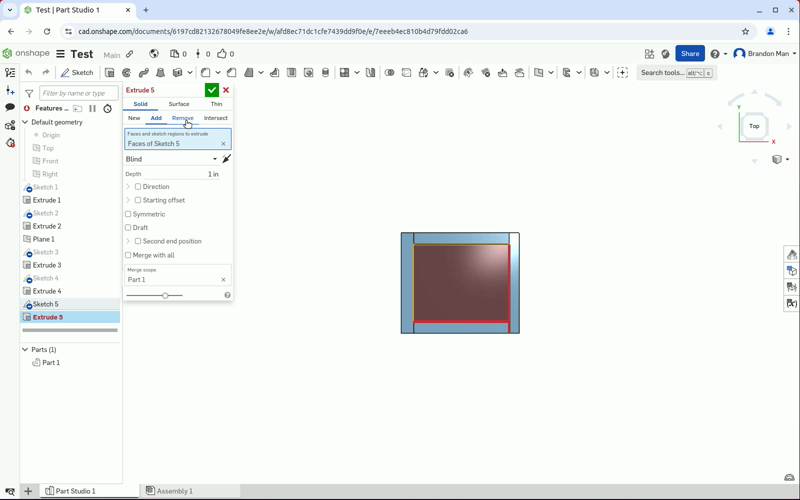
click(186, 120)
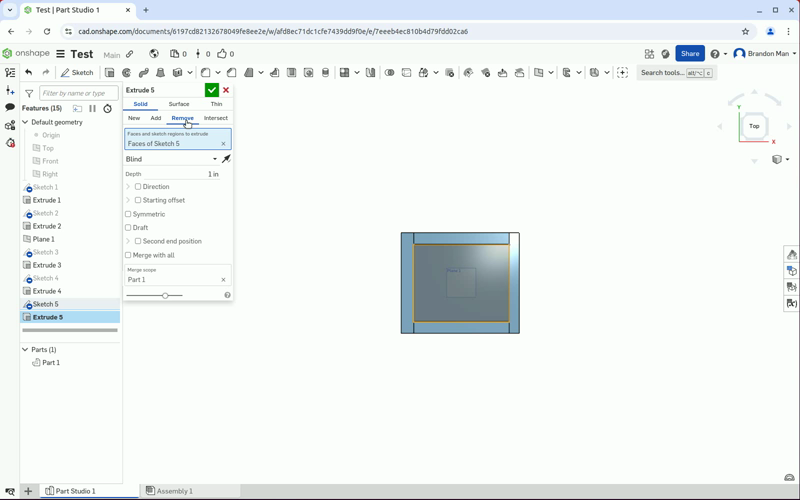
key(tab, 4)
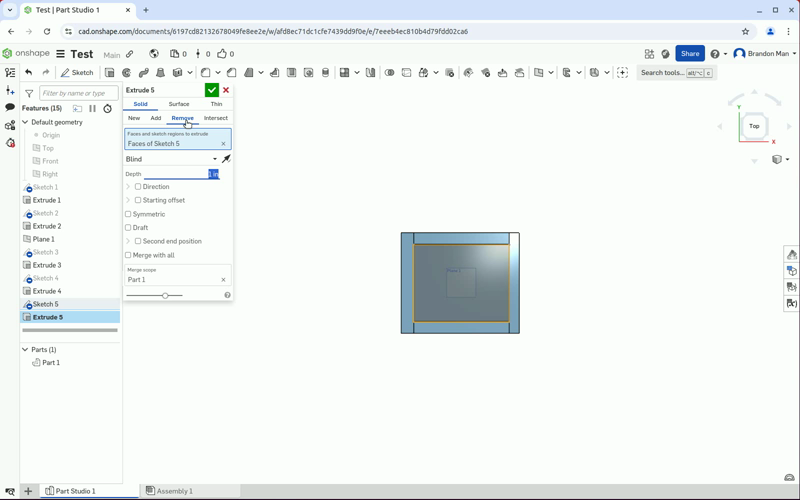
text(18.294)
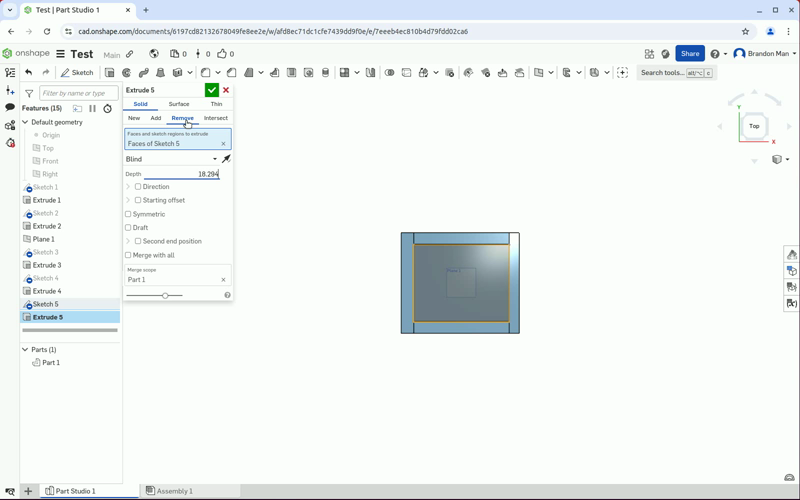
key(tab, 6)
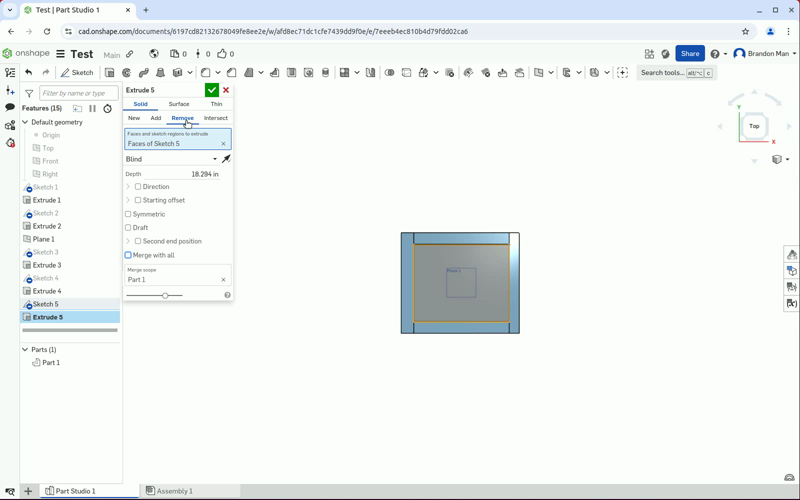
key(space)
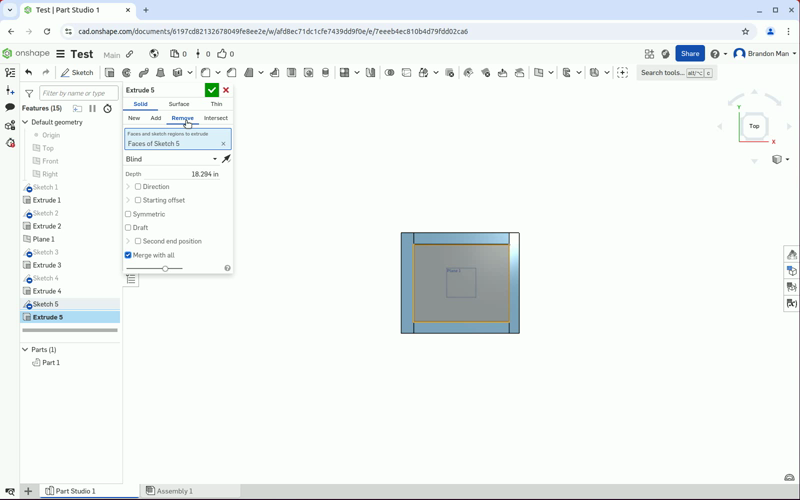
key(enter)
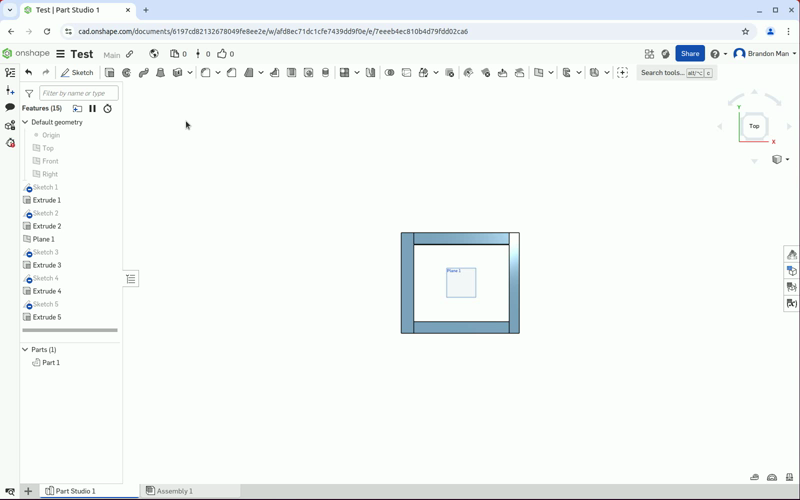
key(shift+h)
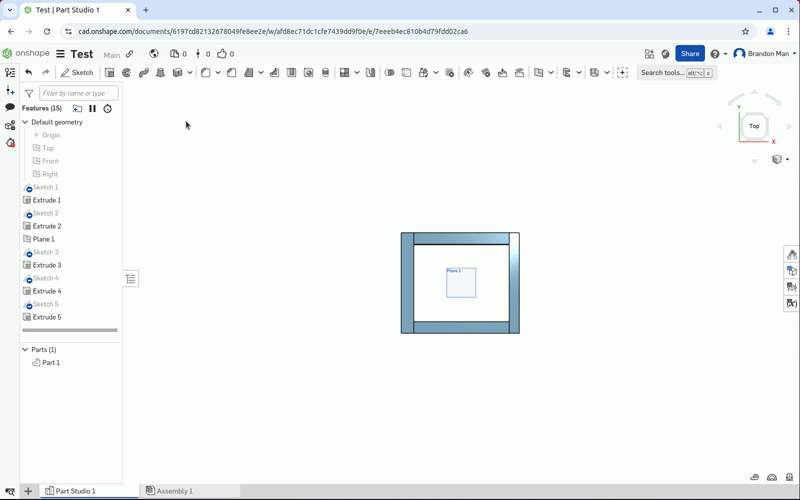
key(shift+h)
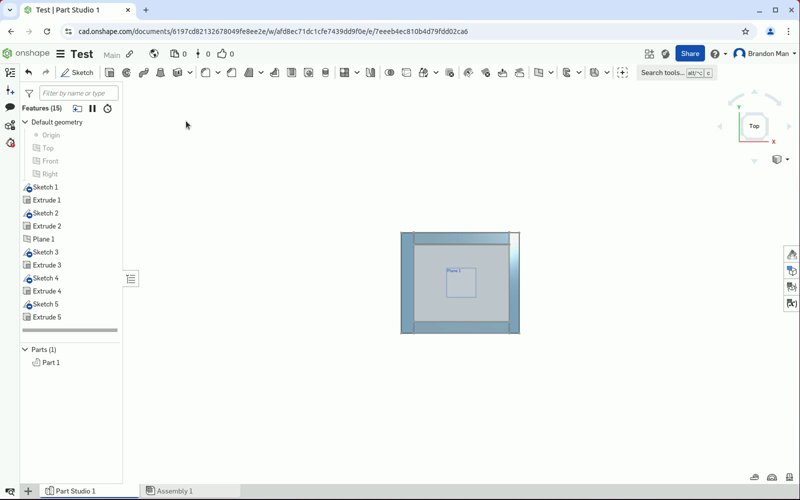
key(shift+7)
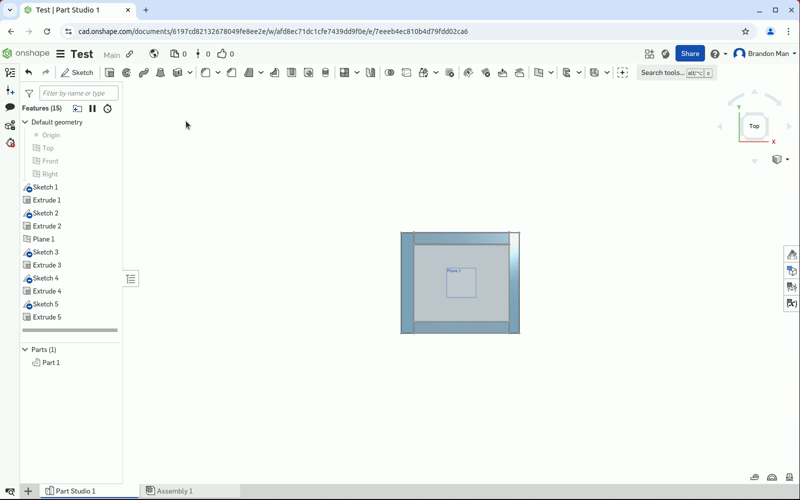
key(up, 3)
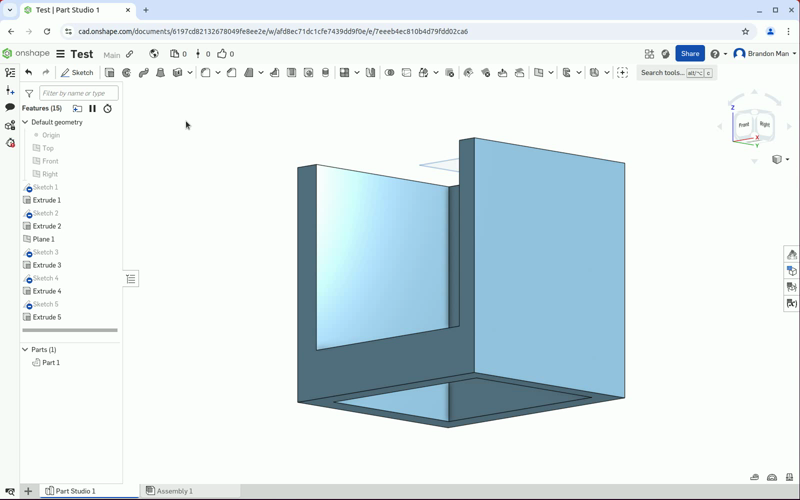
key(left, 3)
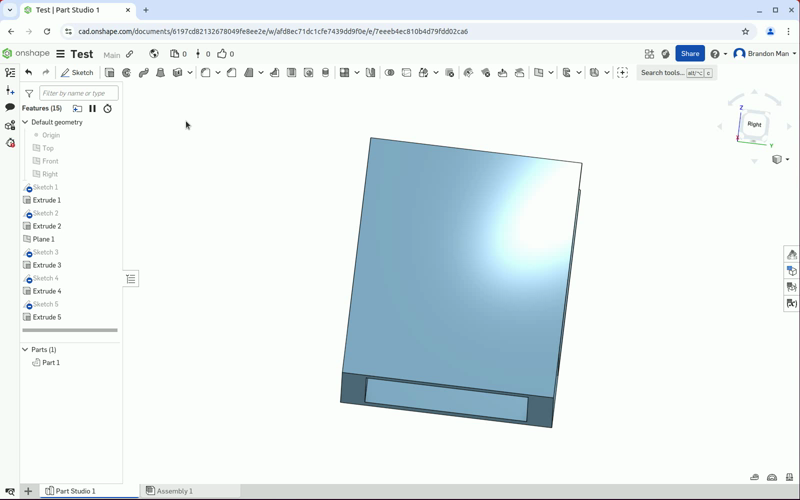
key(right, 3)
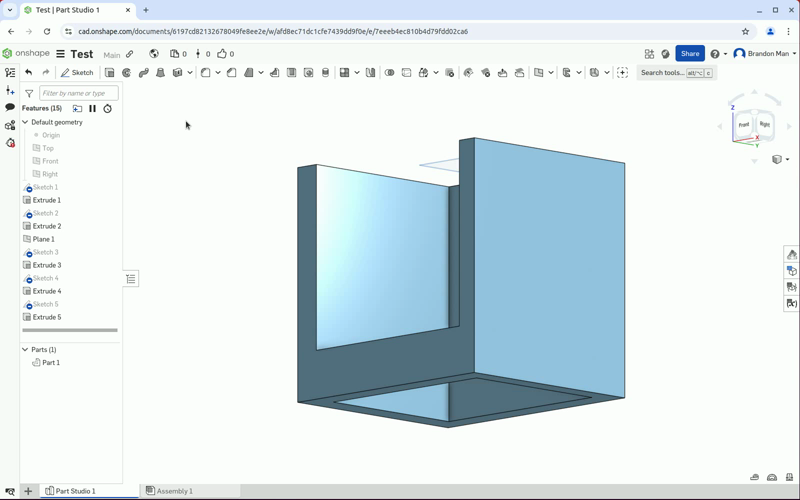
key(down, 3)
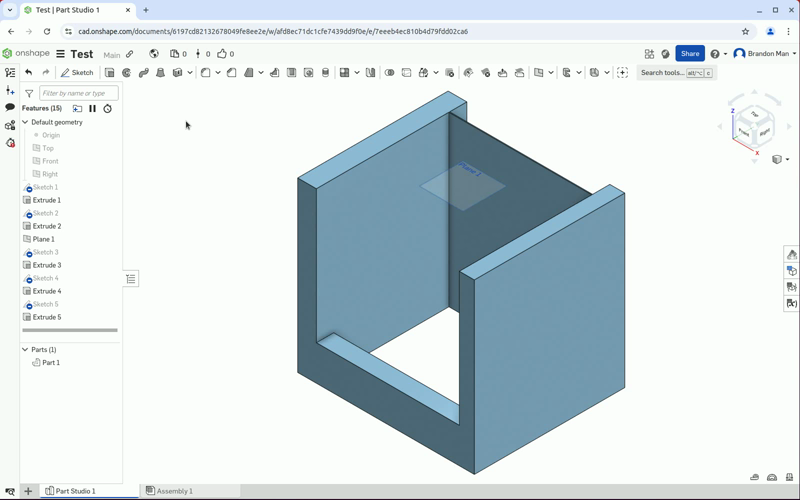
mouse_move(73, 189)
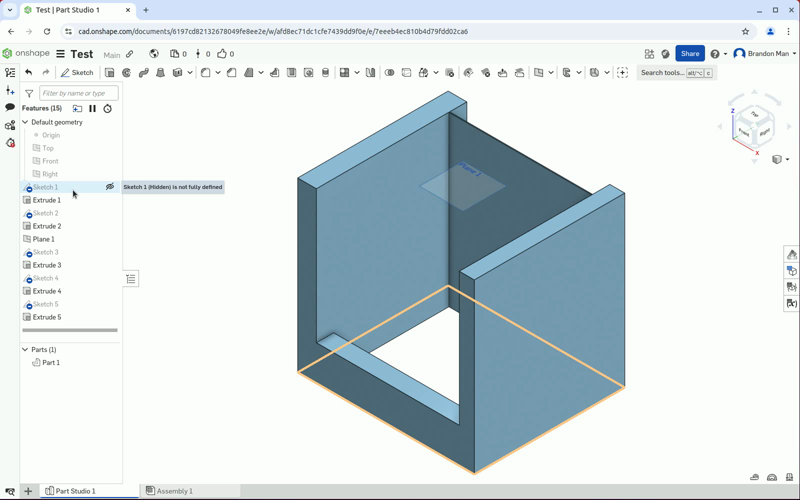
click(73, 189)